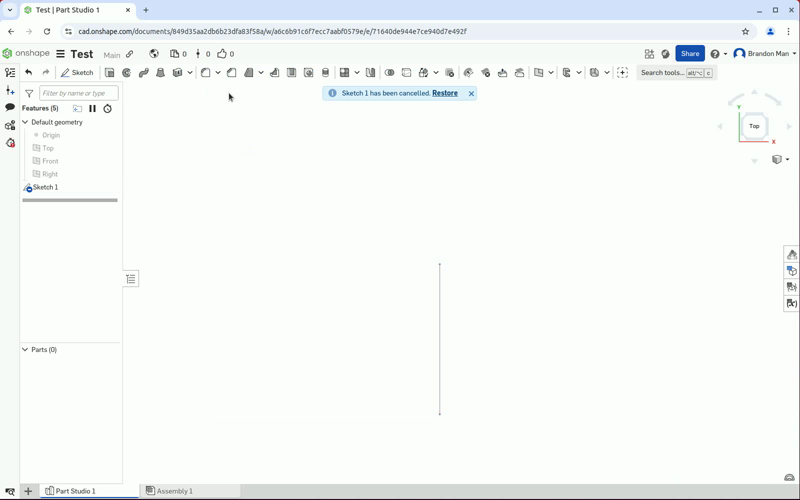
key(shift+h)
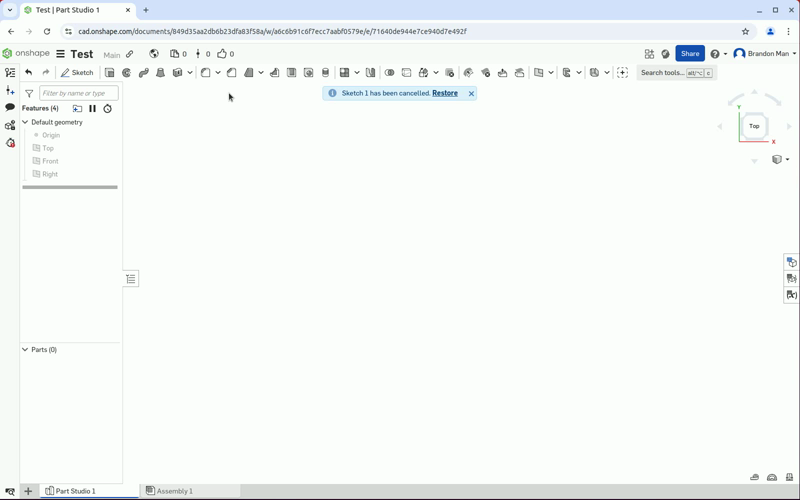
mouse_move(73, 352)
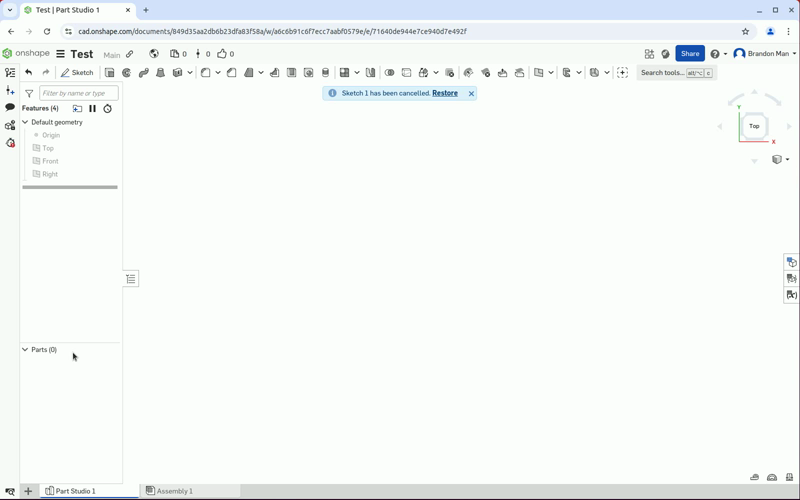
key(y)
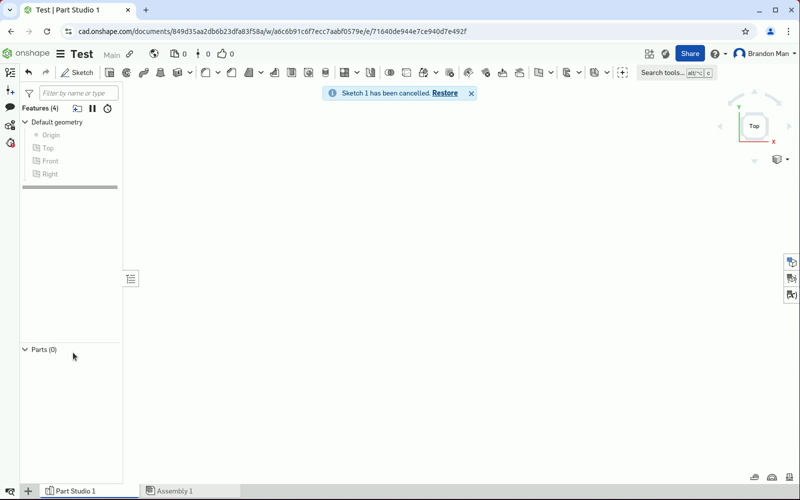
key(shift+p)
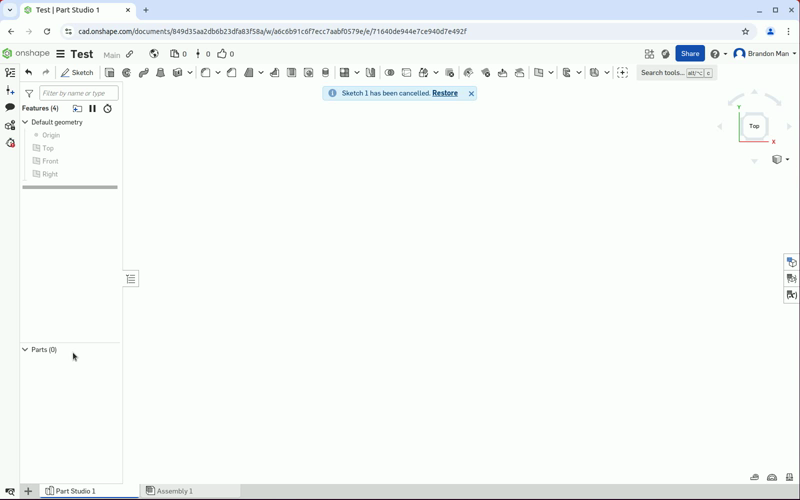
key(space)
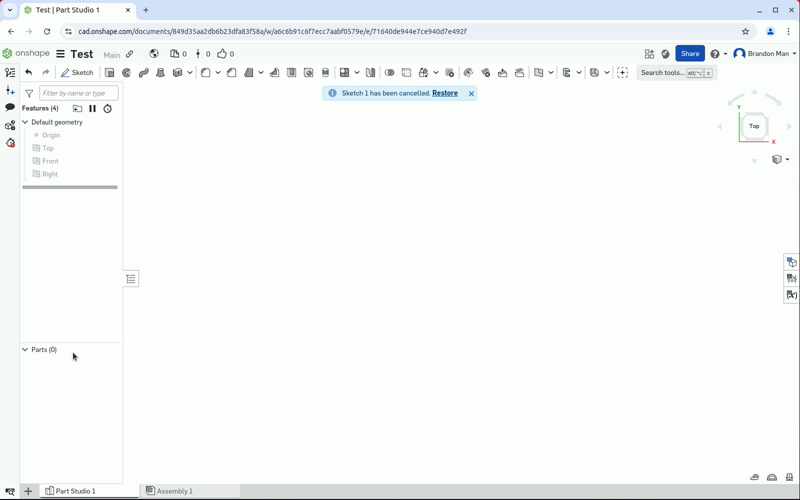
key_down(shift)
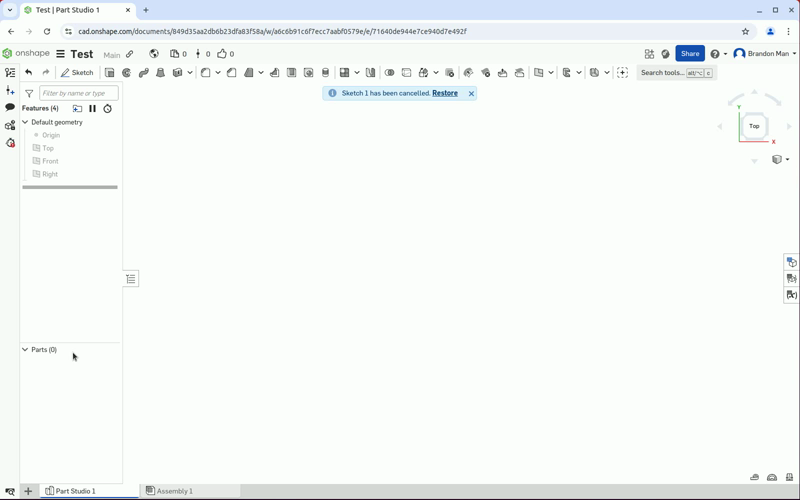
key(up)
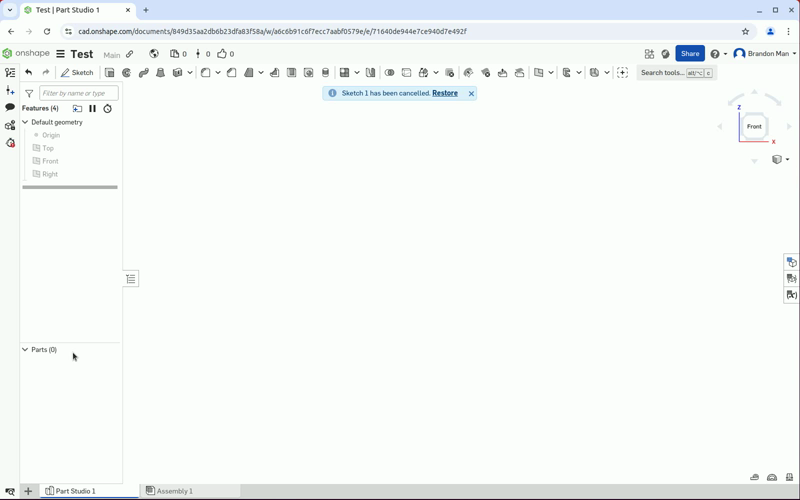
key_up(shift)
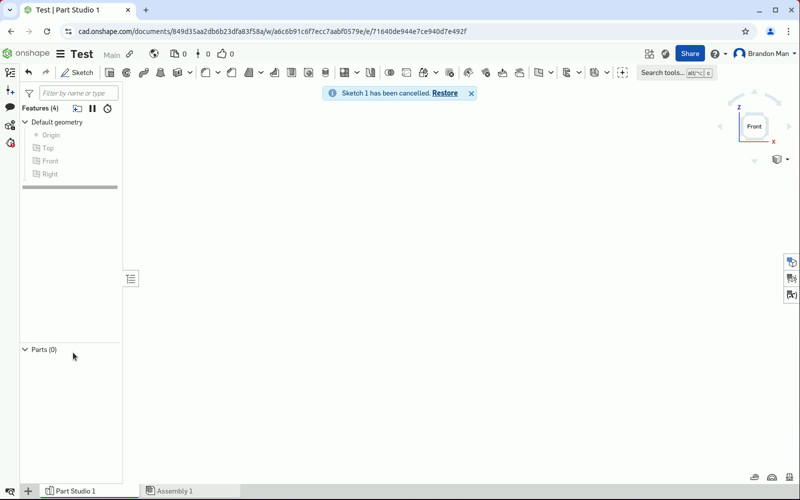
key(space)
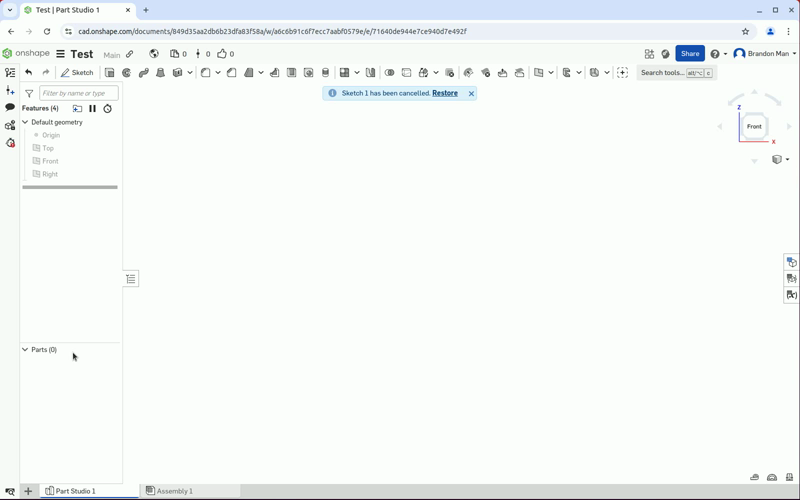
key_down(shift)
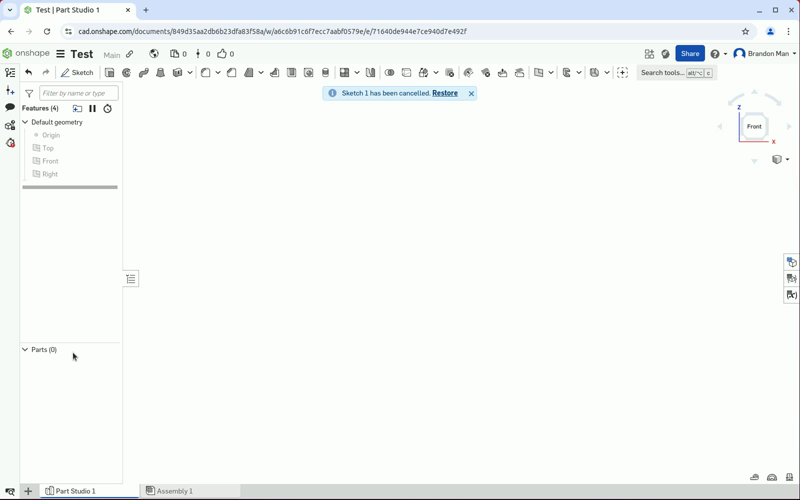
key(left)
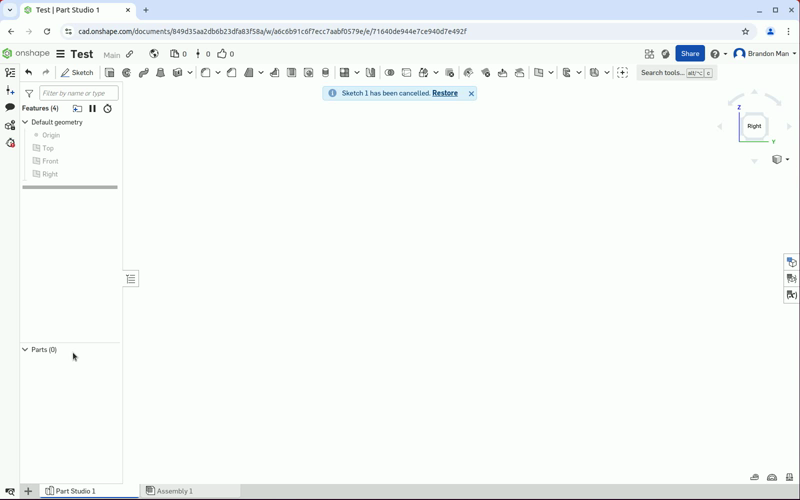
key_up(shift)
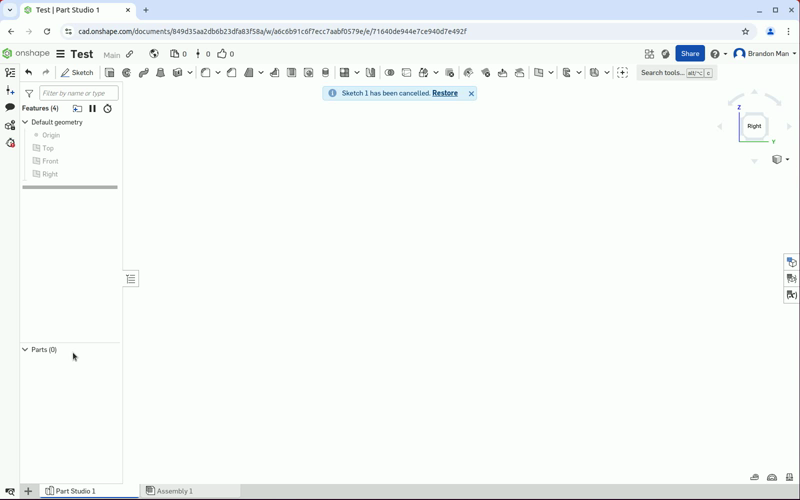
mouse_move(73, 352)
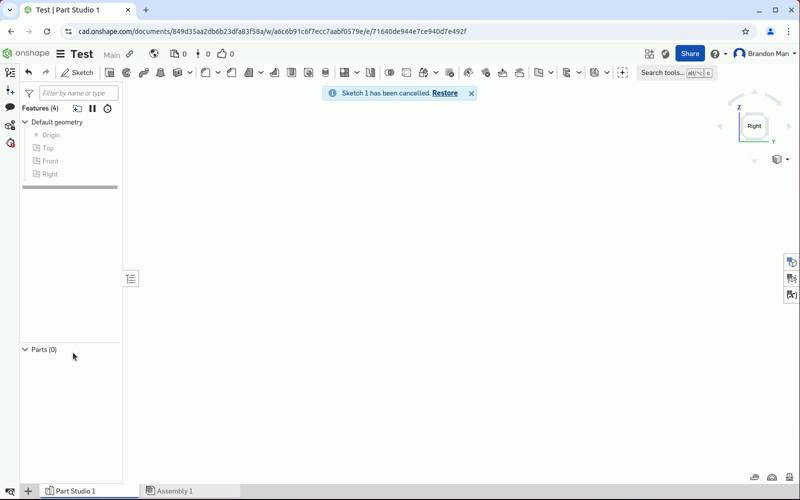
key(shift+y)
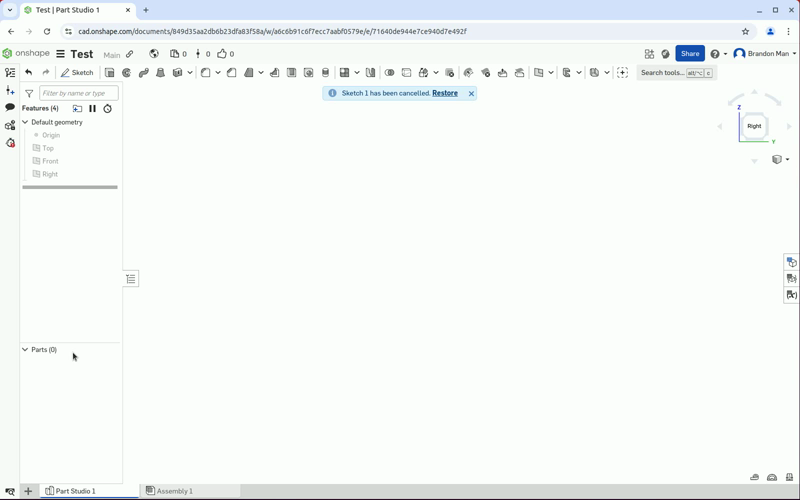
key(shift+s)
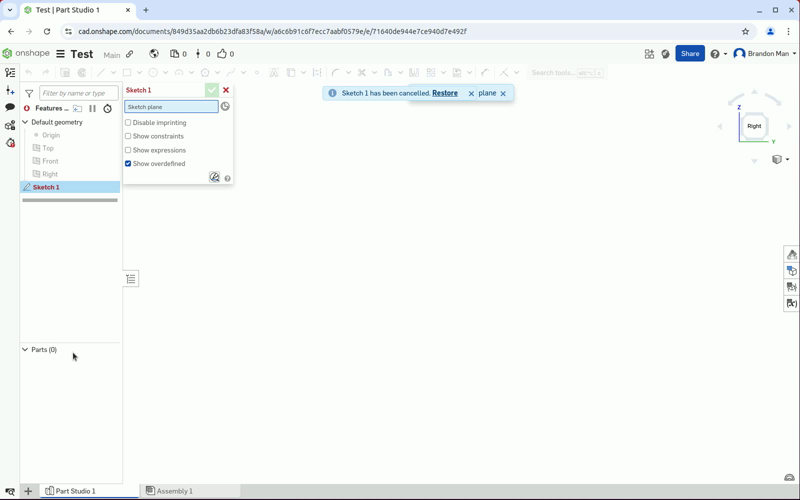
mouse_move(73, 176)
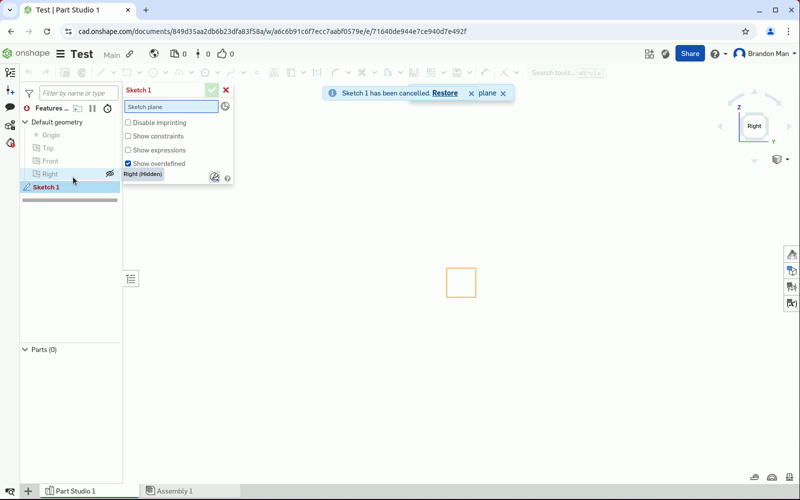
click(73, 176)
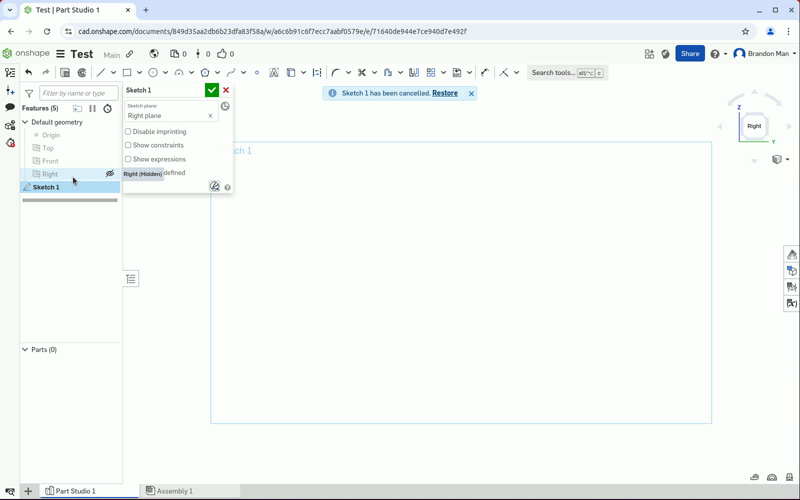
mouse_move(73, 352)
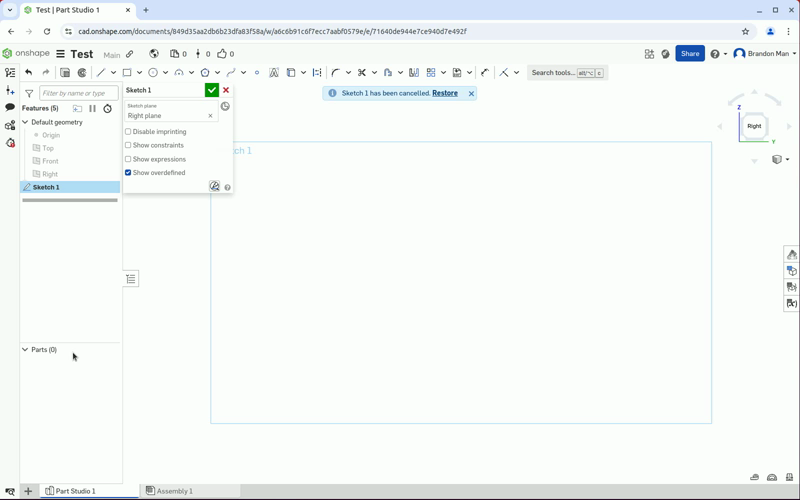
key(y)
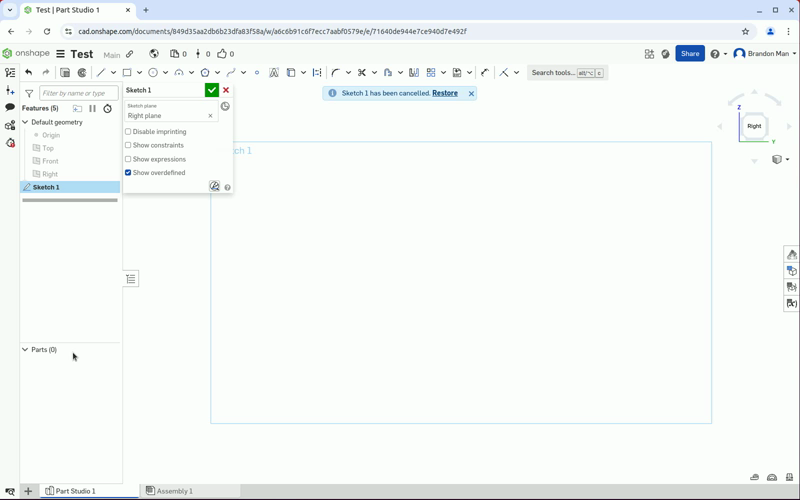
key(l)
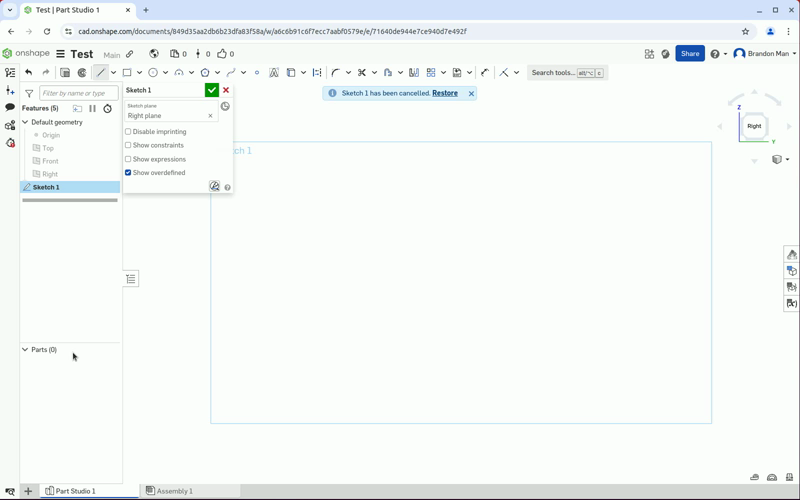
key_down(shift)
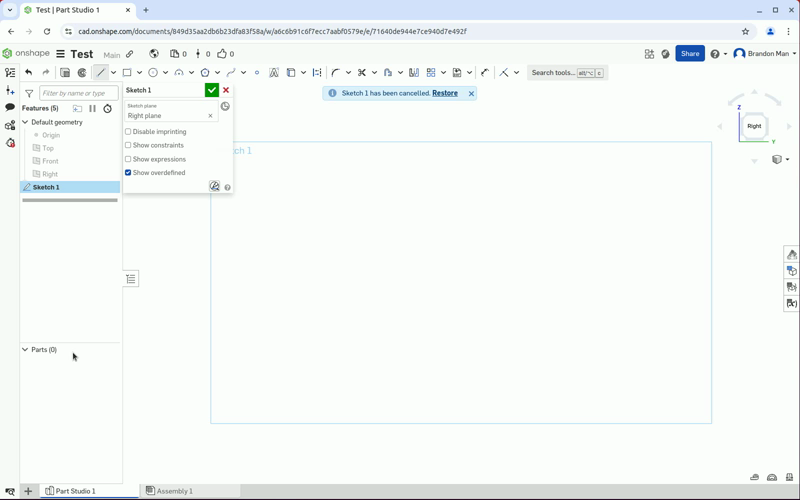
mouse_move(460, 395)
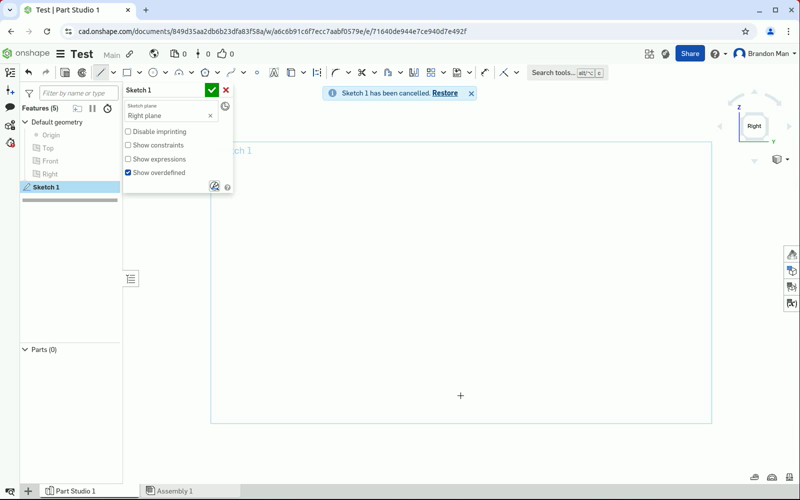
click(460, 395)
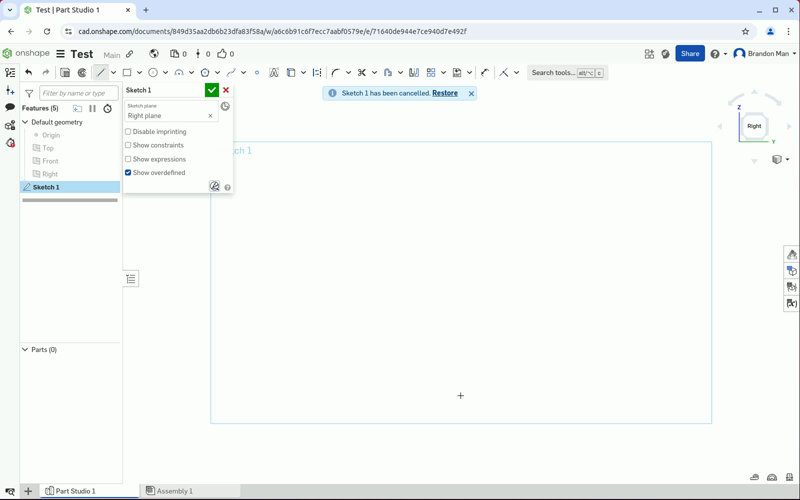
key_up(shift)
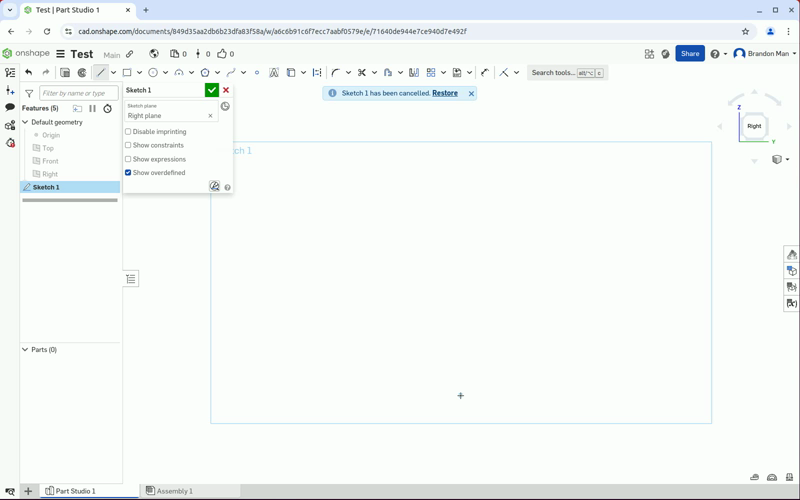
key_down(shift)
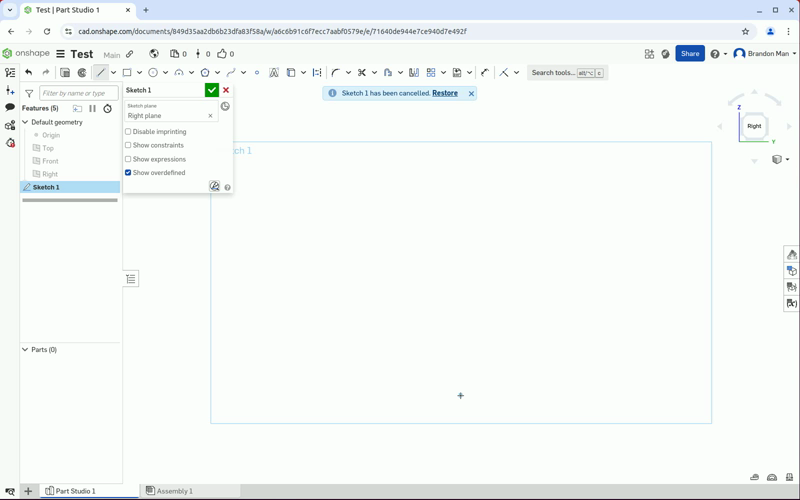
mouse_move(570, 395)
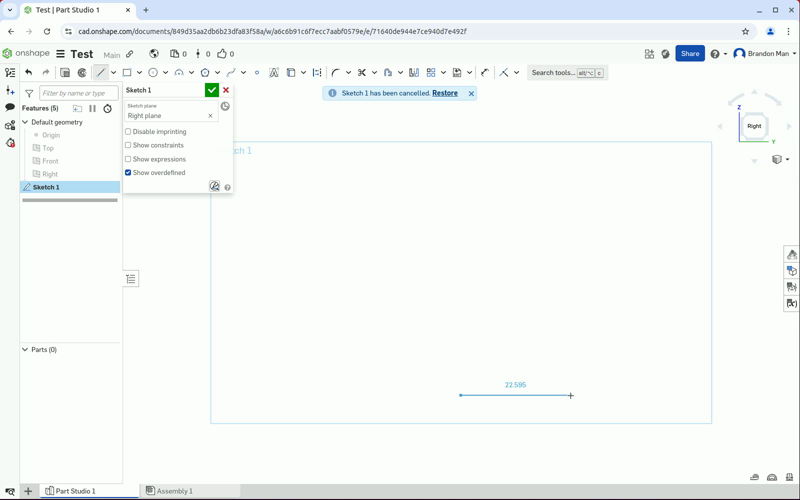
click(570, 395)
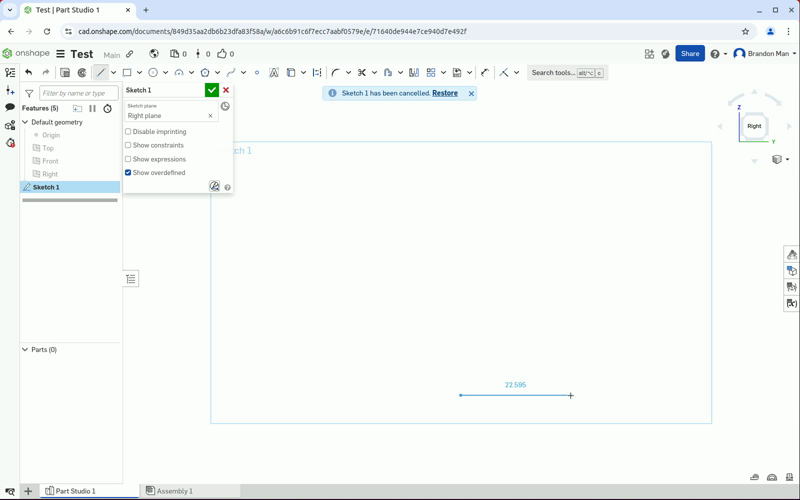
key_up(shift)
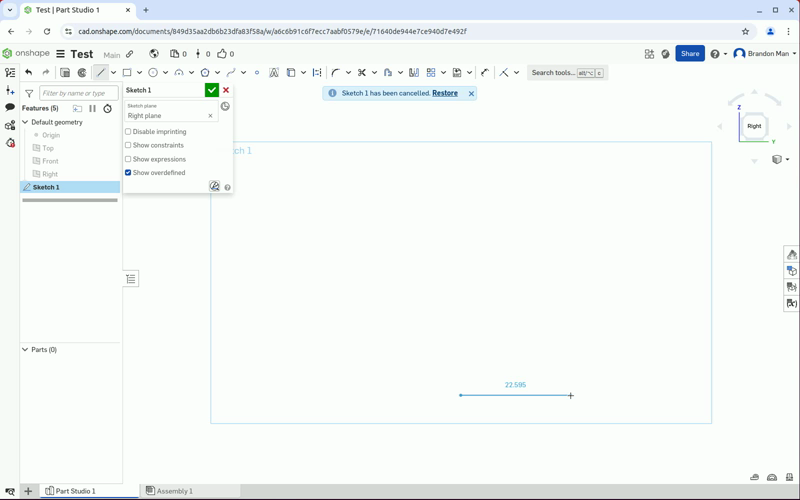
key_down(shift)
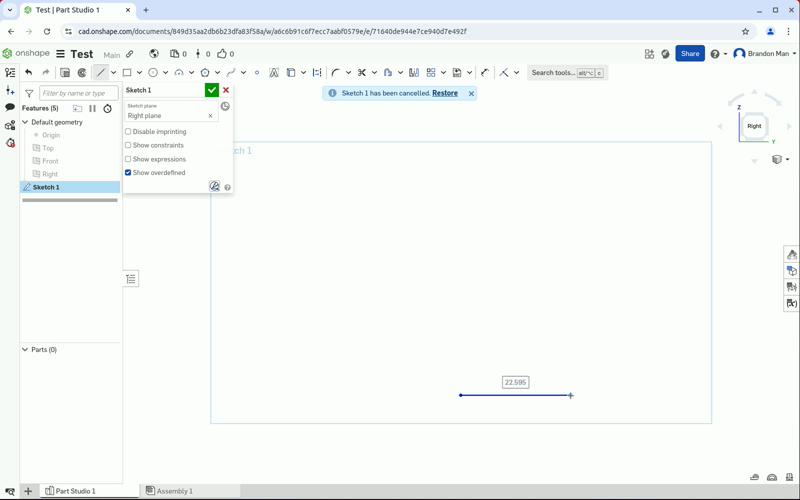
mouse_move(570, 282)
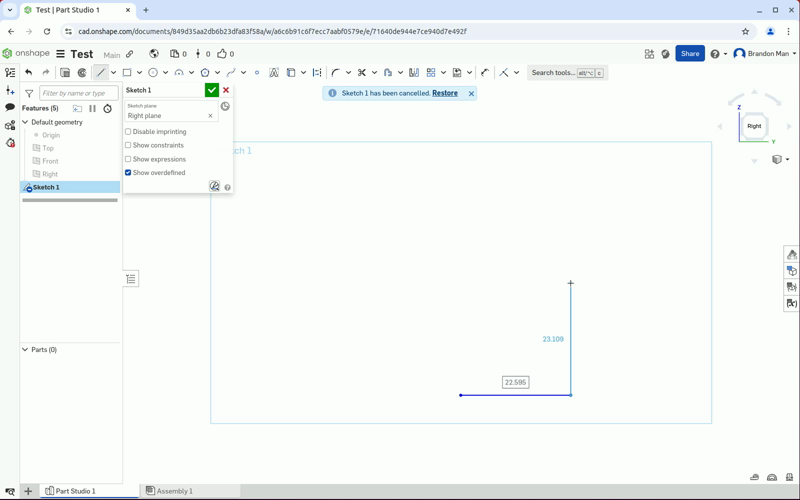
click(570, 282)
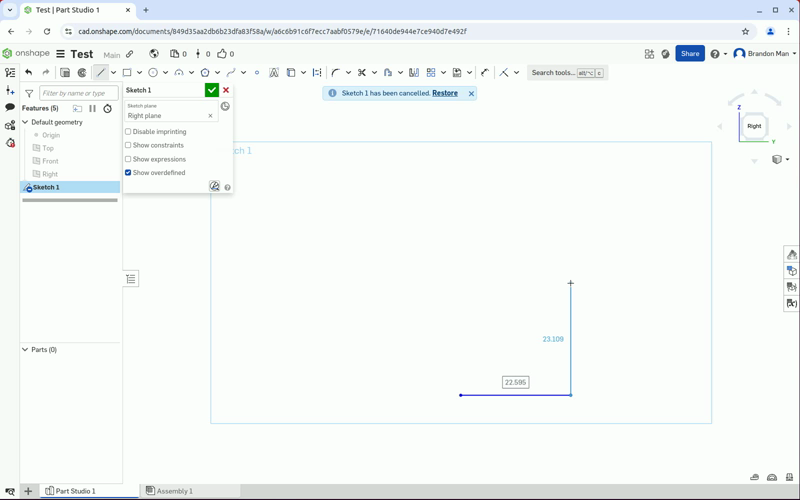
key_up(shift)
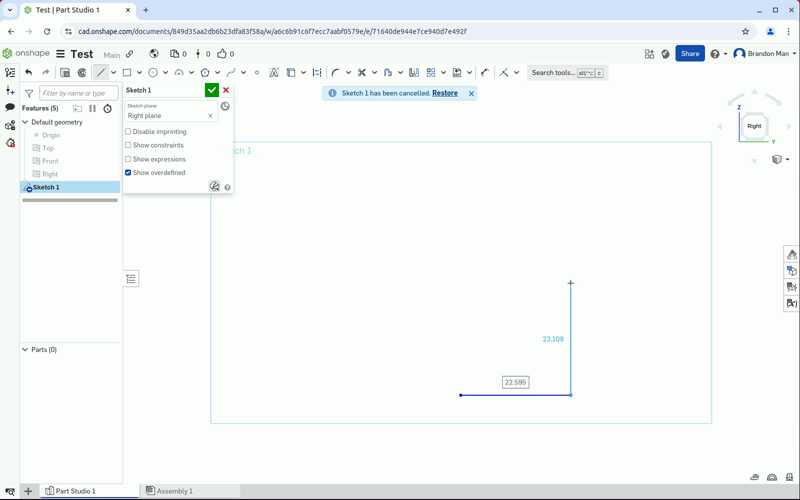
key_down(shift)
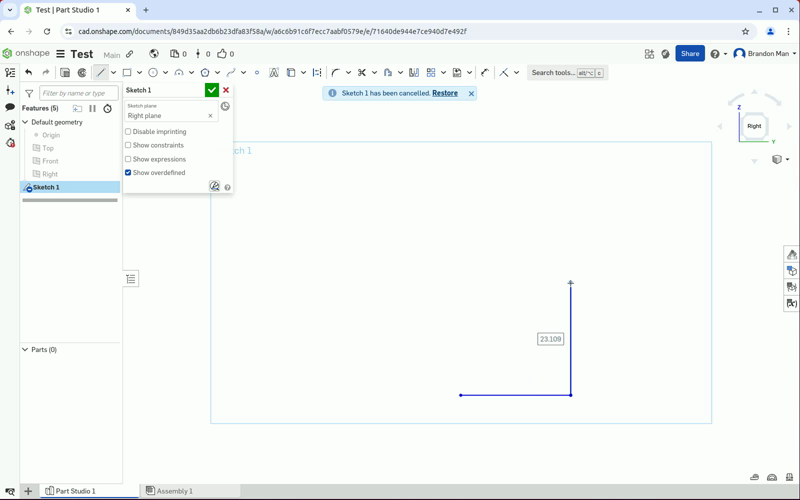
mouse_move(460, 282)
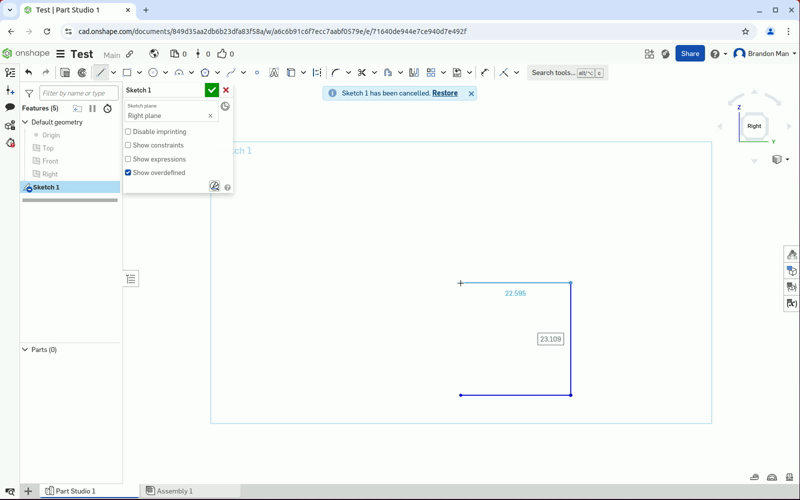
click(460, 282)
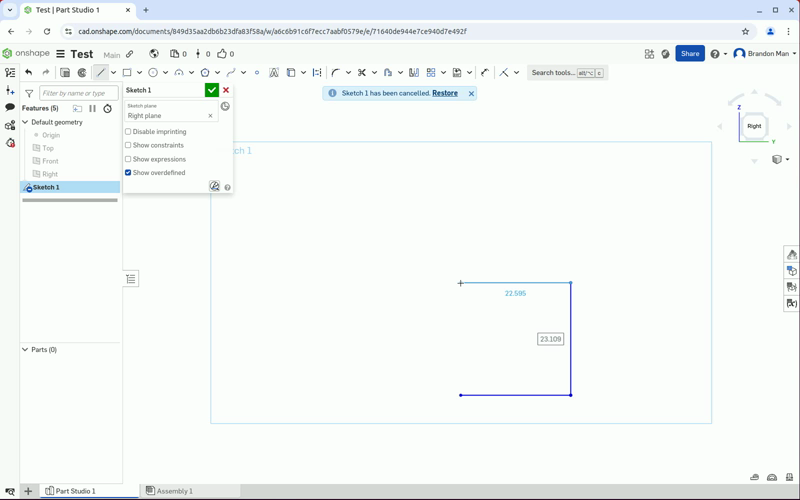
key_up(shift)
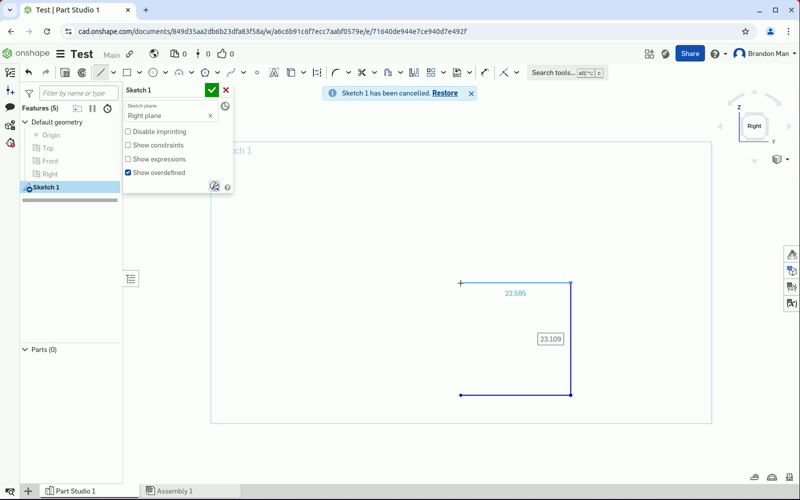
key_down(shift)
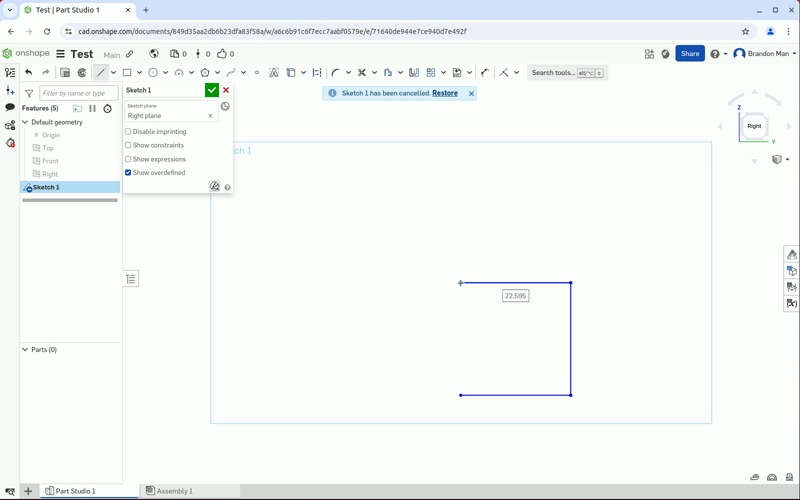
mouse_move(460, 395)
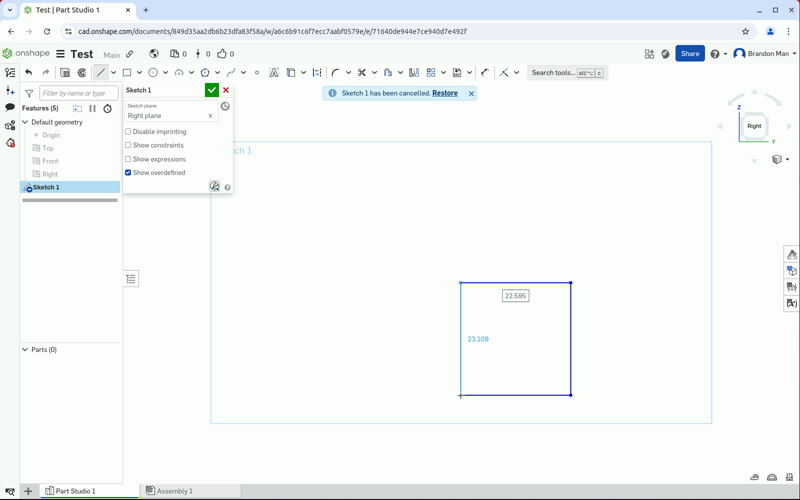
key_up(shift)
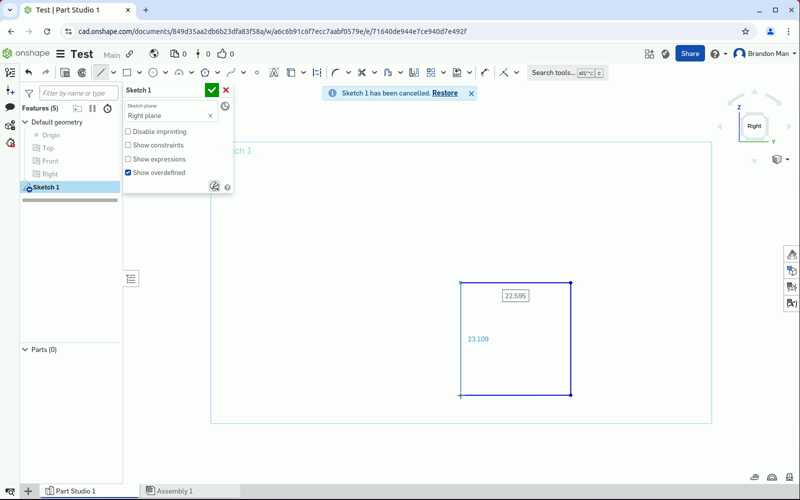
click(460, 395)
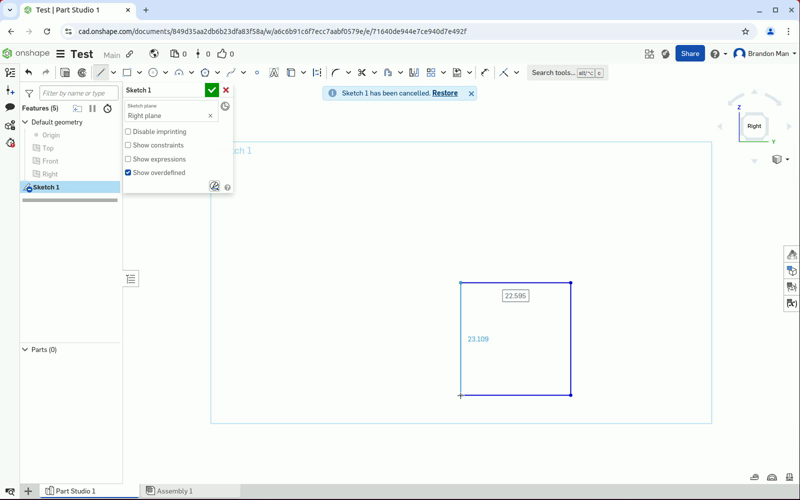
key(esc)
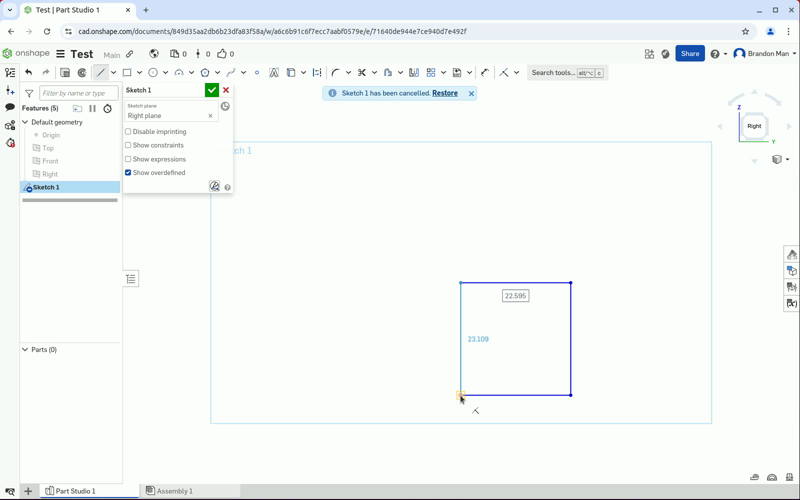
mouse_move(544, 358)
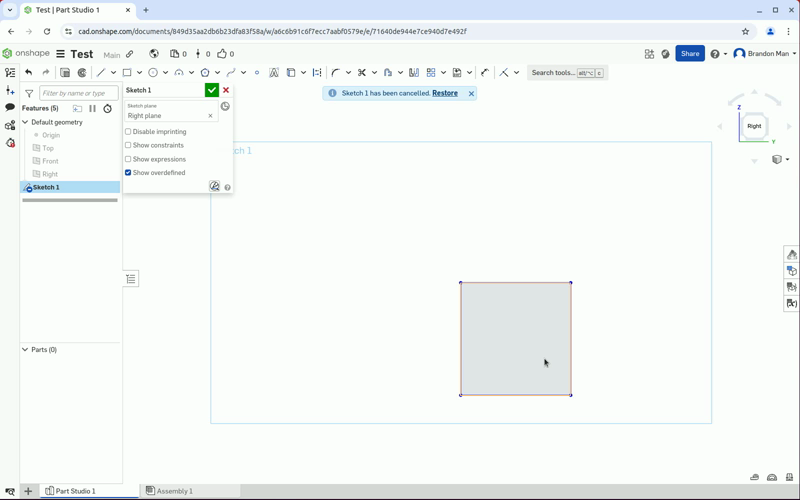
click(544, 358)
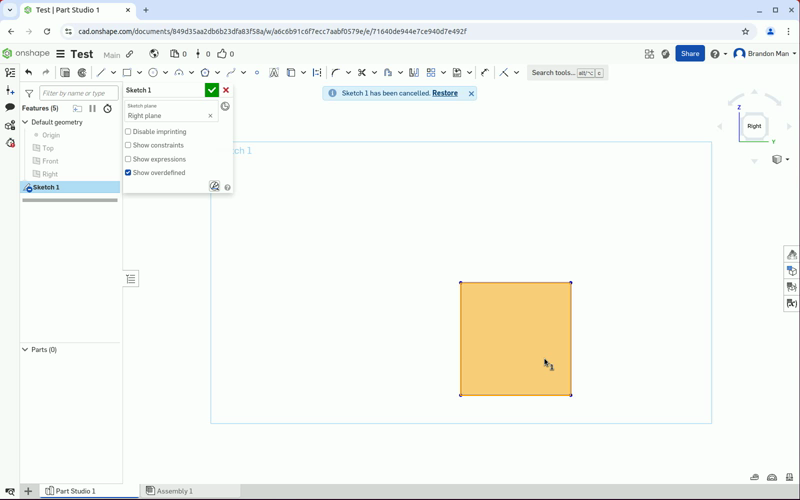
mouse_move(73, 352)
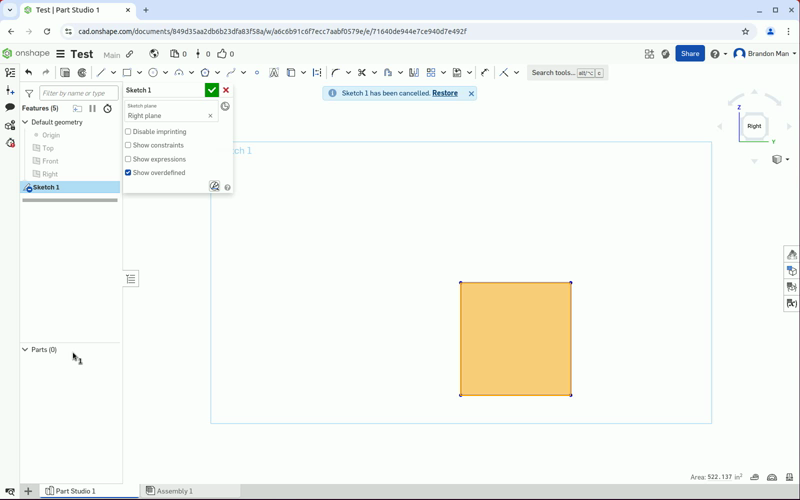
key(shift+y)
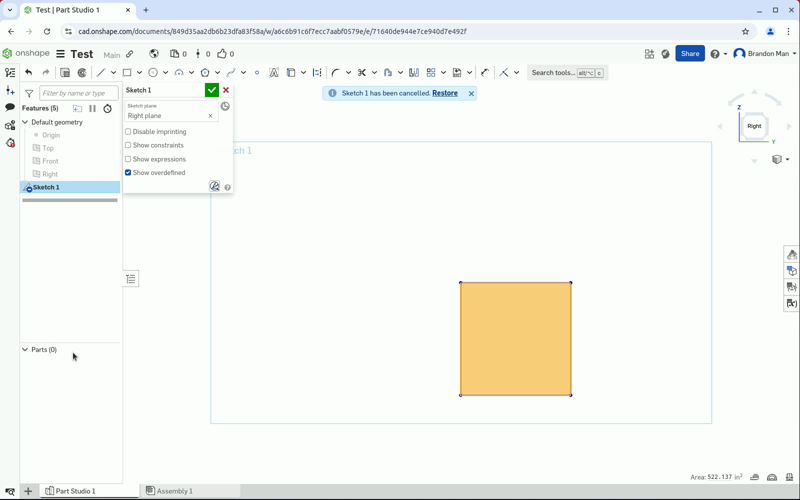
key(shift+e)
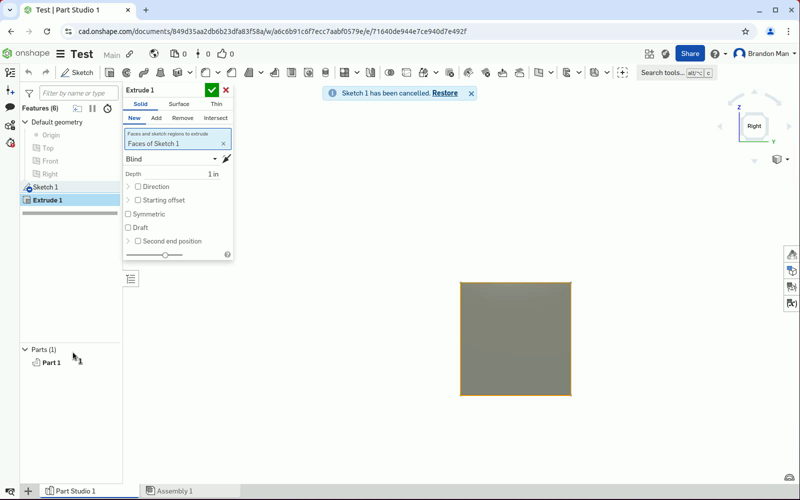
mouse_move(143, 106)
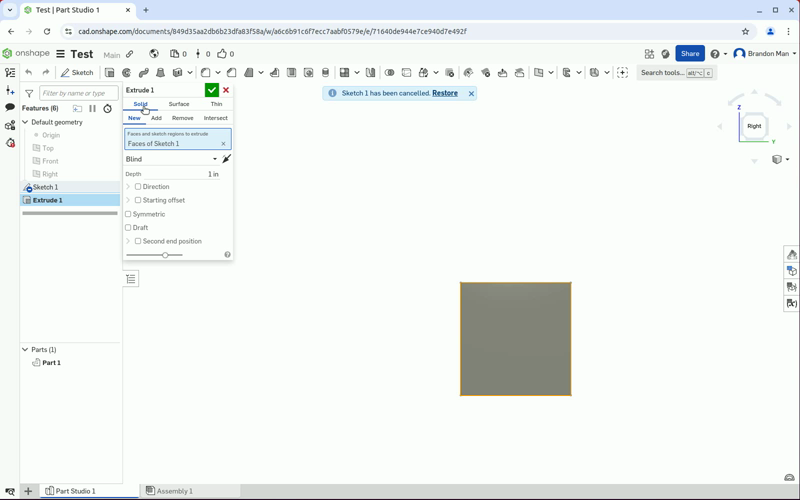
click(143, 106)
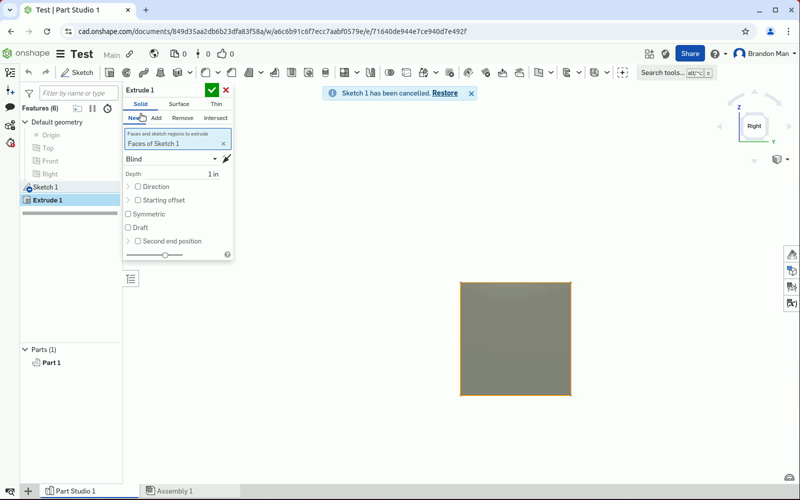
mouse_move(137, 120)
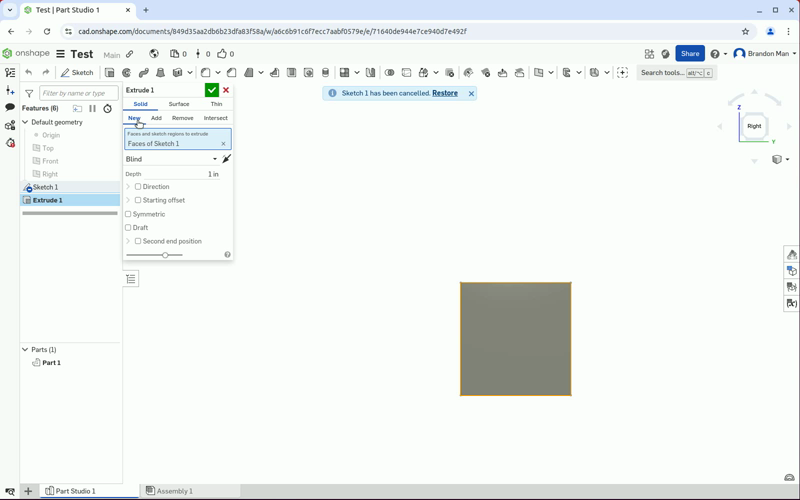
click(137, 120)
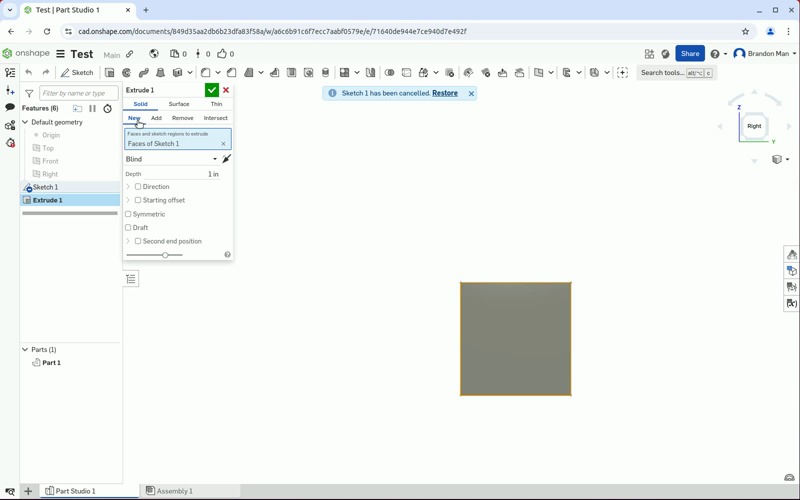
key(tab, 4)
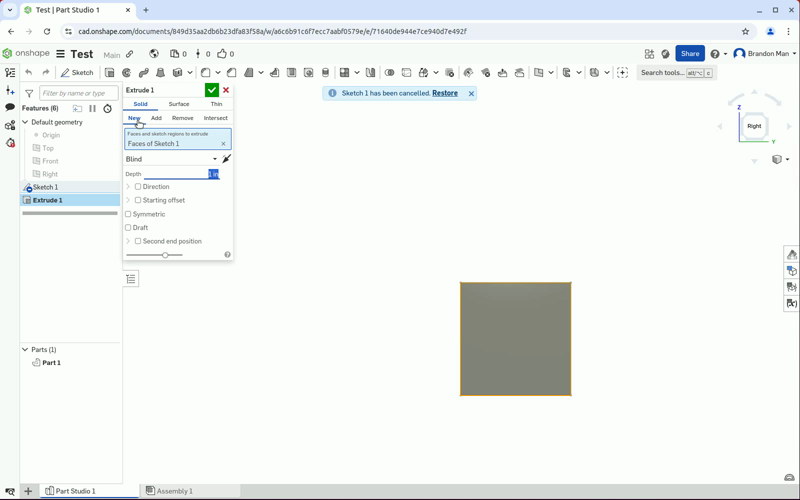
text(5.536)
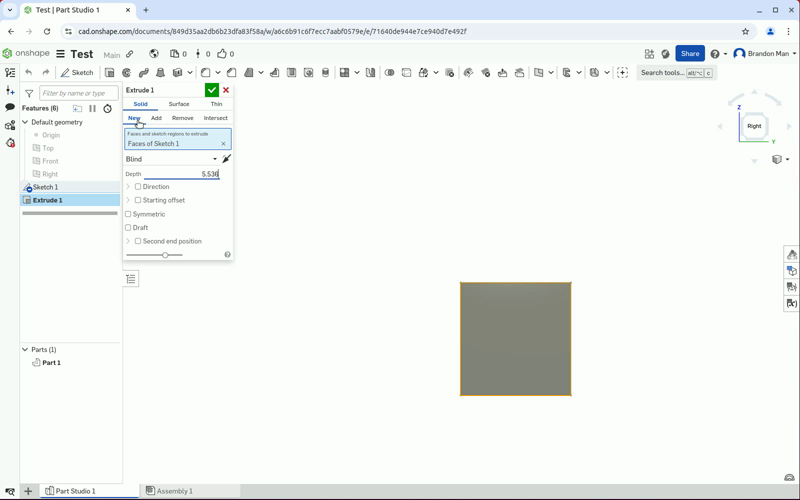
key(enter)
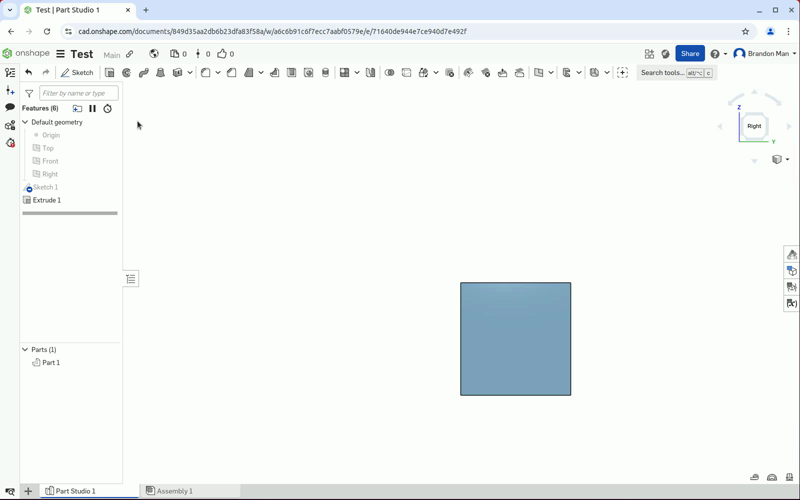
key(shift+h)
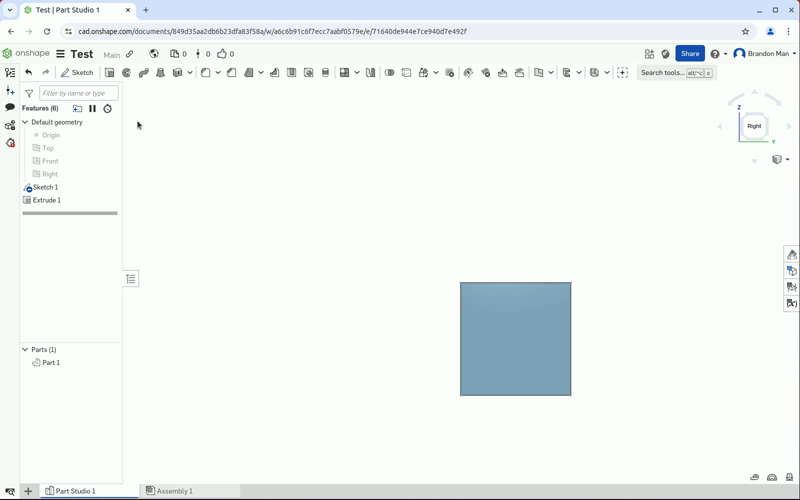
key(shift+h)
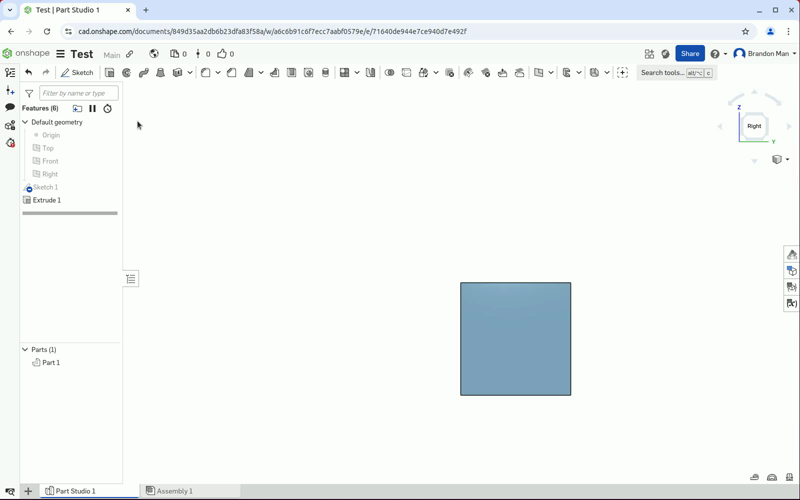
mouse_move(73, 189)
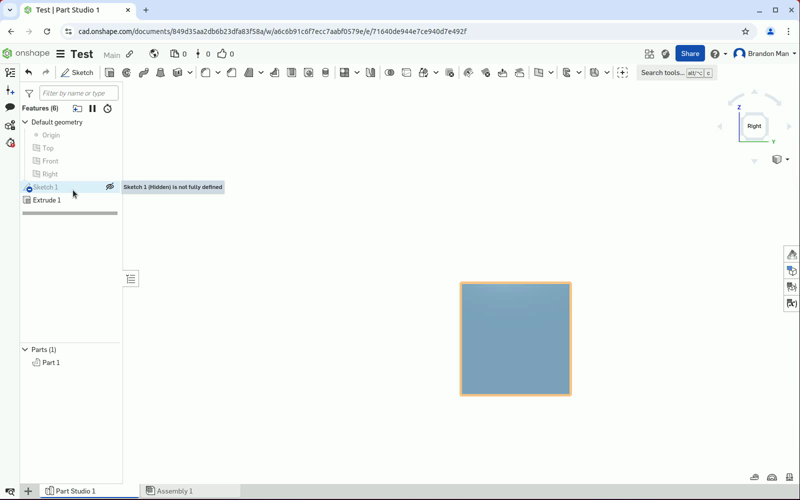
click(73, 189)
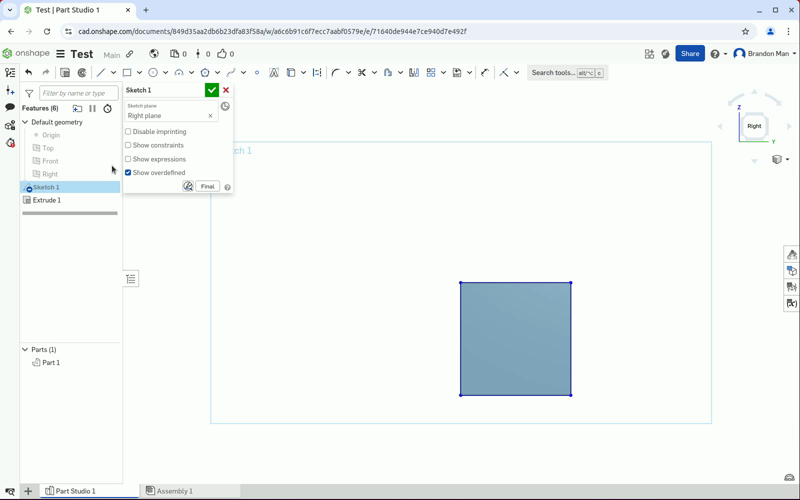
mouse_move(229, 92)
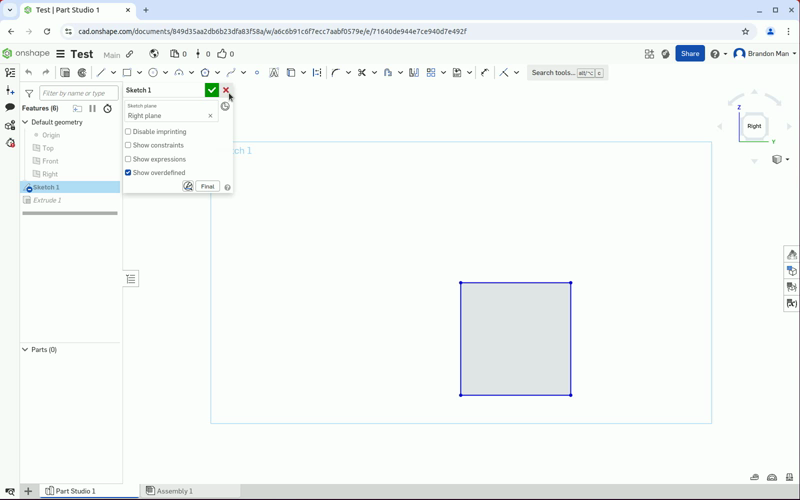
click(229, 92)
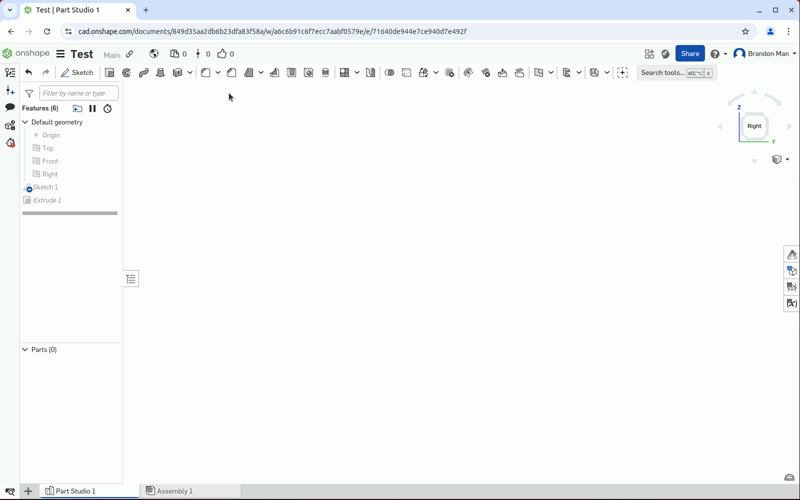
mouse_move(73, 352)
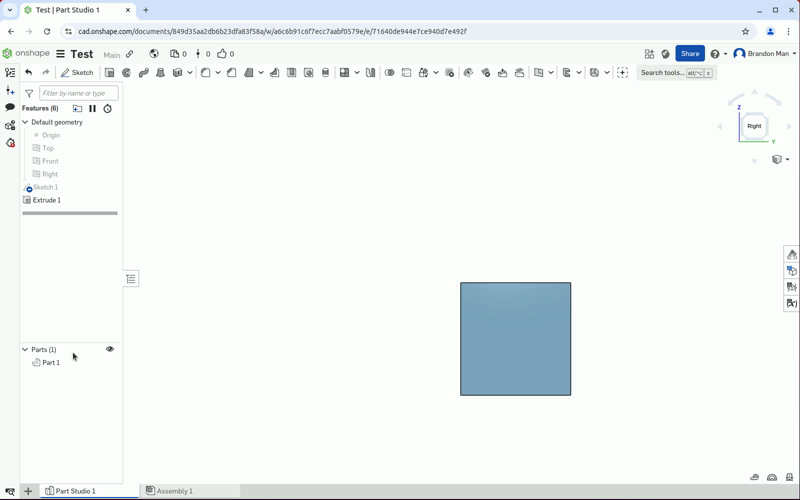
key(y)
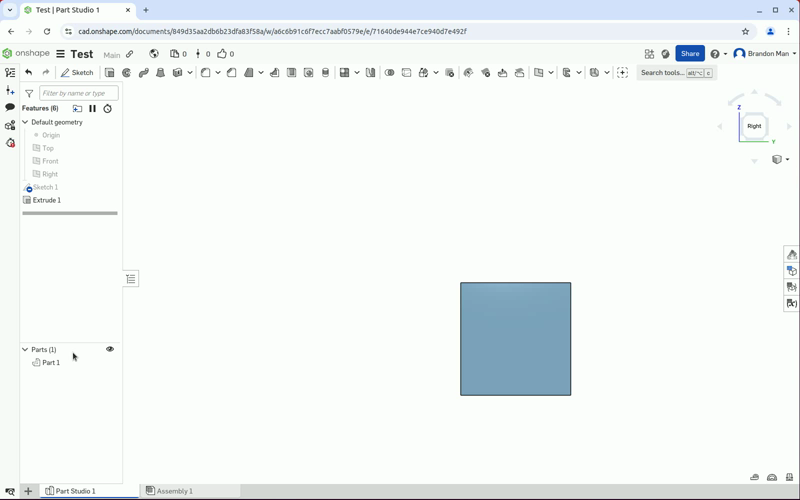
key(shift+p)
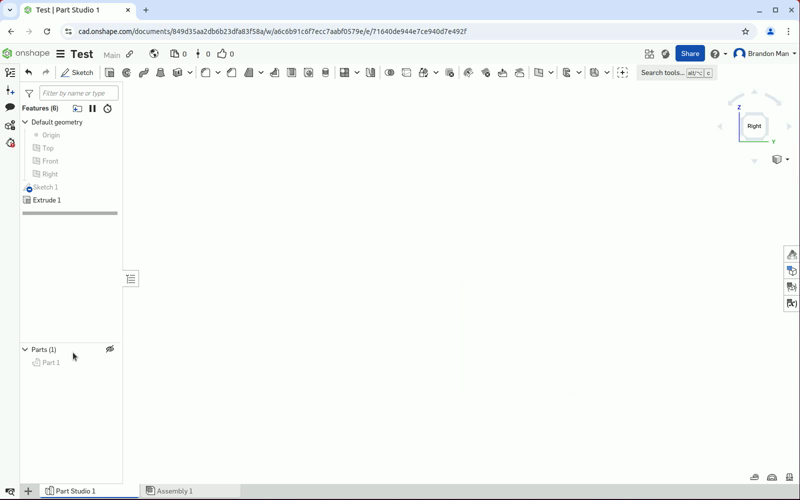
key(space)
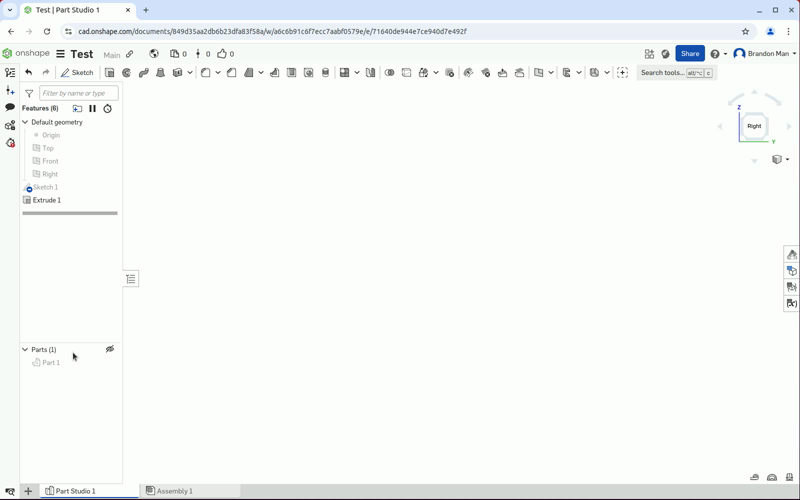
key_down(shift)
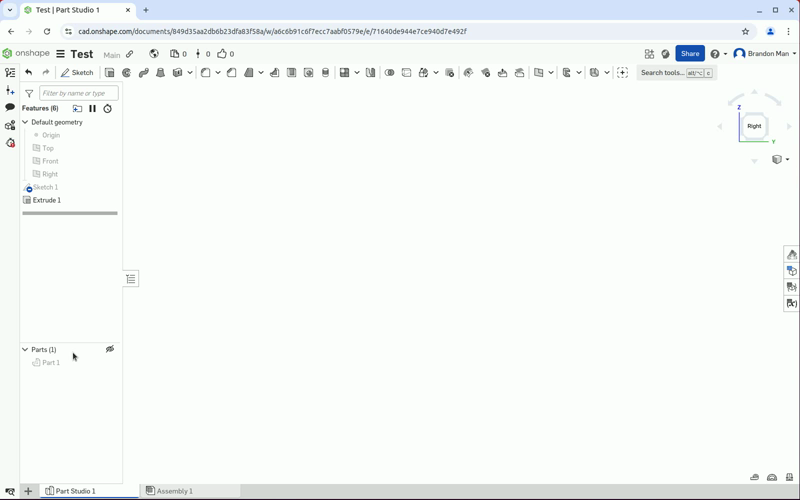
key(right)
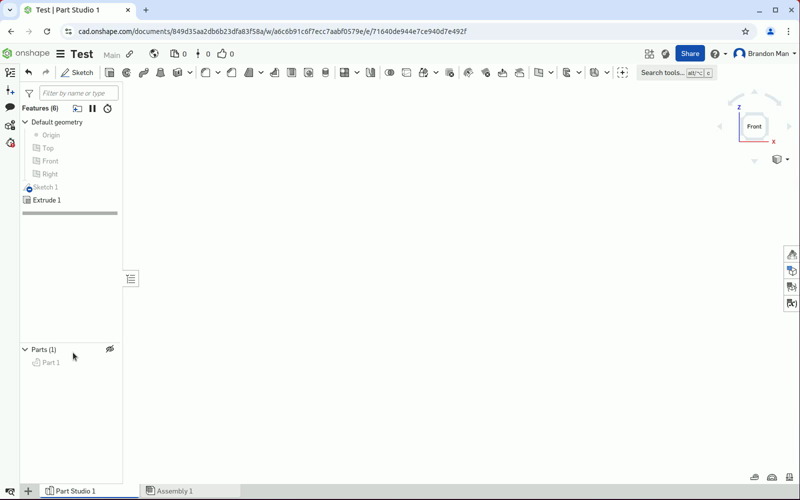
key_up(shift)
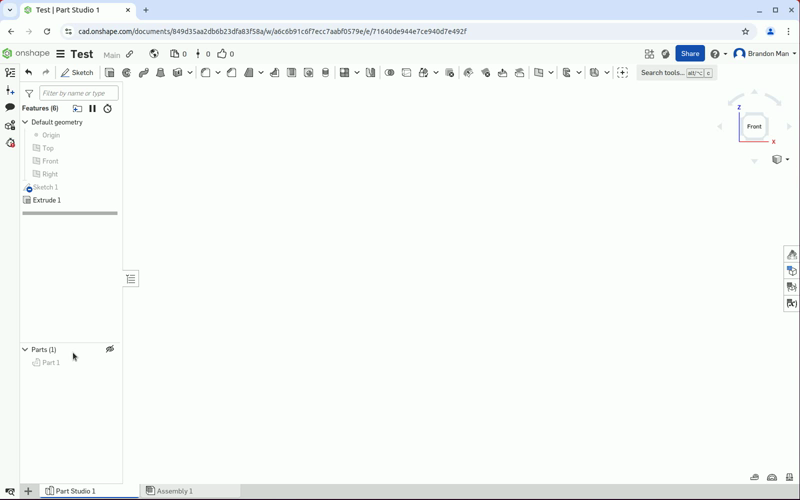
key(space)
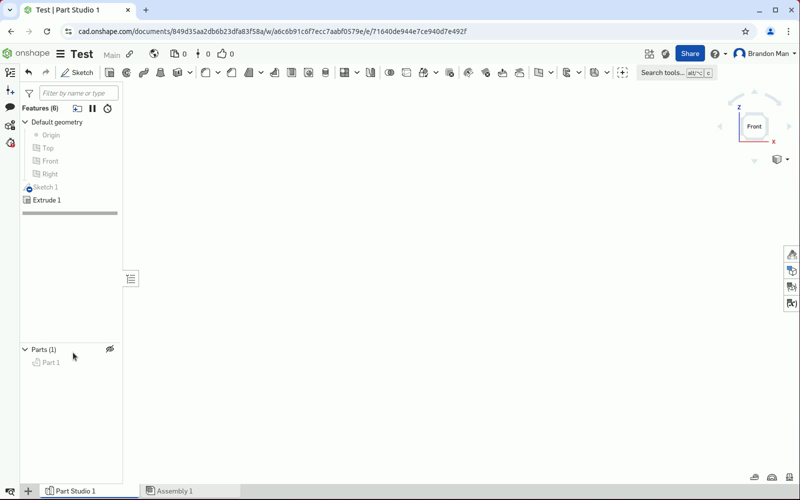
key_down(shift)
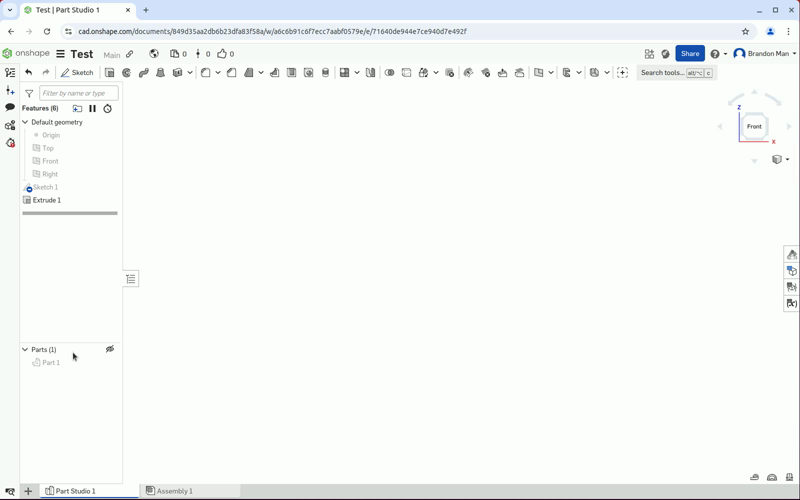
key(down)
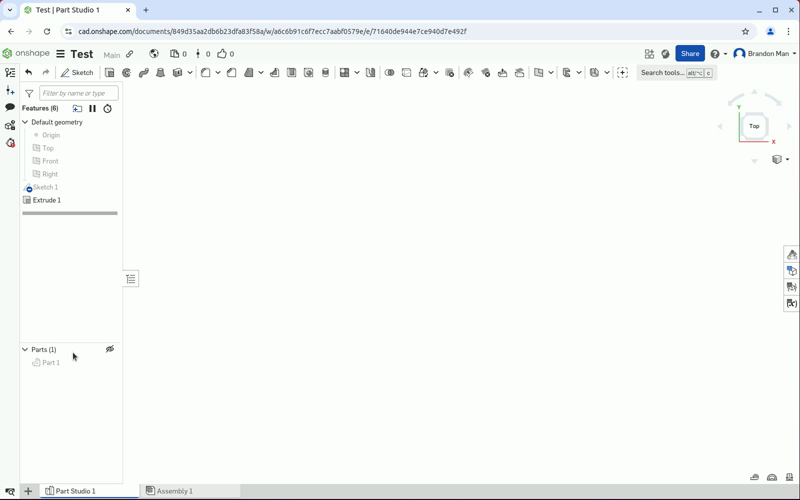
key_up(shift)
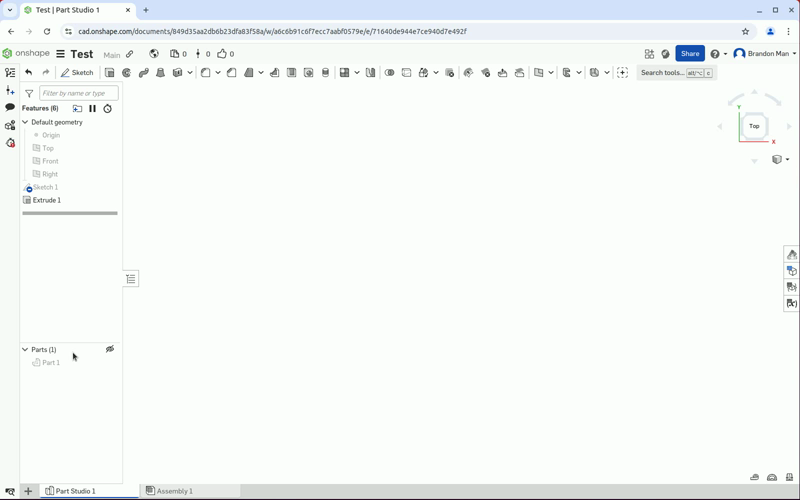
mouse_move(73, 352)
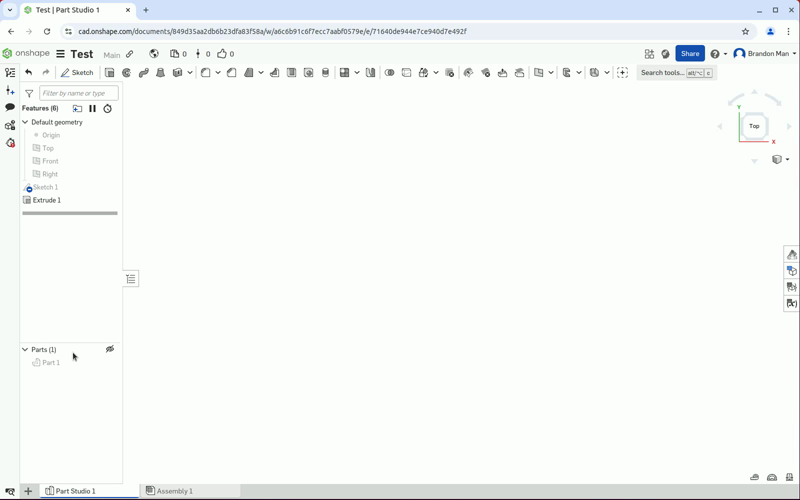
key(shift+y)
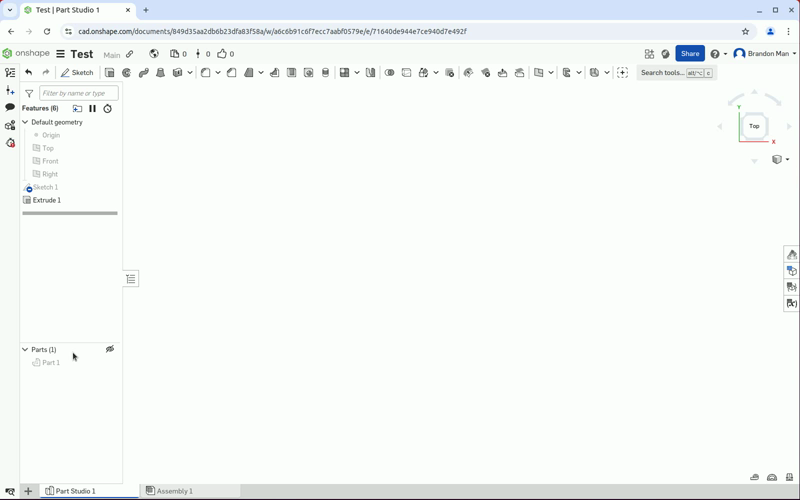
key(shift+s)
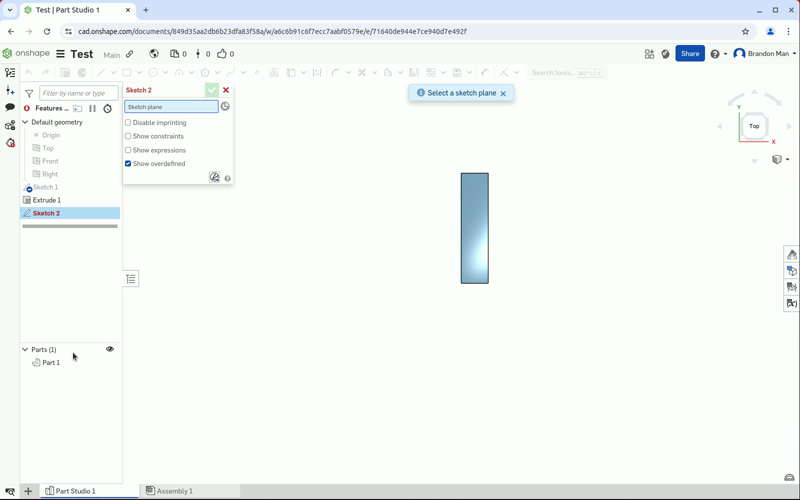
mouse_move(73, 150)
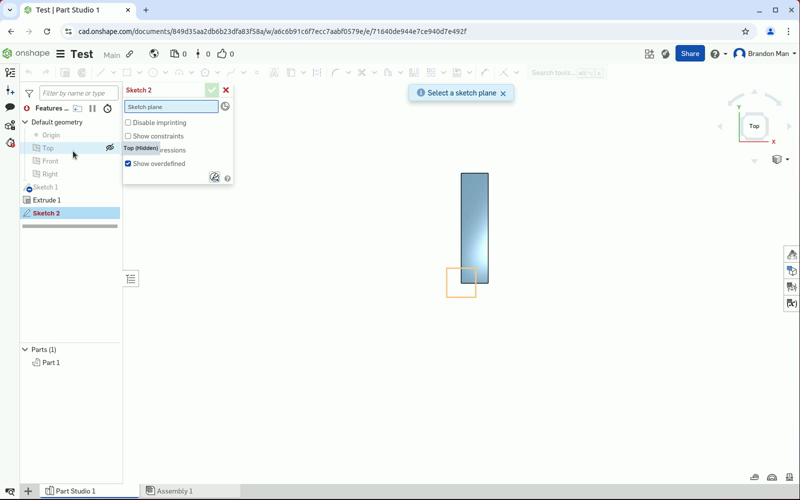
click(73, 150)
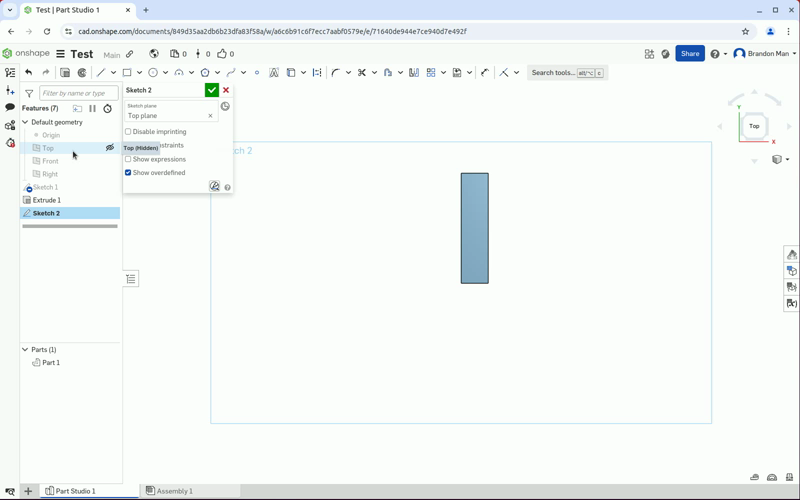
mouse_move(73, 352)
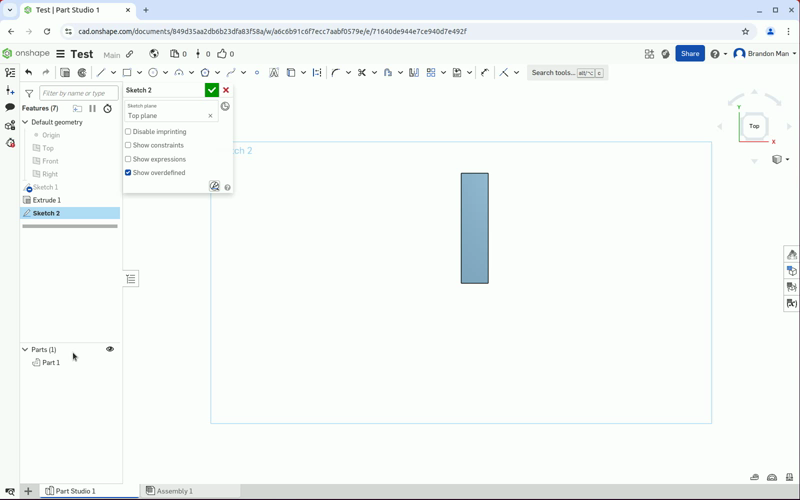
key(y)
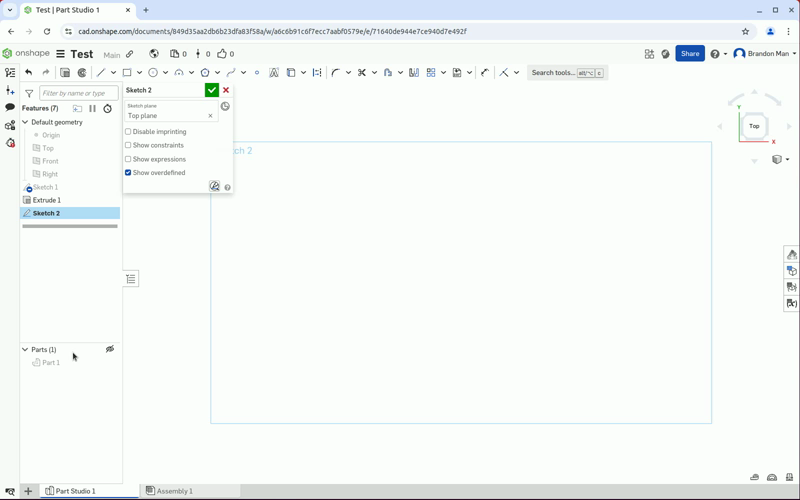
key(l)
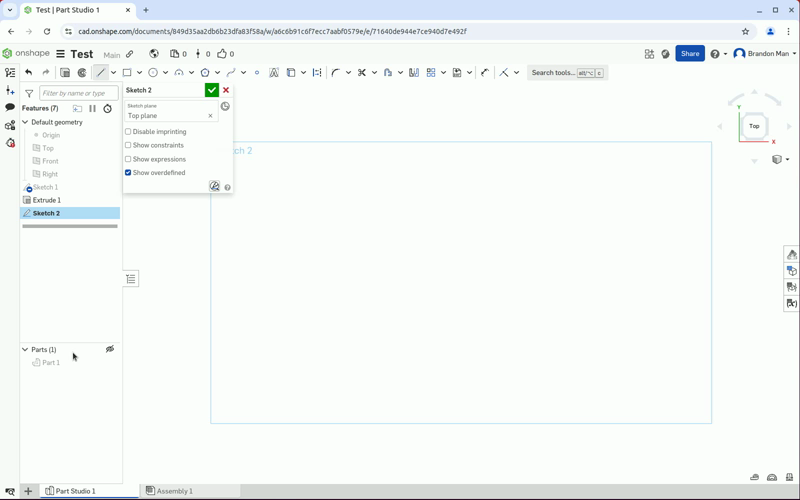
key_down(shift)
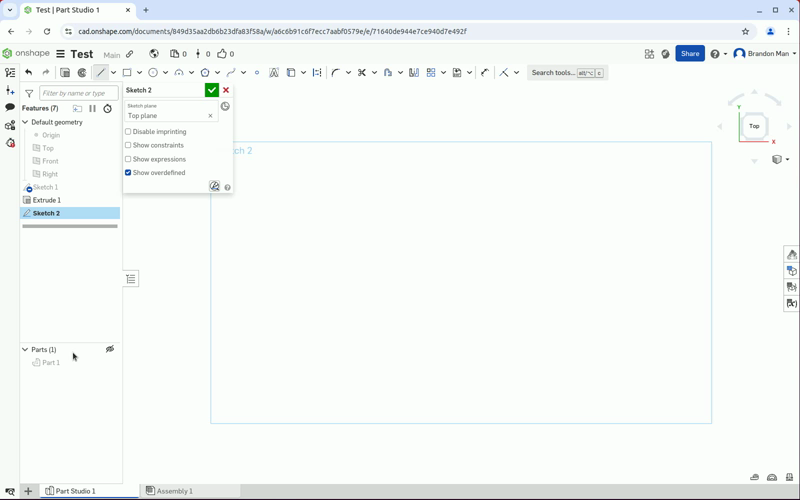
mouse_move(460, 182)
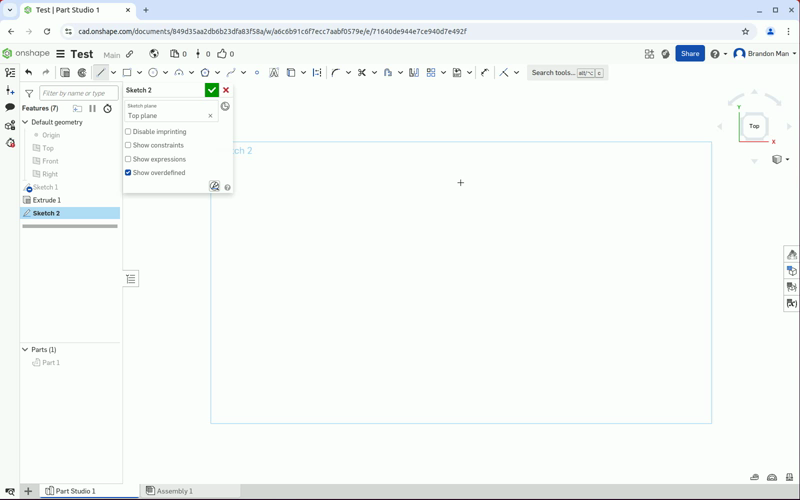
click(460, 182)
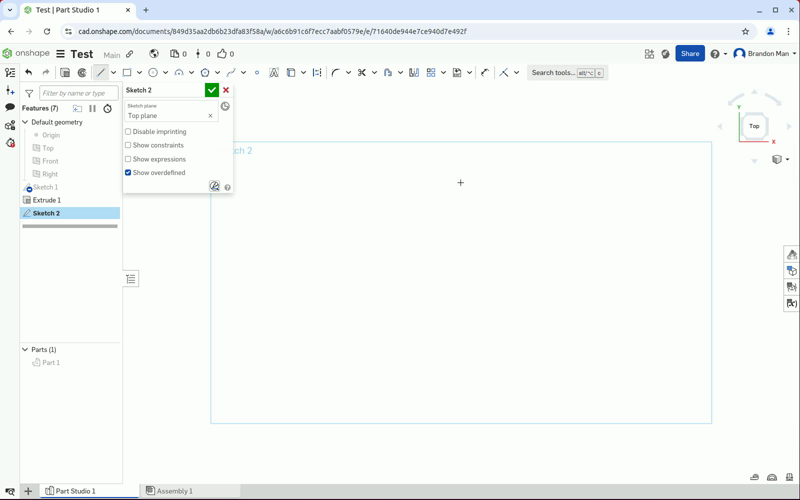
key_up(shift)
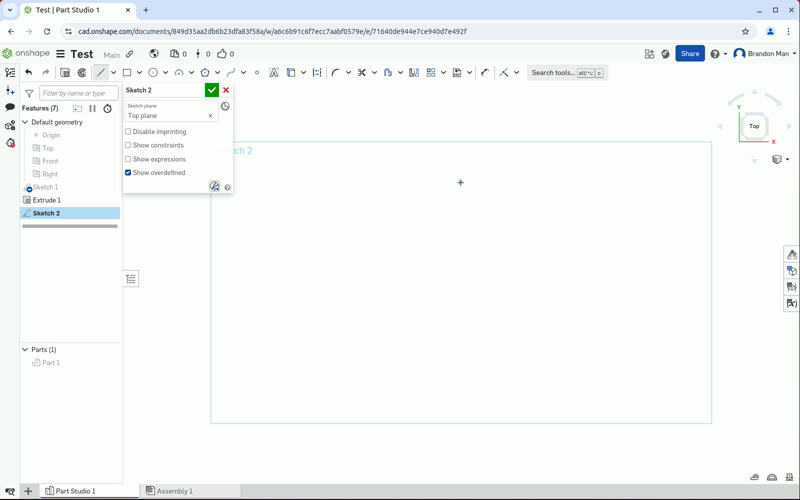
key_down(shift)
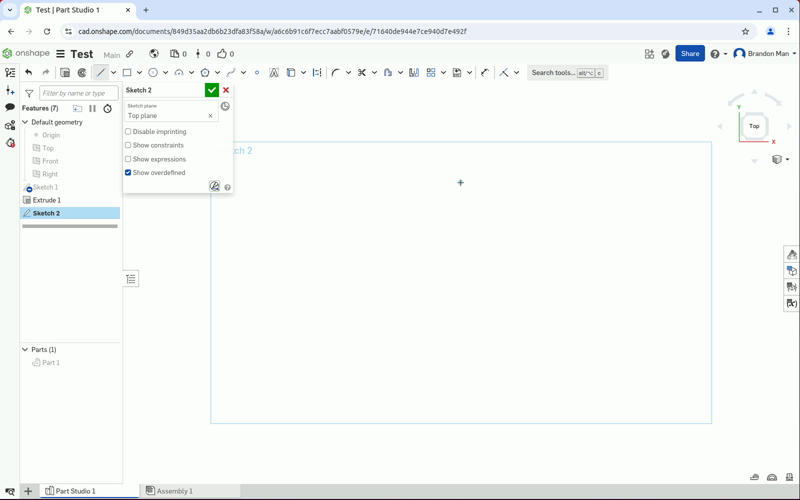
mouse_move(490, 182)
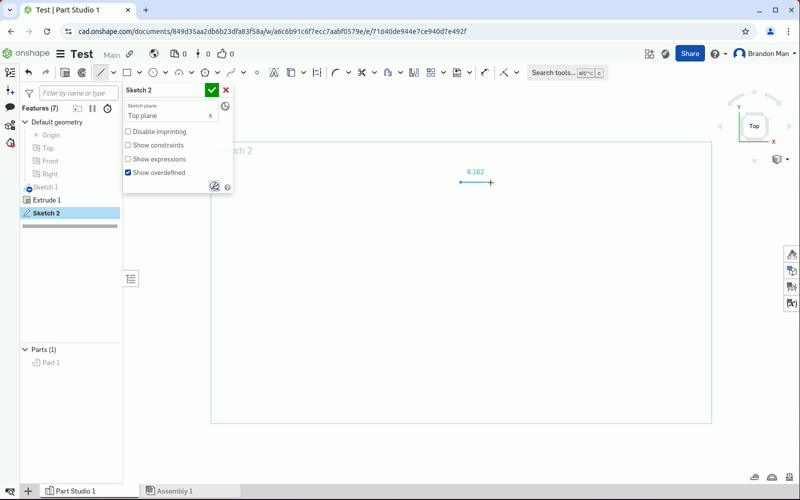
mouse_move(461, 181)
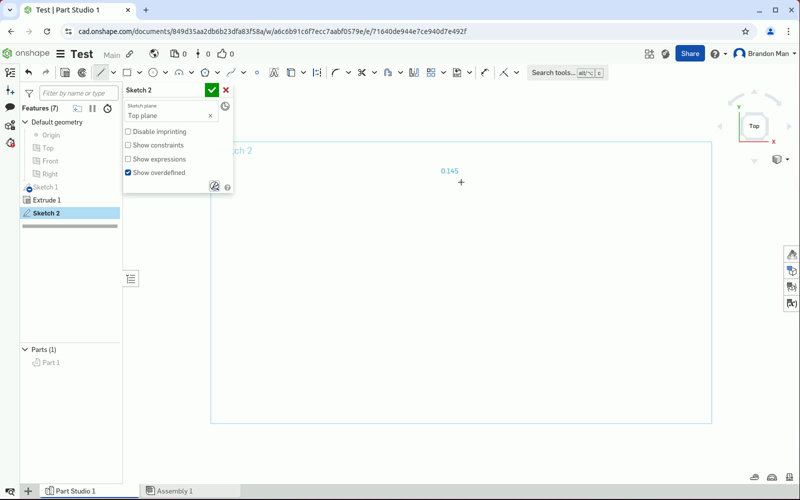
scroll(6)
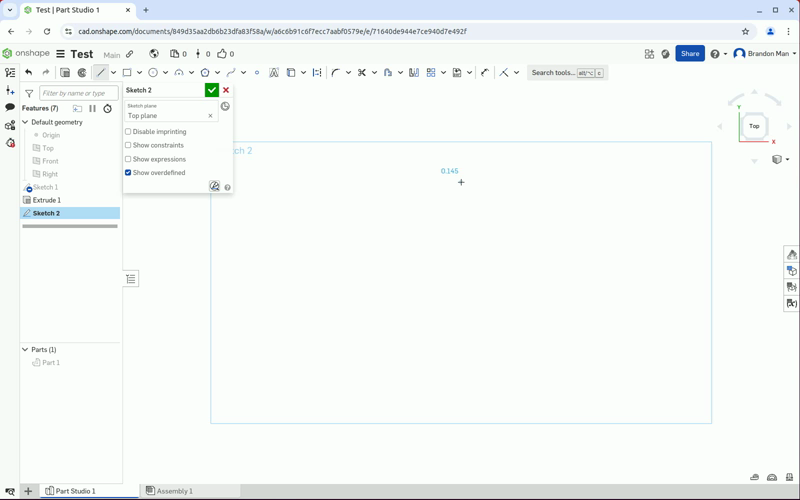
scroll(6)
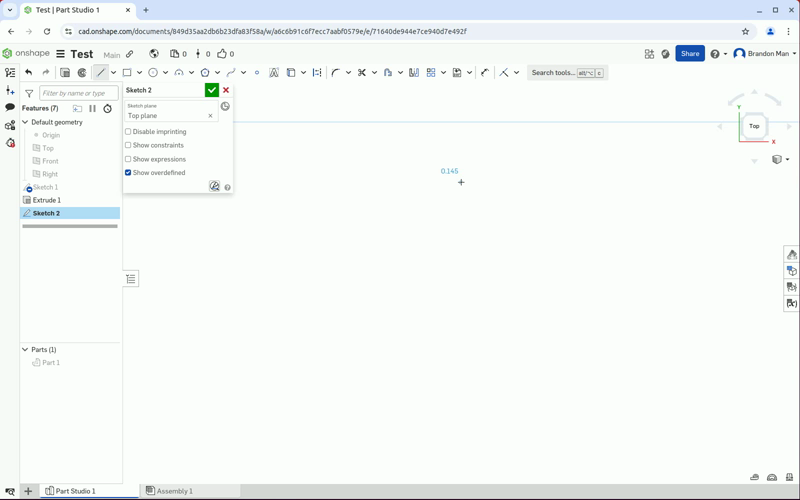
scroll(6)
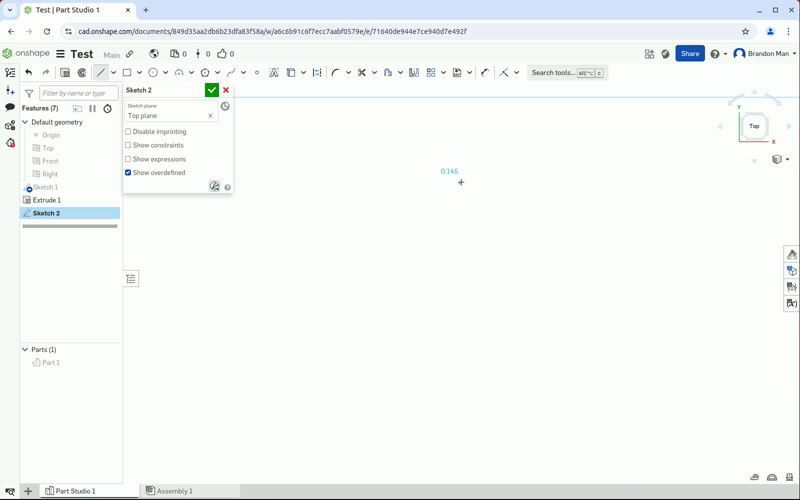
scroll(6)
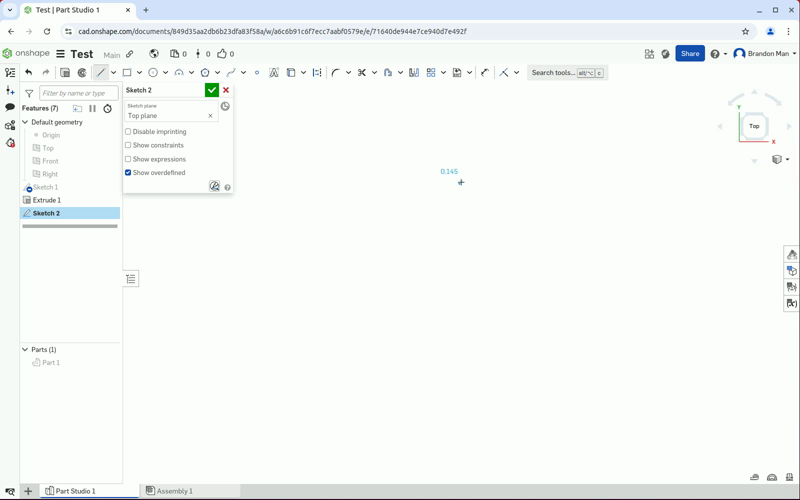
scroll(6)
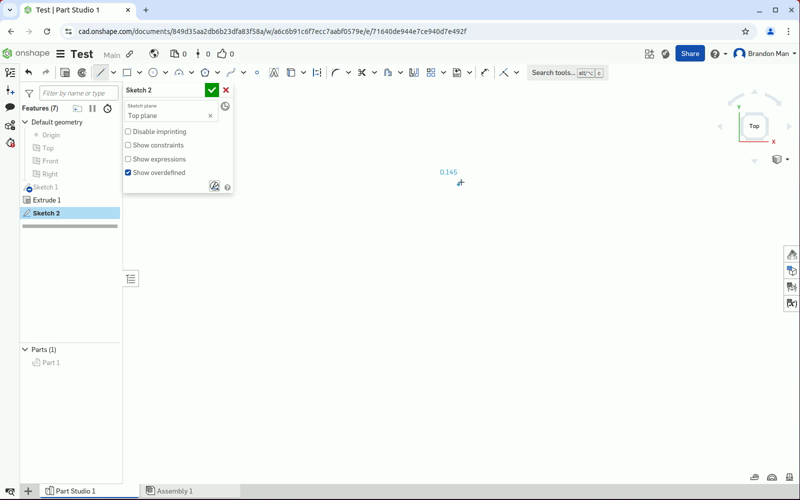
scroll(6)
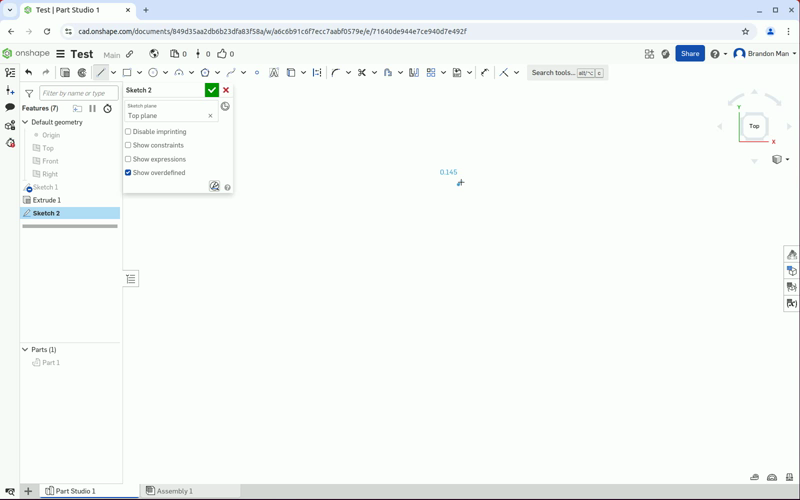
scroll(6)
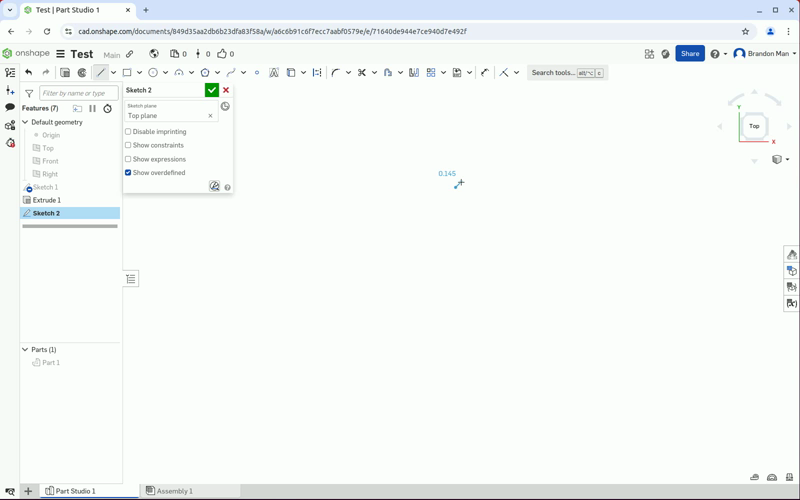
click(461, 181)
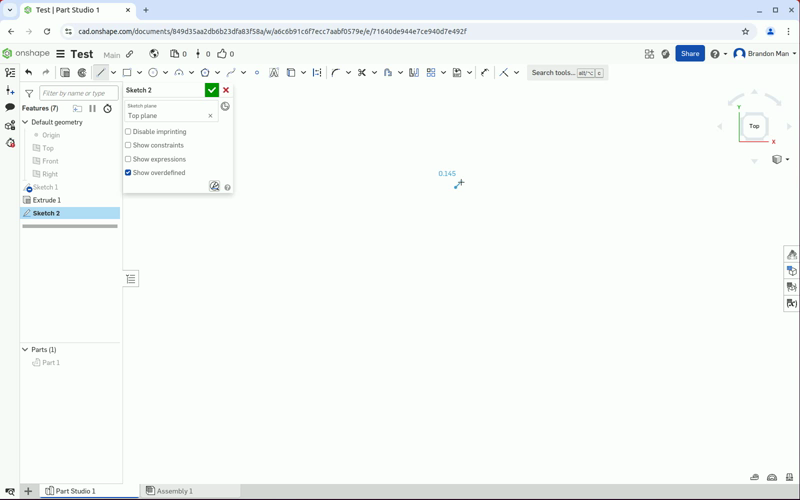
scroll(-6)
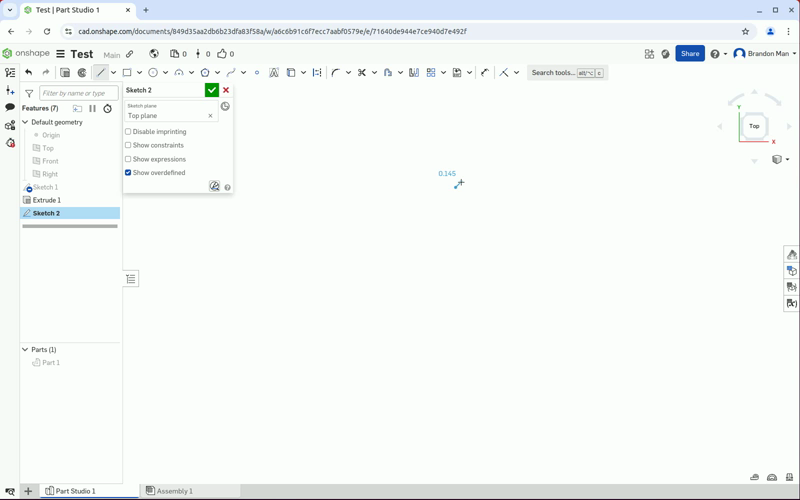
scroll(-6)
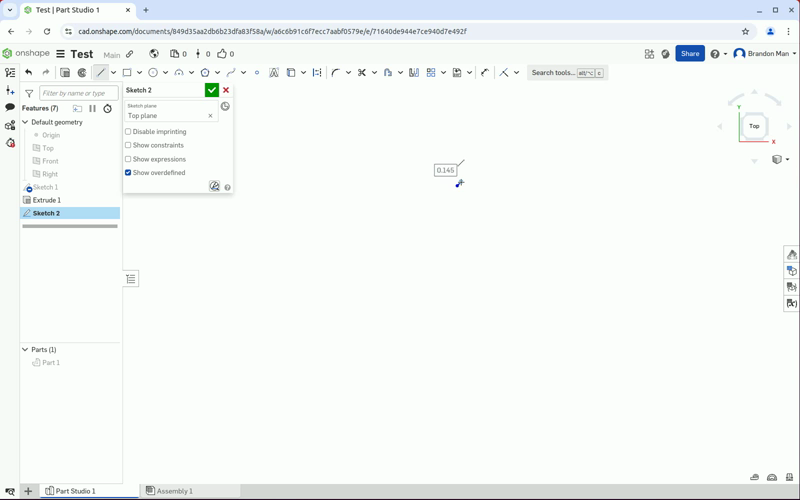
scroll(-6)
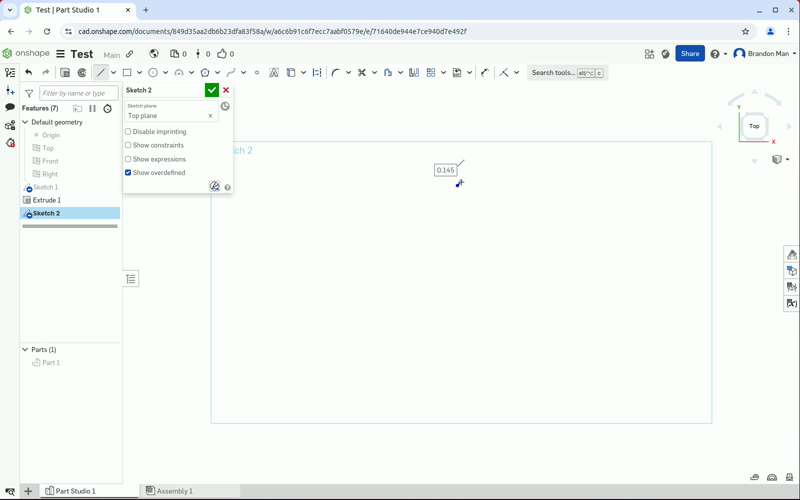
scroll(-6)
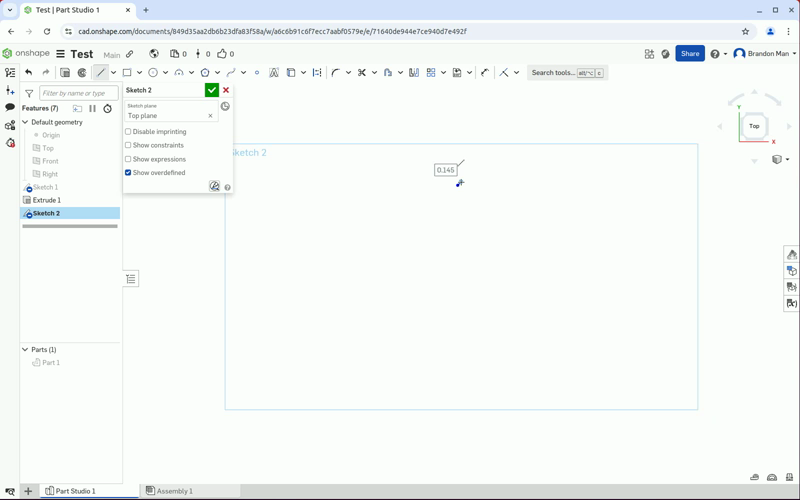
scroll(-6)
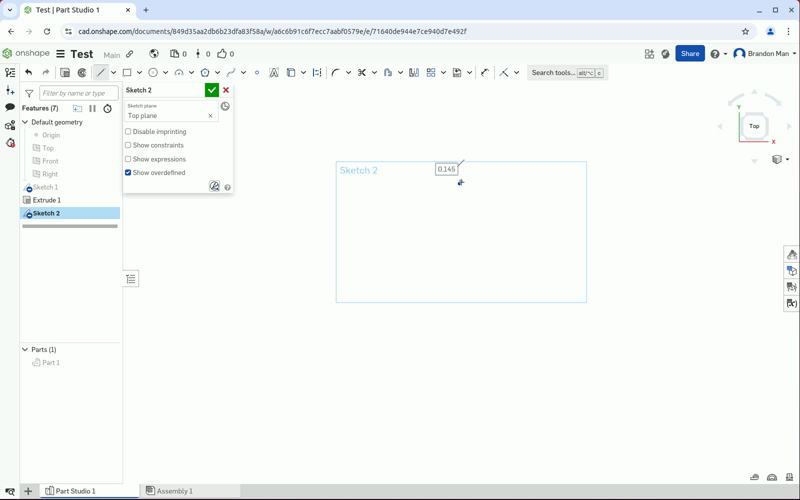
scroll(-6)
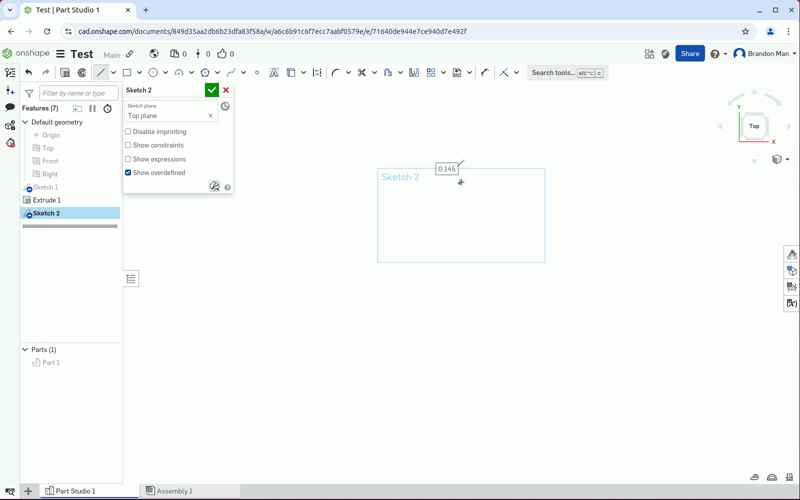
scroll(-6)
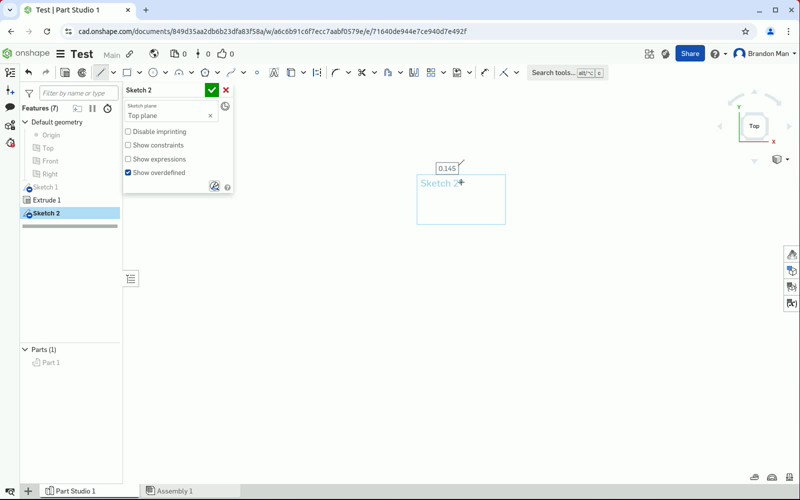
key_up(shift)
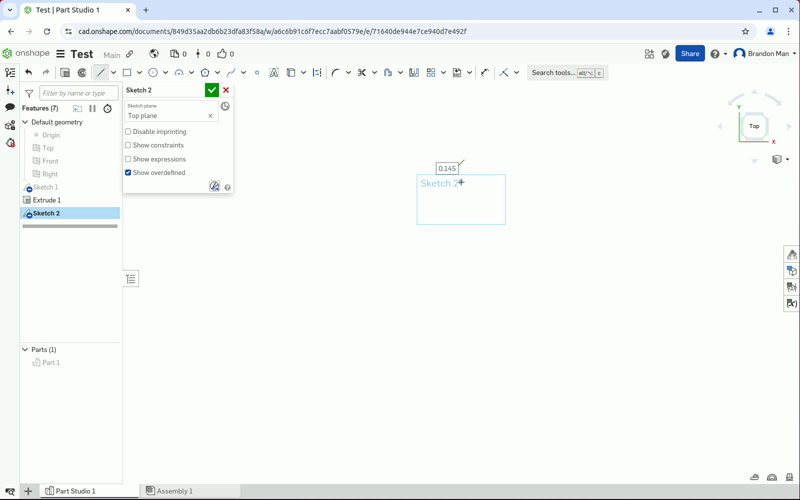
key_down(shift)
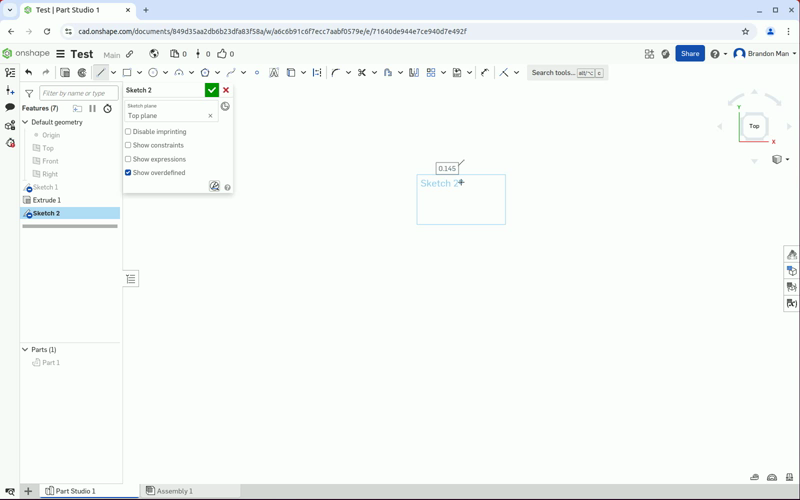
mouse_move(491, 181)
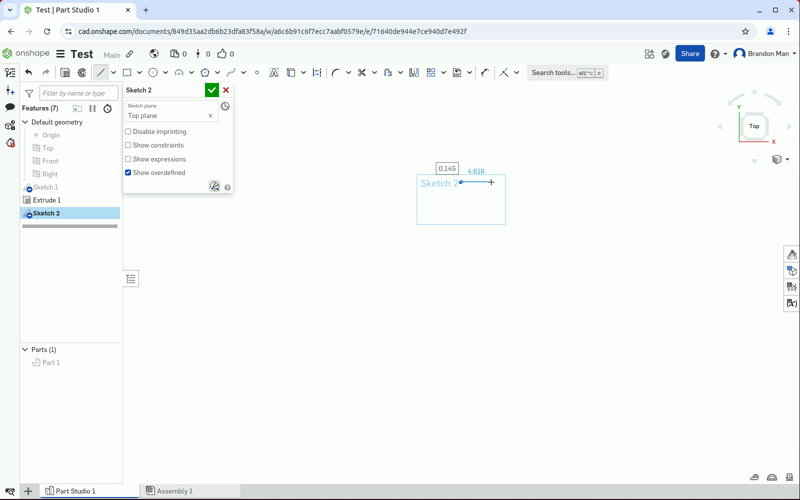
mouse_move(468, 172)
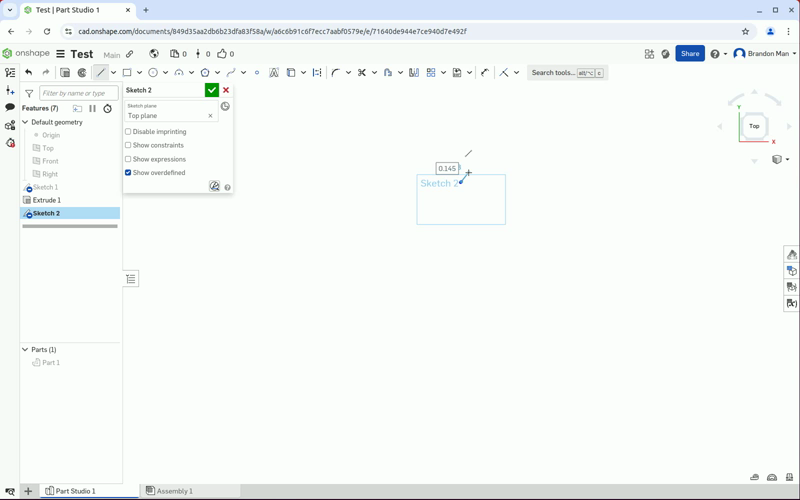
click(468, 172)
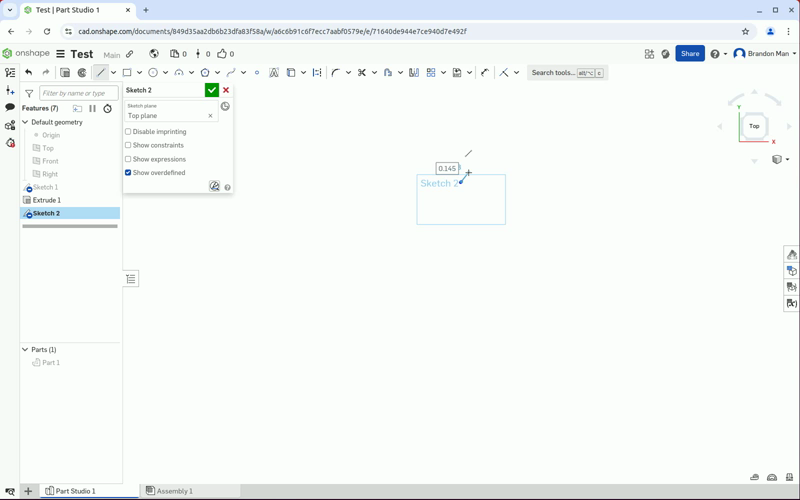
key_up(shift)
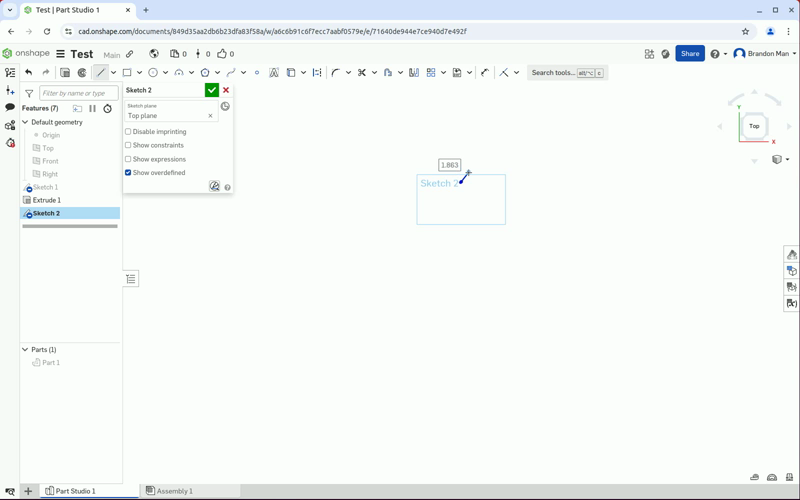
key_down(shift)
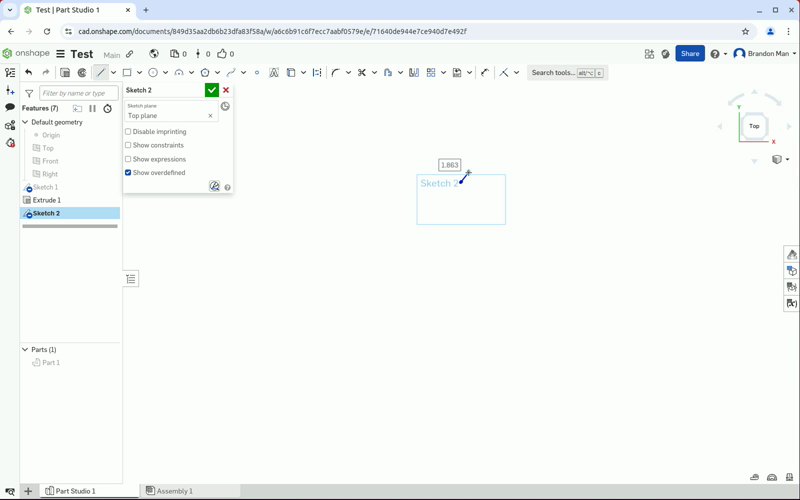
mouse_move(498, 172)
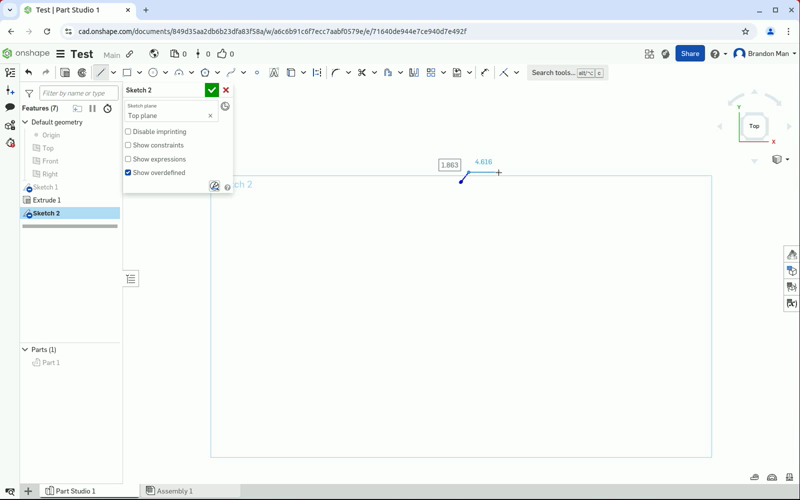
mouse_move(469, 171)
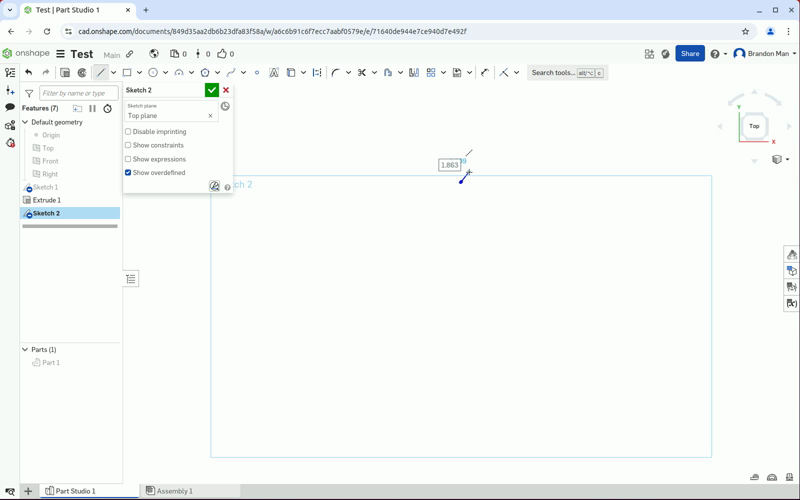
scroll(6)
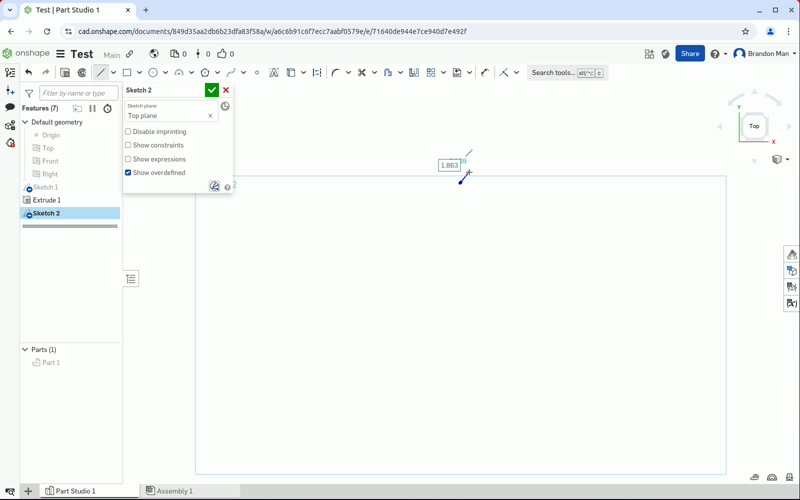
scroll(6)
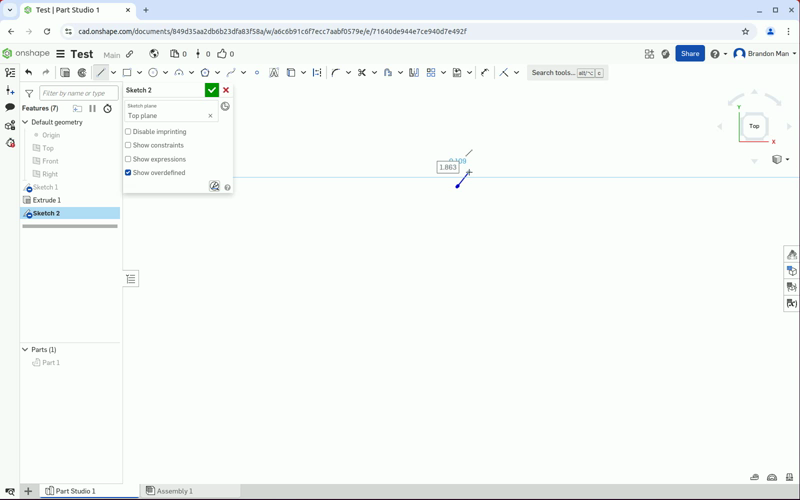
scroll(6)
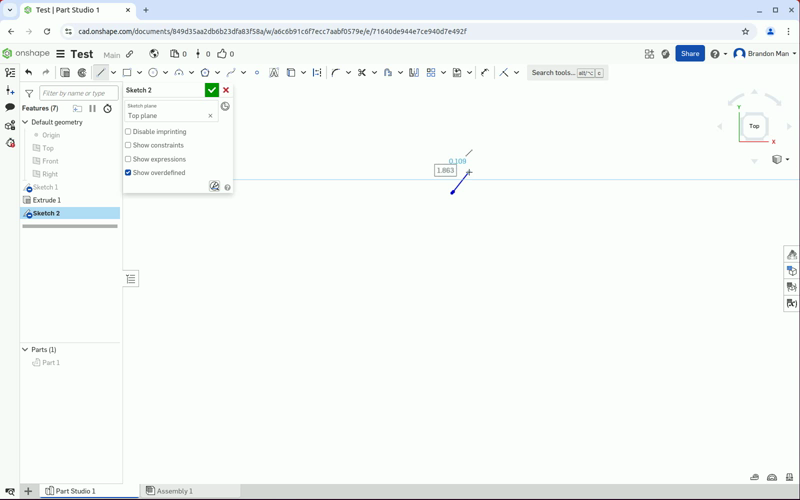
scroll(6)
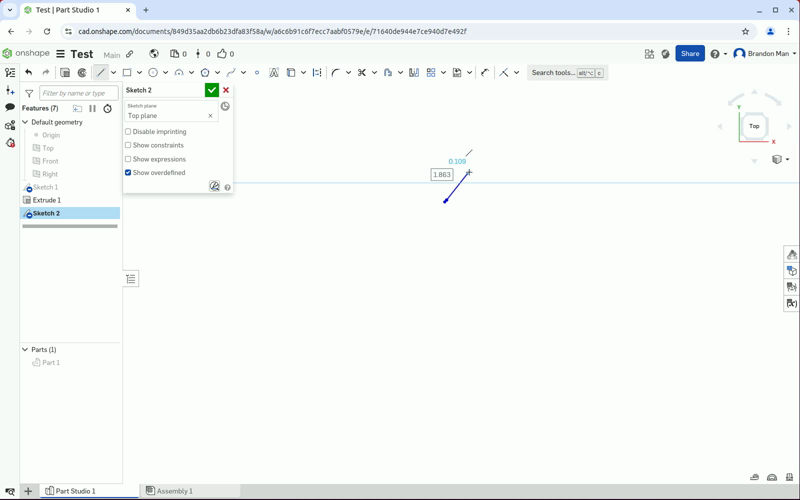
scroll(6)
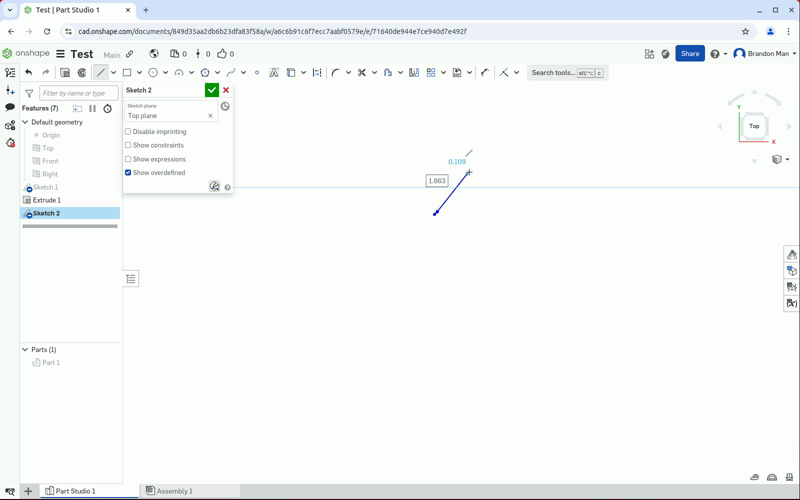
scroll(6)
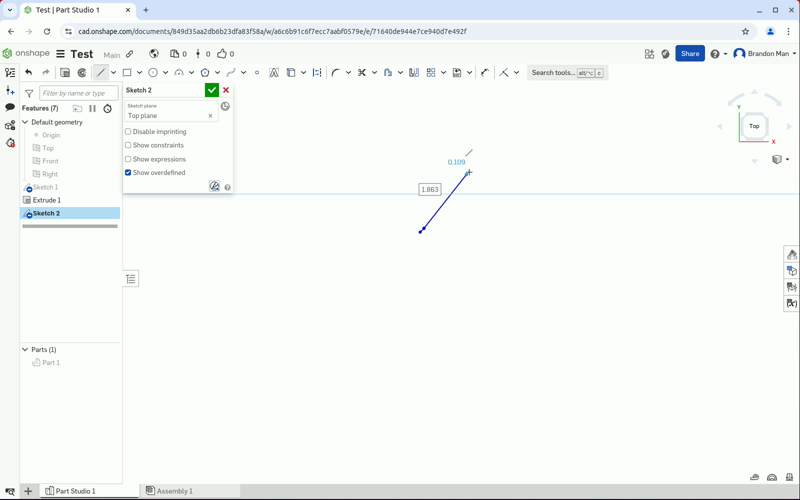
scroll(6)
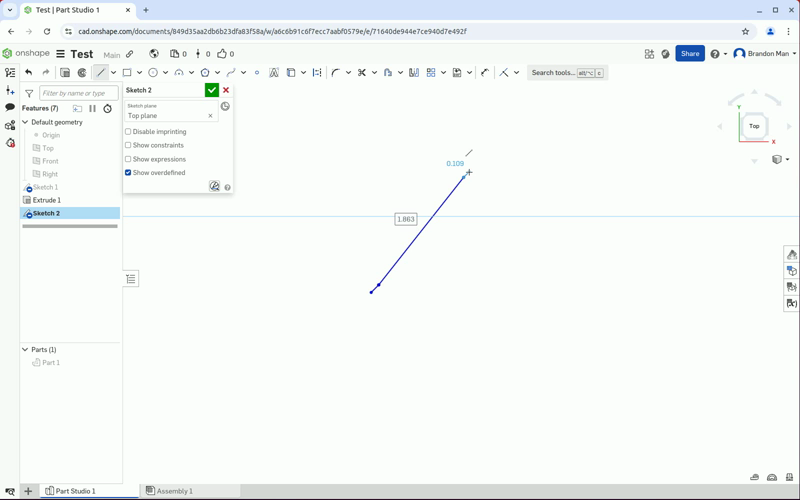
click(469, 171)
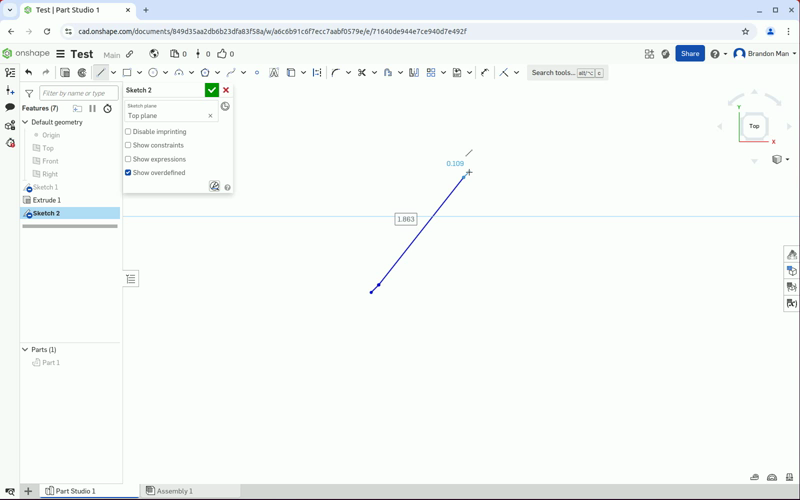
scroll(-6)
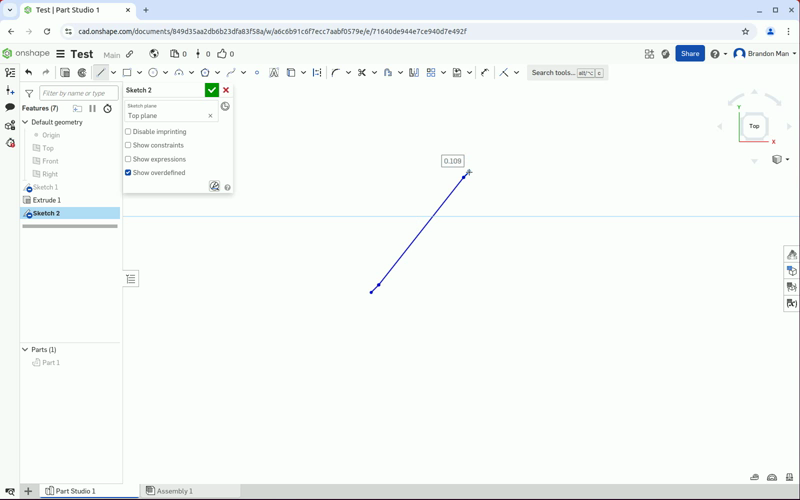
scroll(-6)
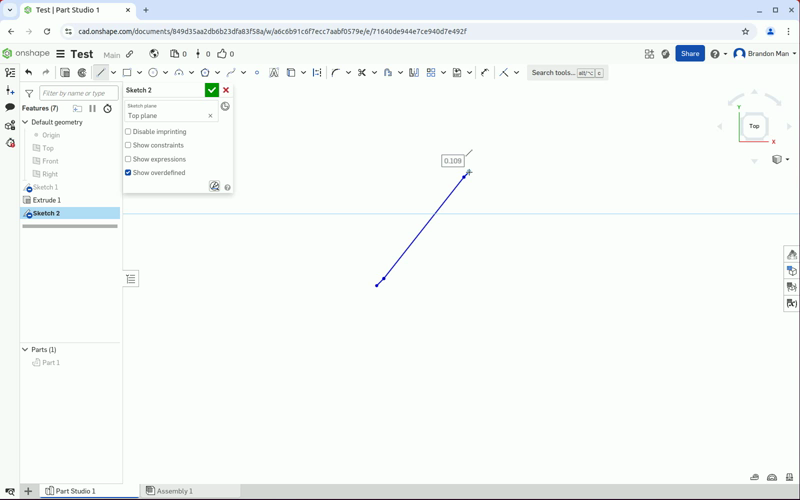
scroll(-6)
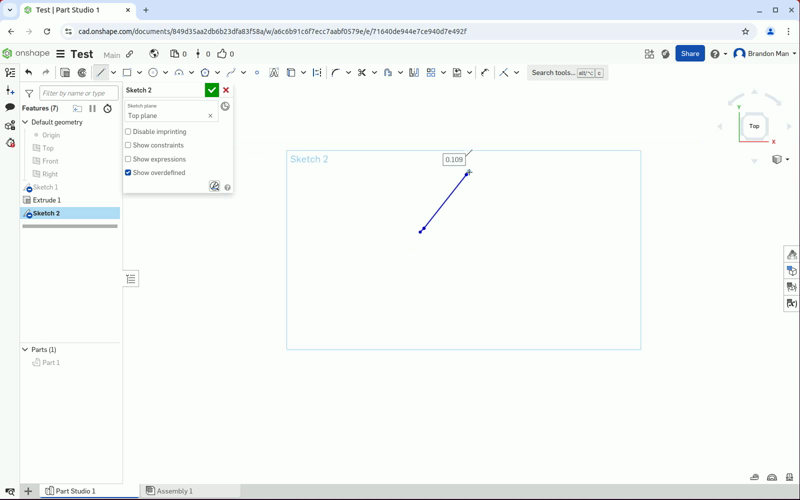
scroll(-6)
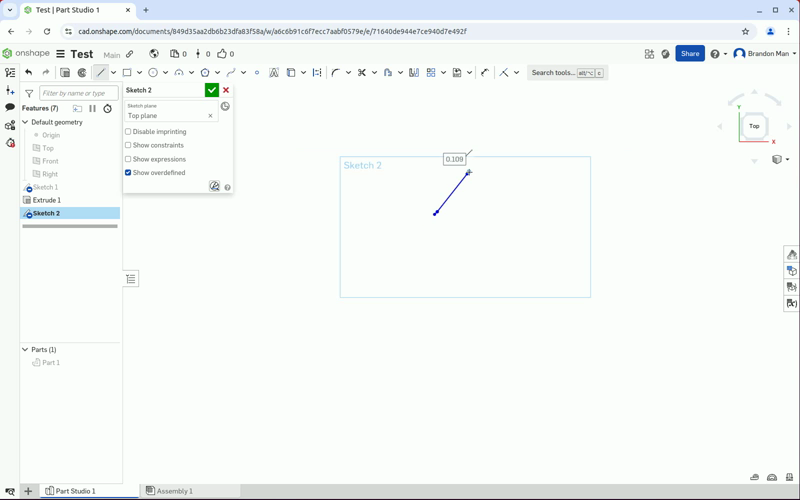
scroll(-6)
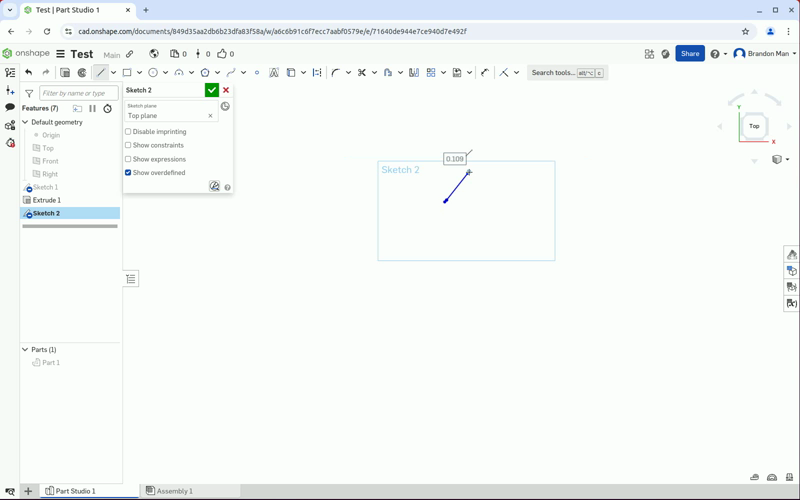
scroll(-6)
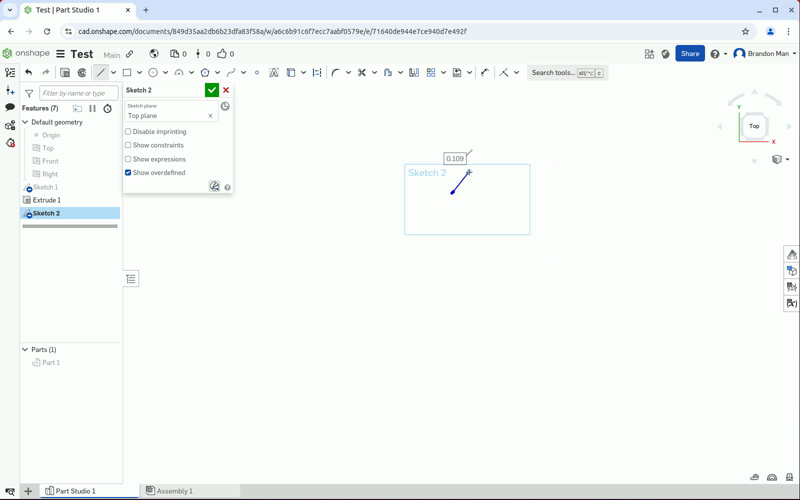
scroll(-6)
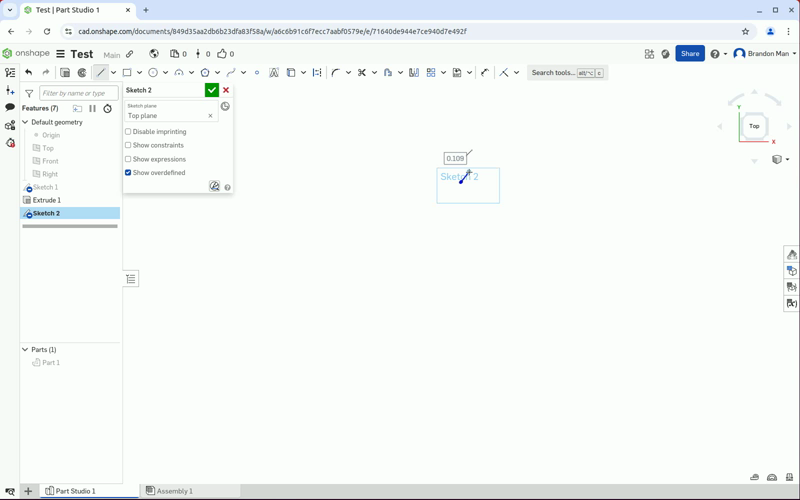
key_up(shift)
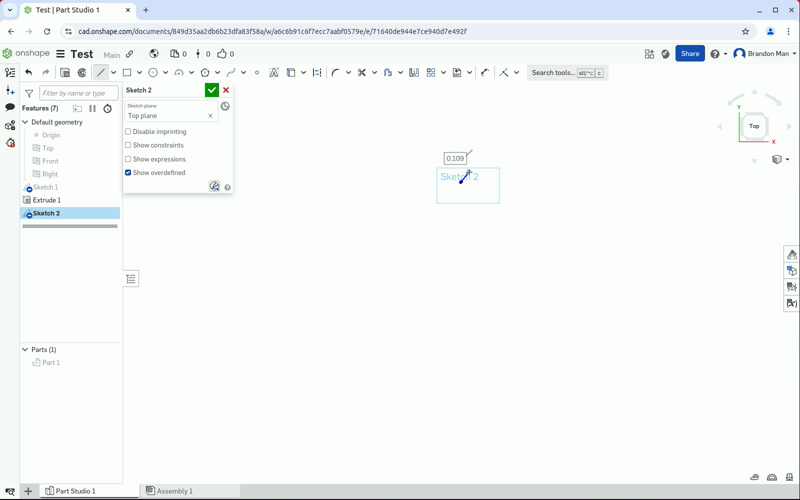
key_down(shift)
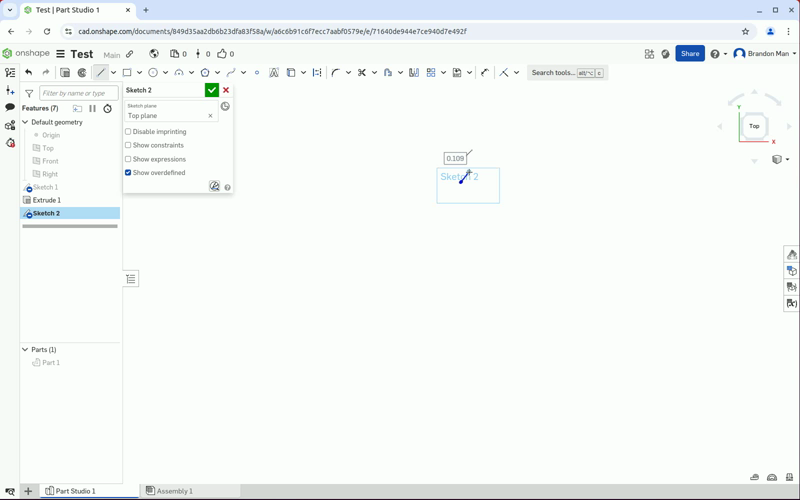
mouse_move(499, 171)
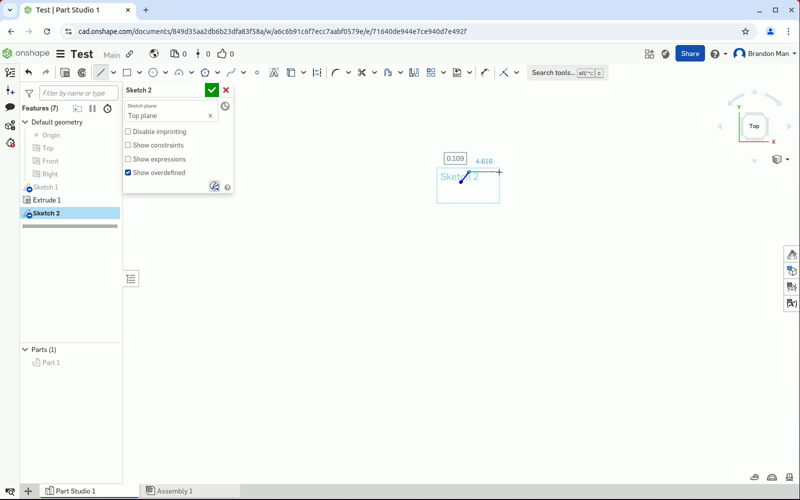
mouse_move(468, 171)
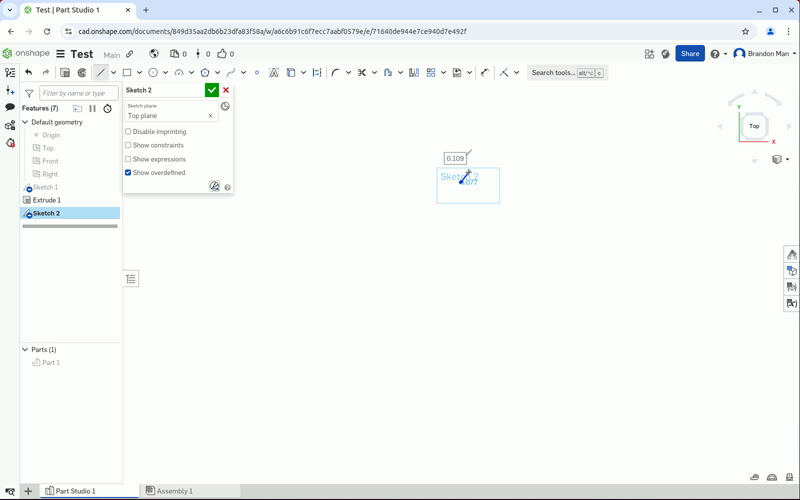
scroll(6)
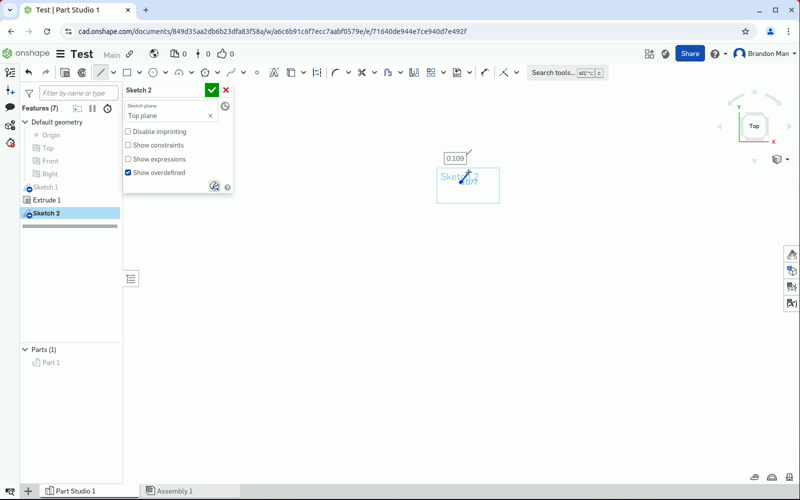
scroll(6)
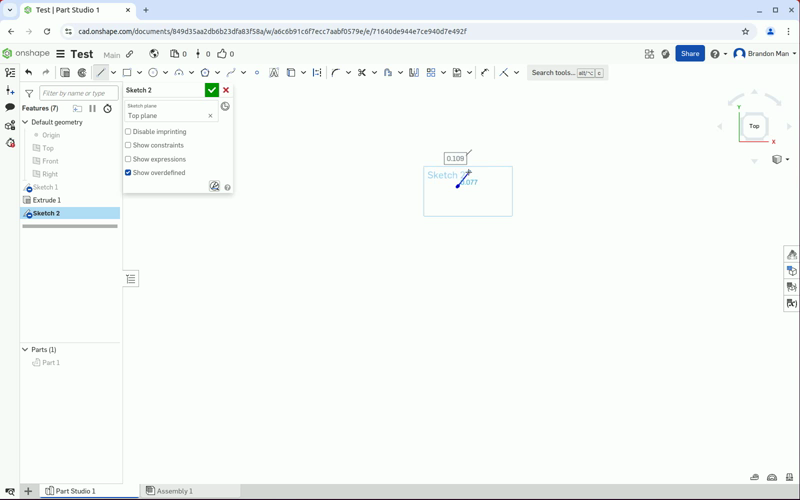
scroll(6)
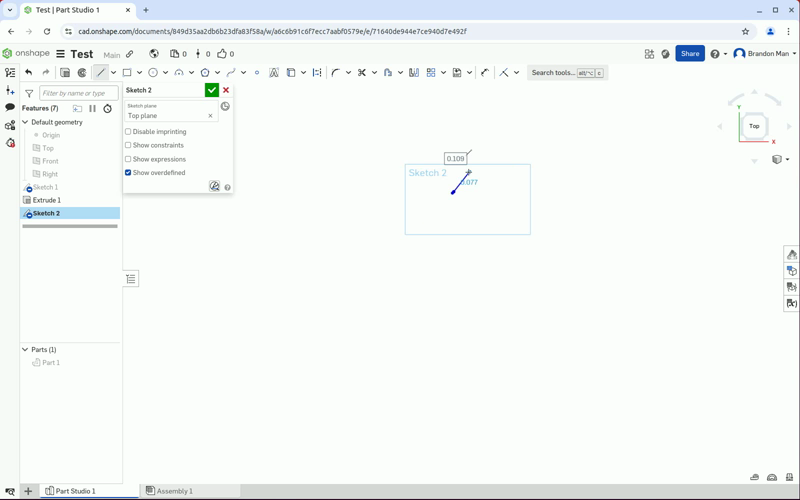
scroll(6)
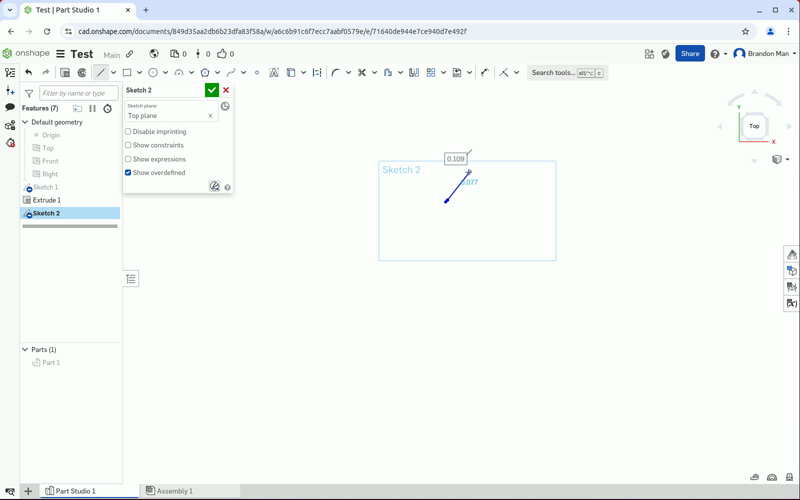
scroll(6)
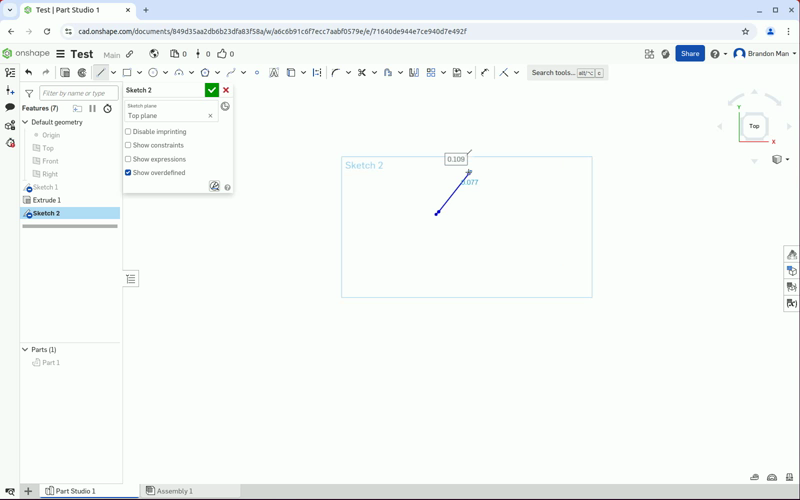
scroll(6)
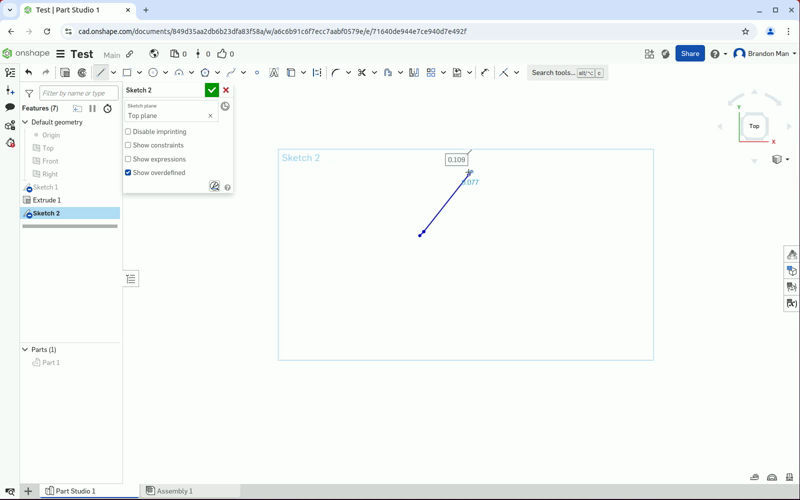
scroll(6)
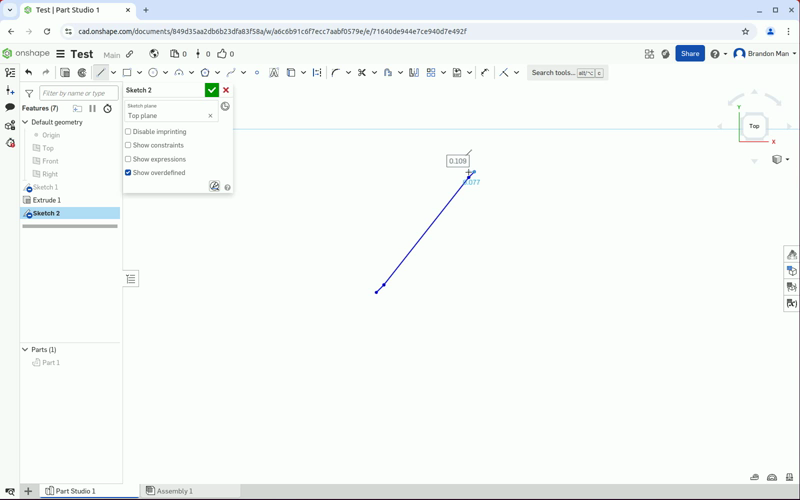
click(468, 171)
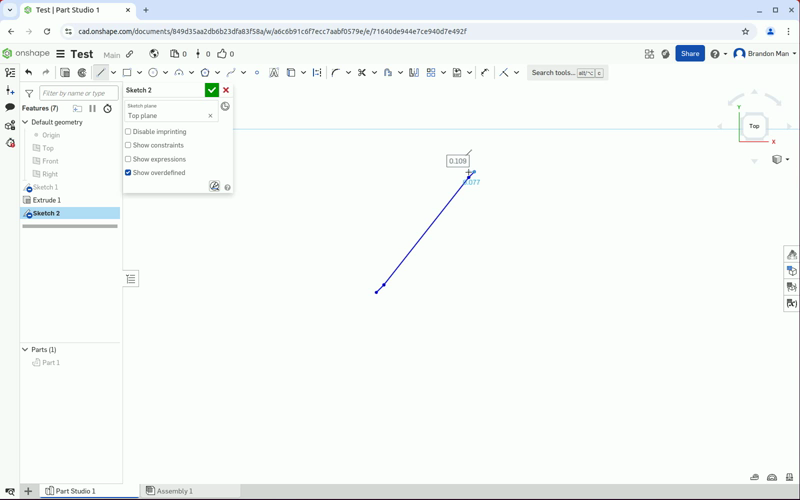
scroll(-6)
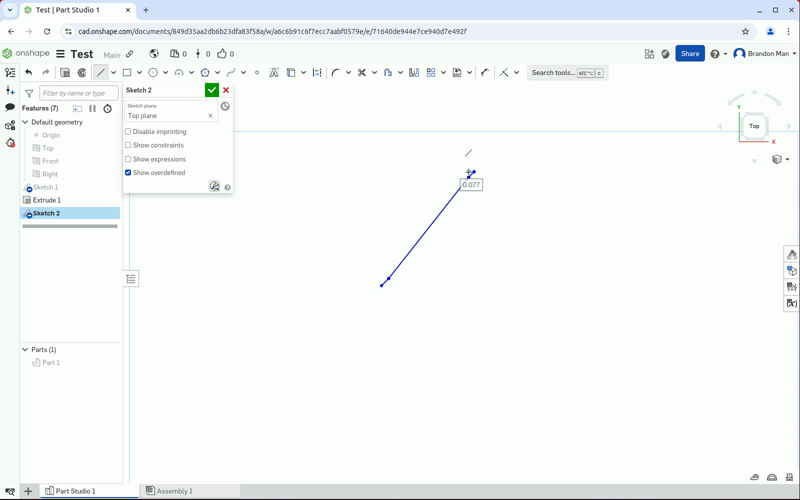
scroll(-6)
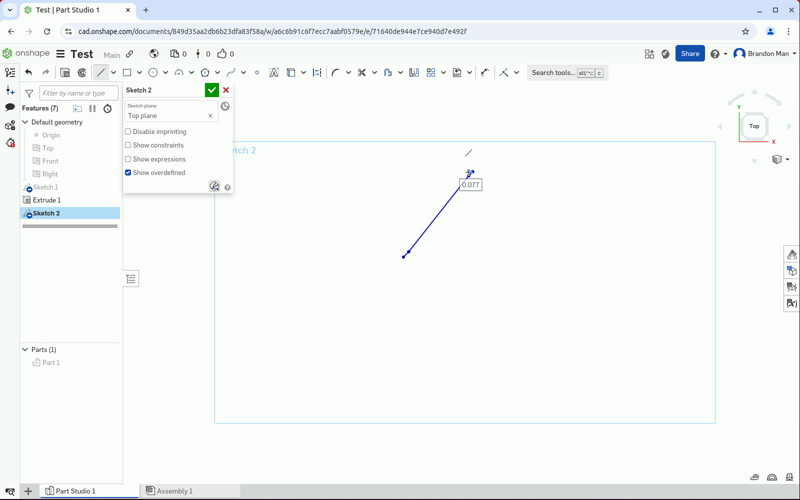
scroll(-6)
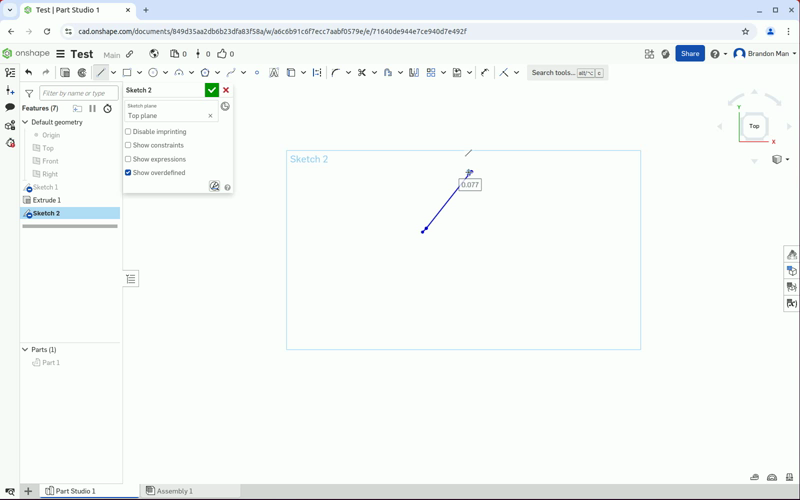
scroll(-6)
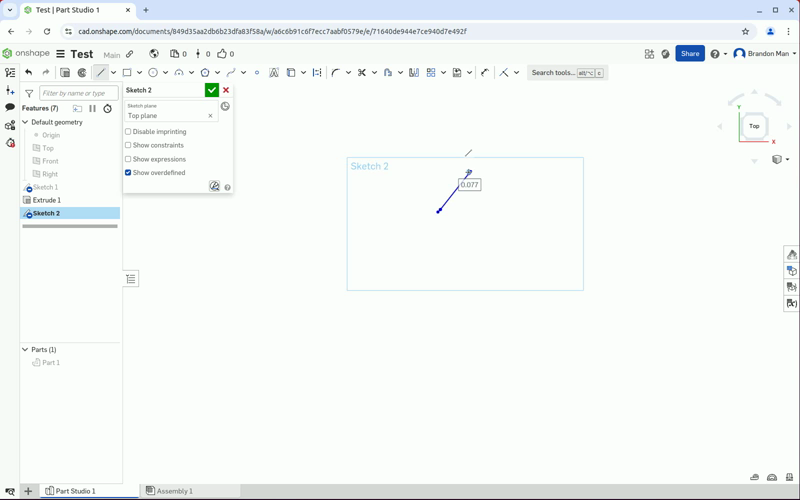
scroll(-6)
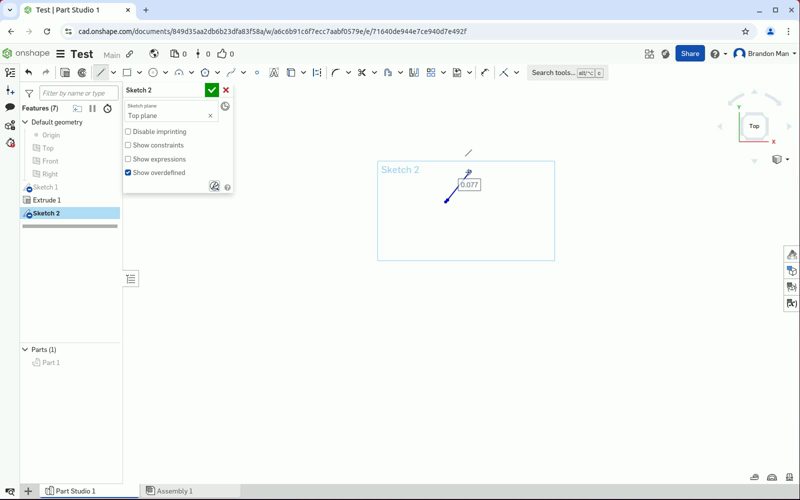
scroll(-6)
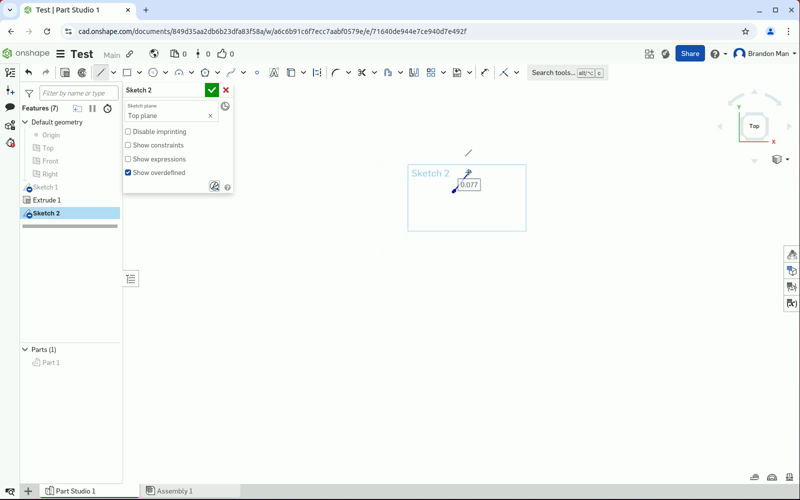
scroll(-6)
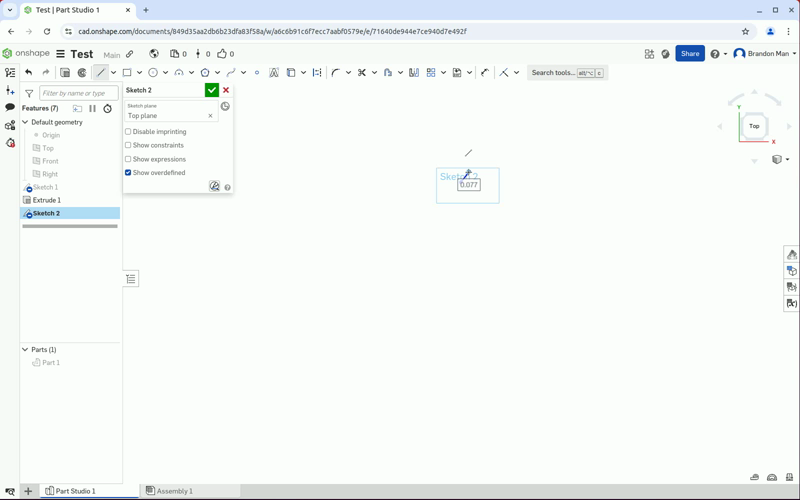
key_up(shift)
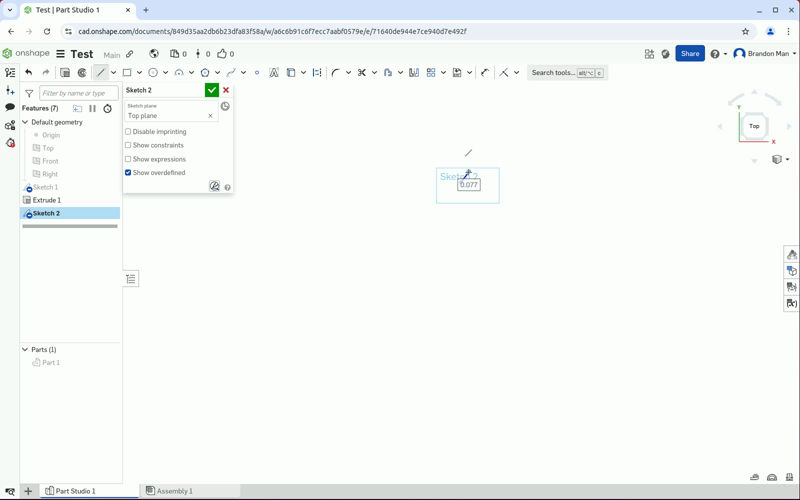
key_down(shift)
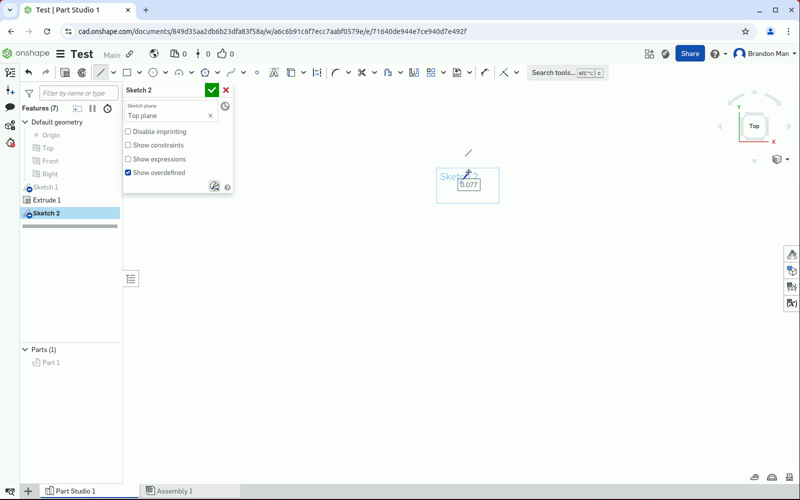
mouse_move(498, 171)
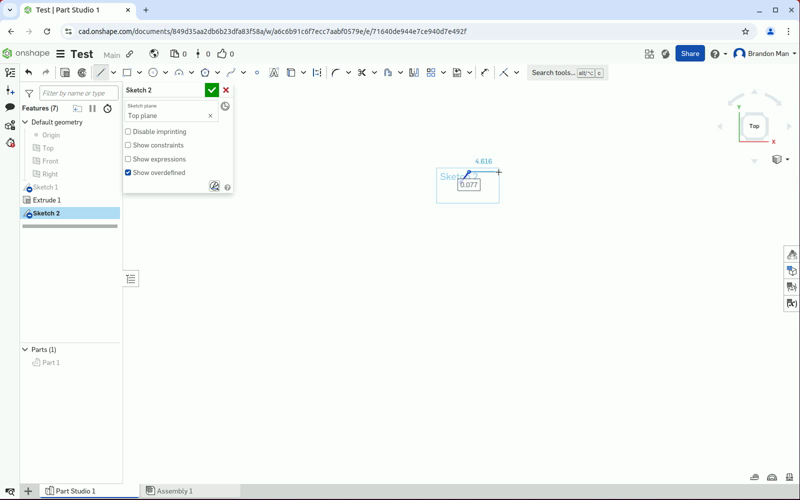
mouse_move(460, 181)
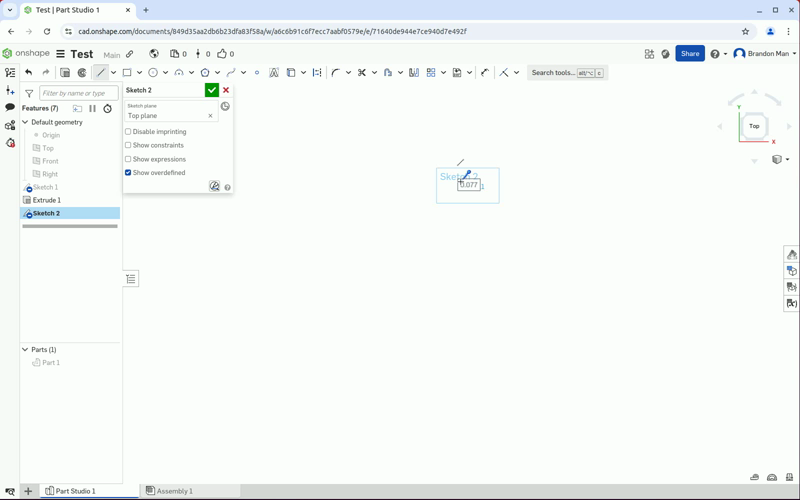
scroll(6)
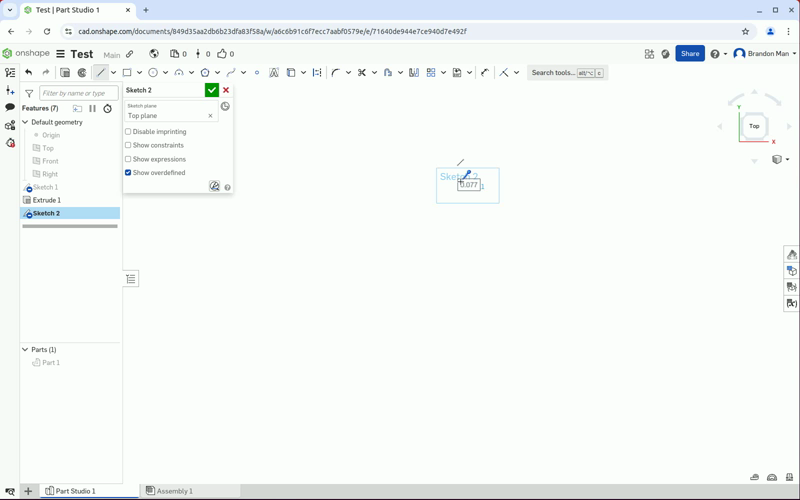
scroll(6)
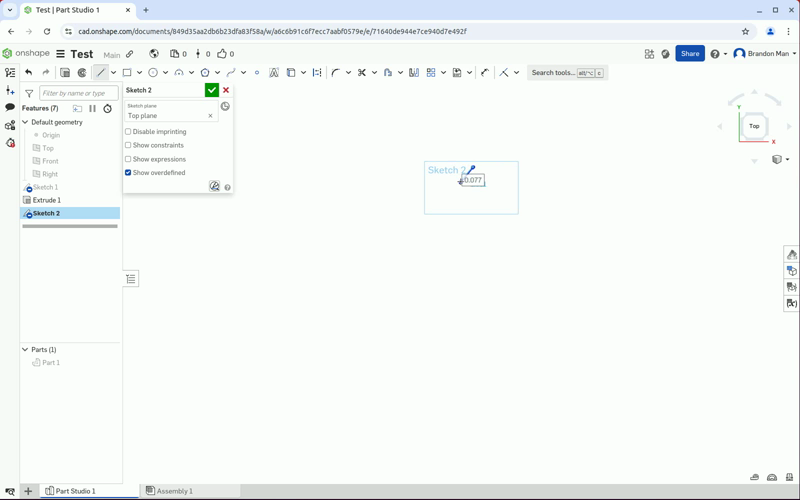
scroll(6)
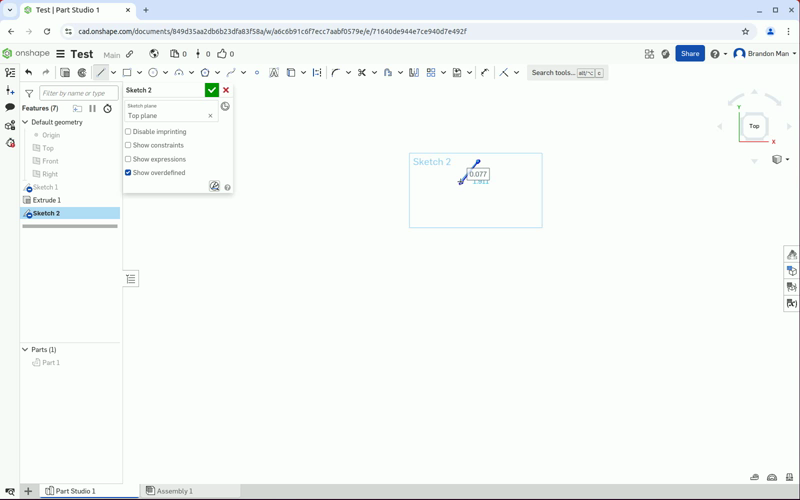
scroll(6)
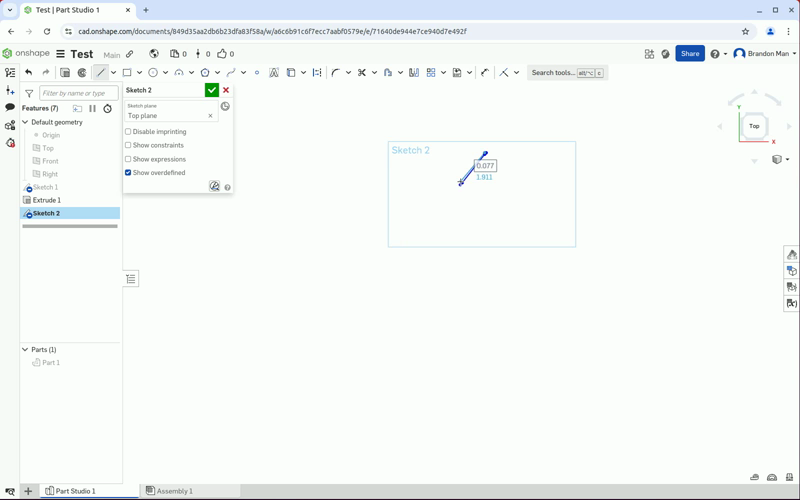
scroll(6)
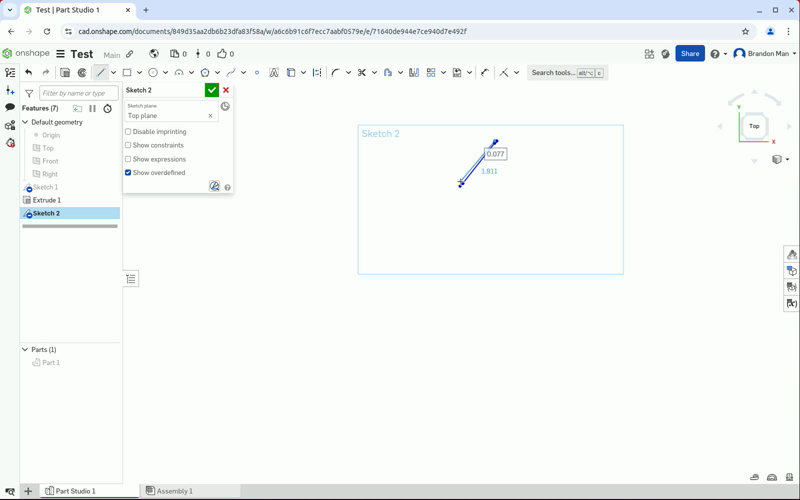
scroll(6)
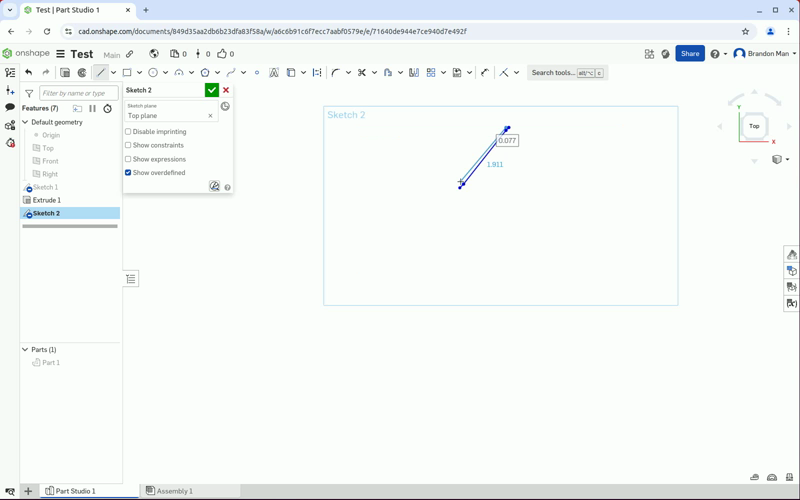
scroll(6)
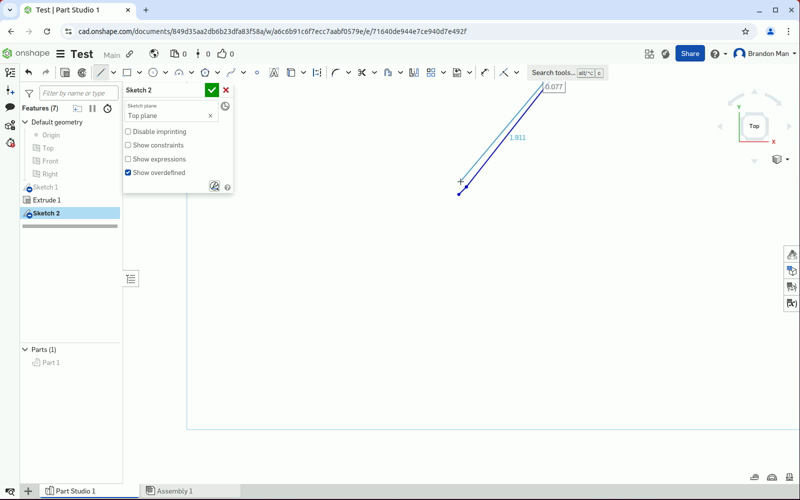
click(460, 181)
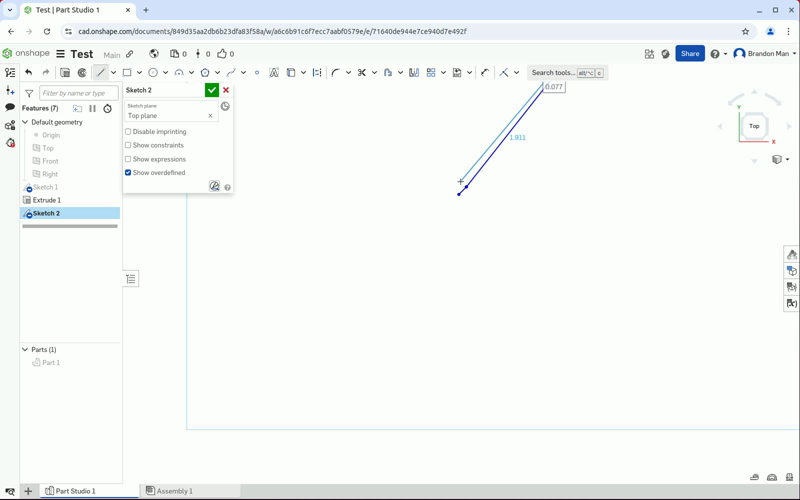
scroll(-6)
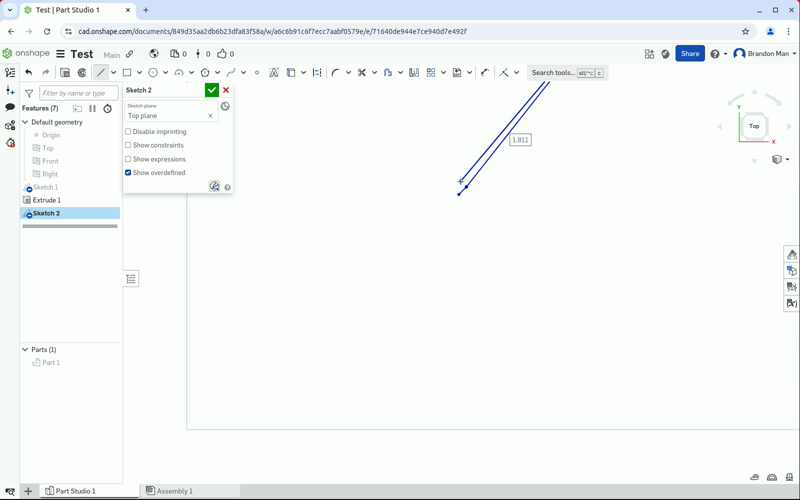
scroll(-6)
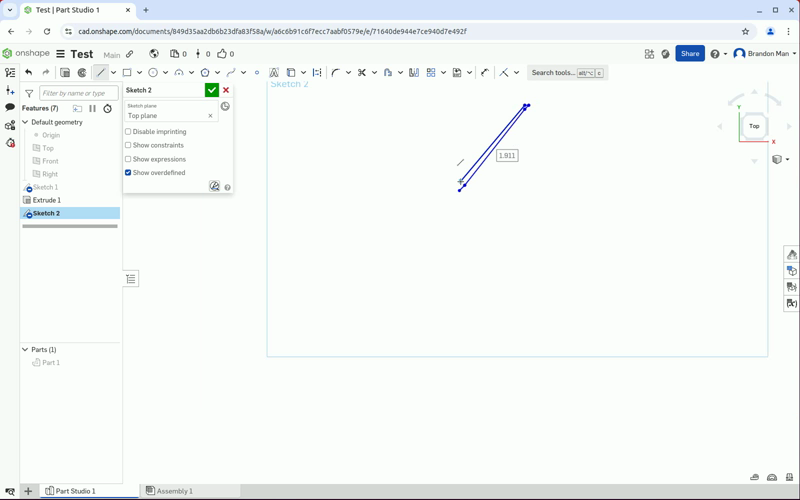
scroll(-6)
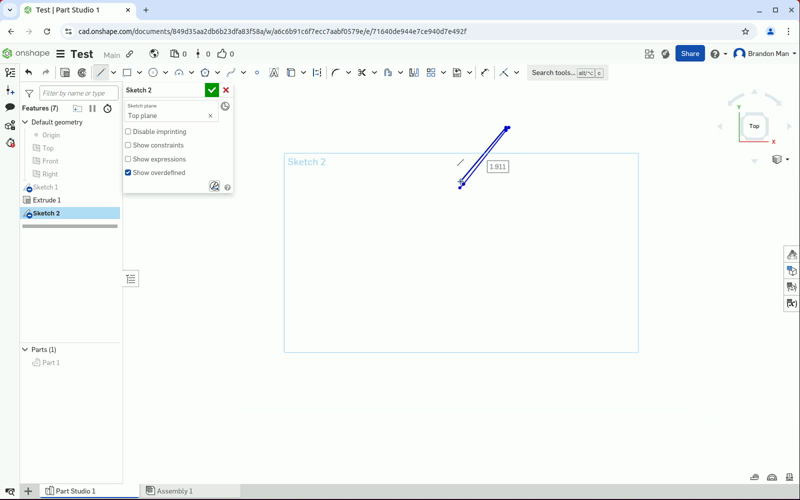
scroll(-6)
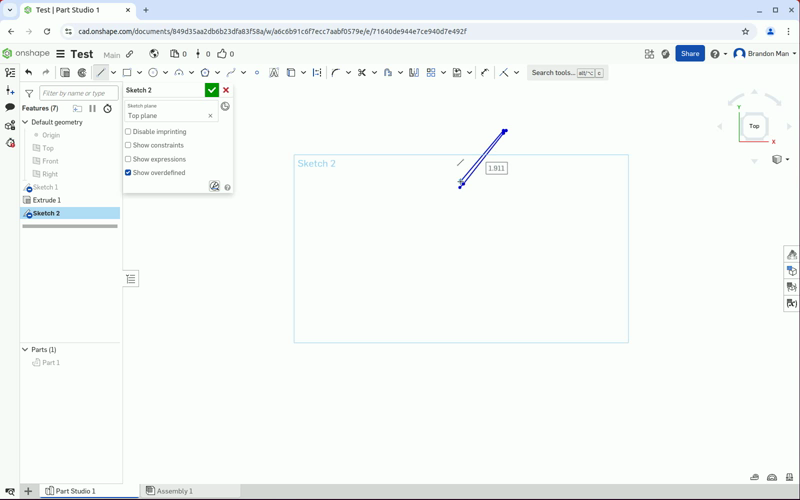
scroll(-6)
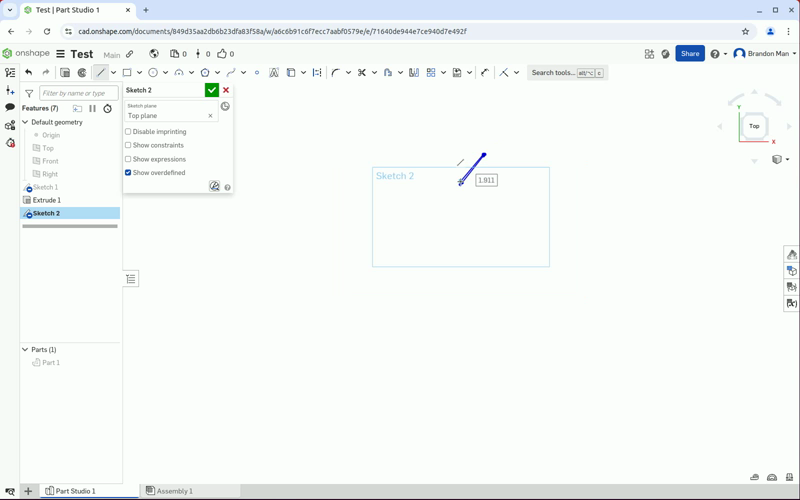
scroll(-6)
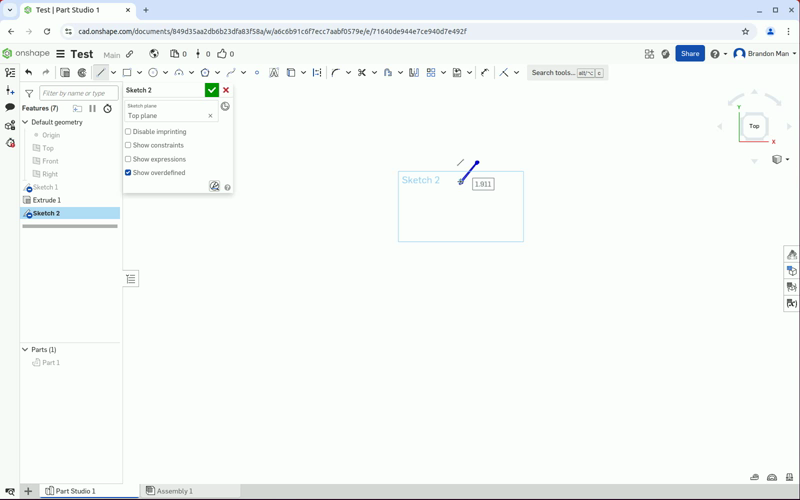
scroll(-6)
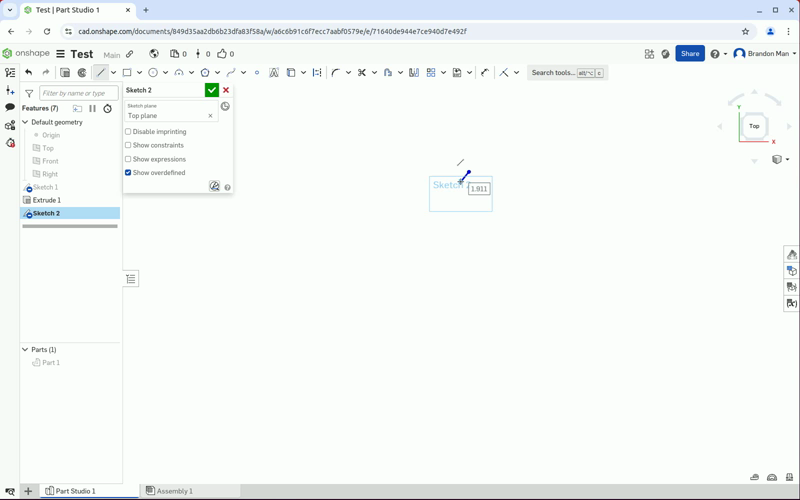
key_up(shift)
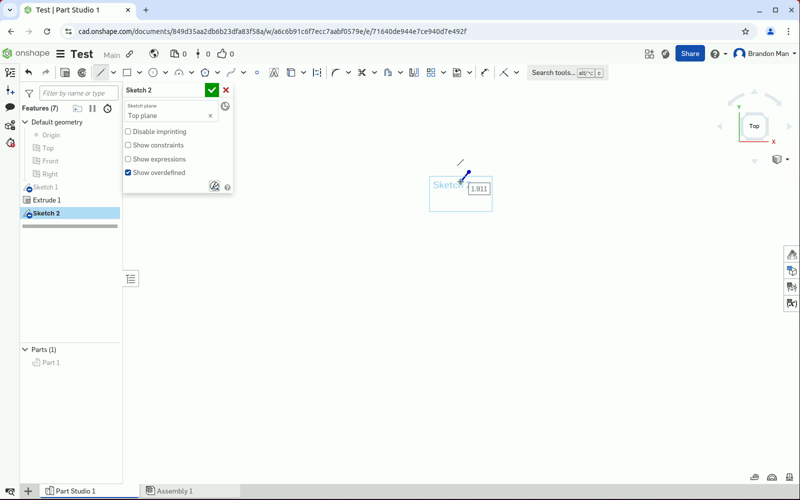
mouse_move(490, 181)
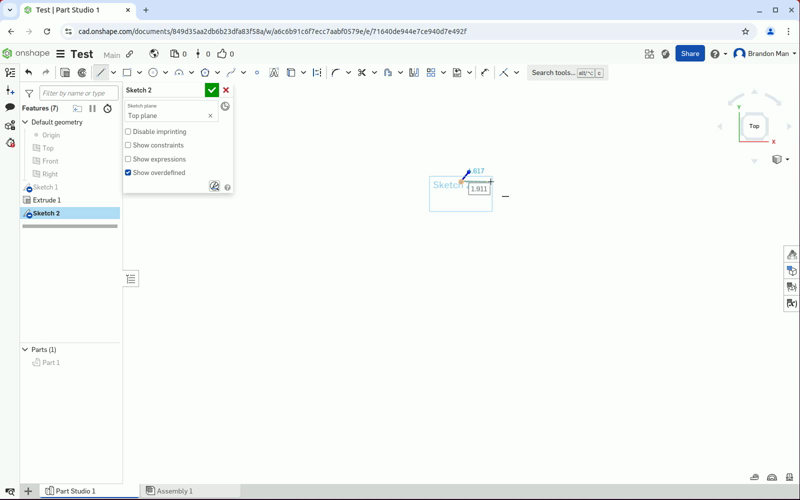
key_down(shift)
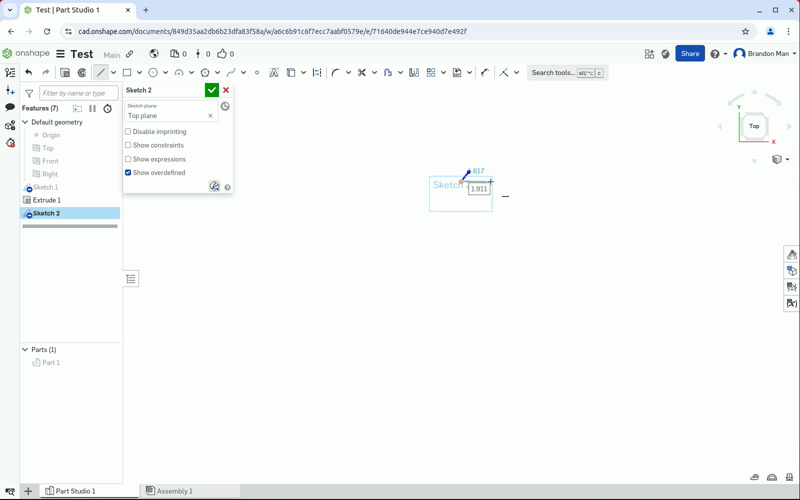
mouse_move(460, 182)
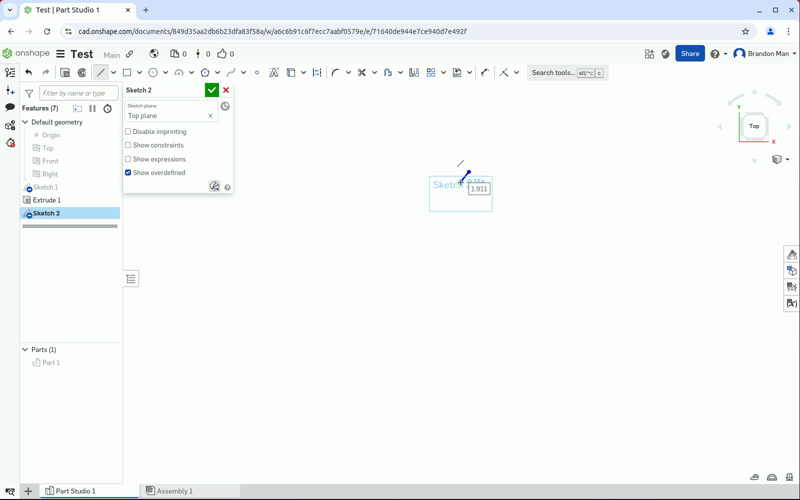
scroll(6)
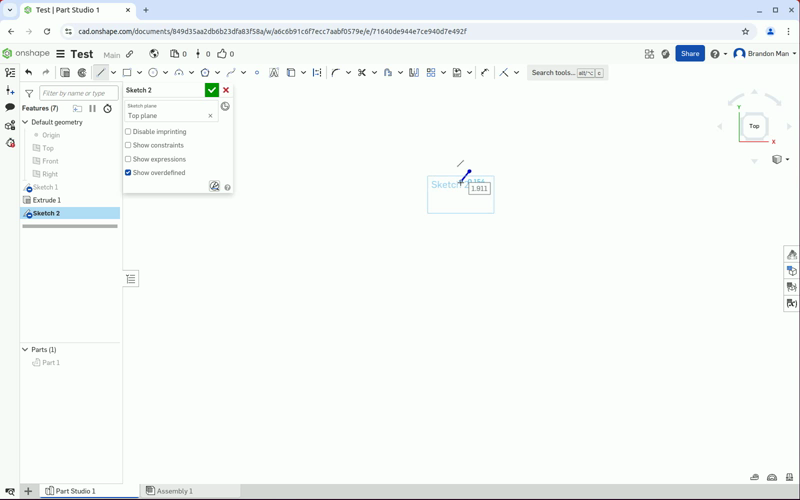
scroll(6)
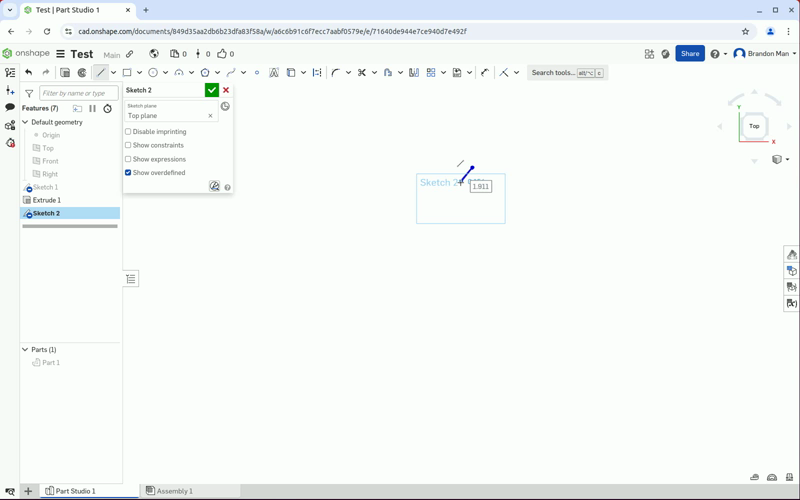
scroll(6)
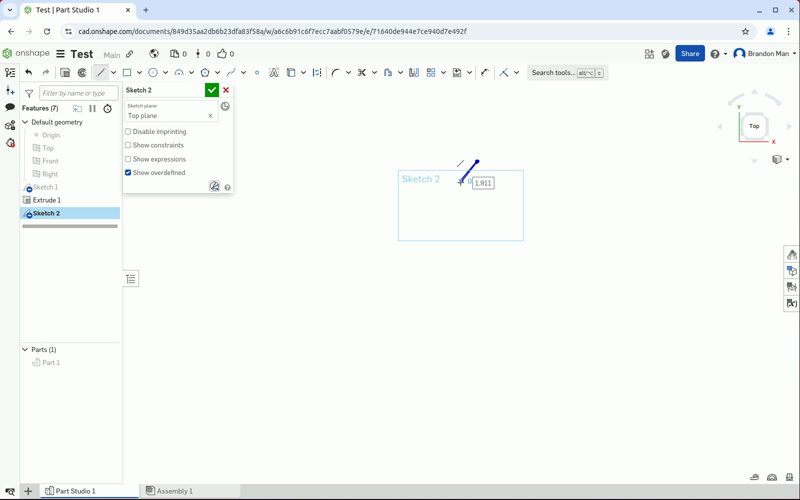
scroll(6)
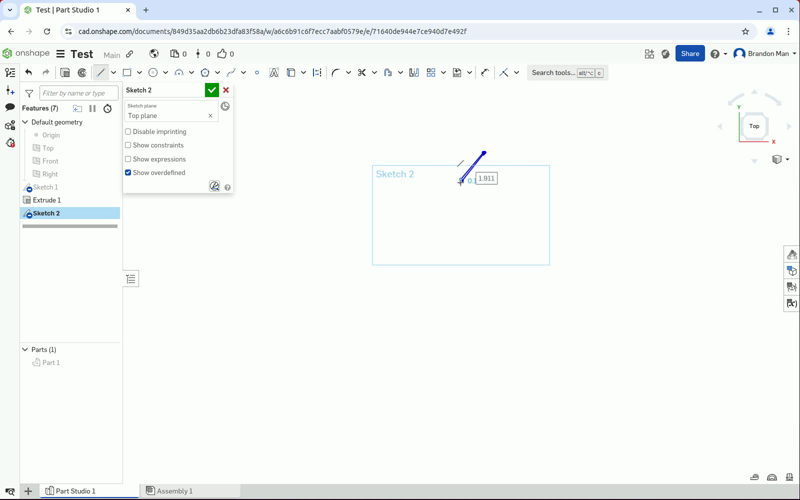
scroll(6)
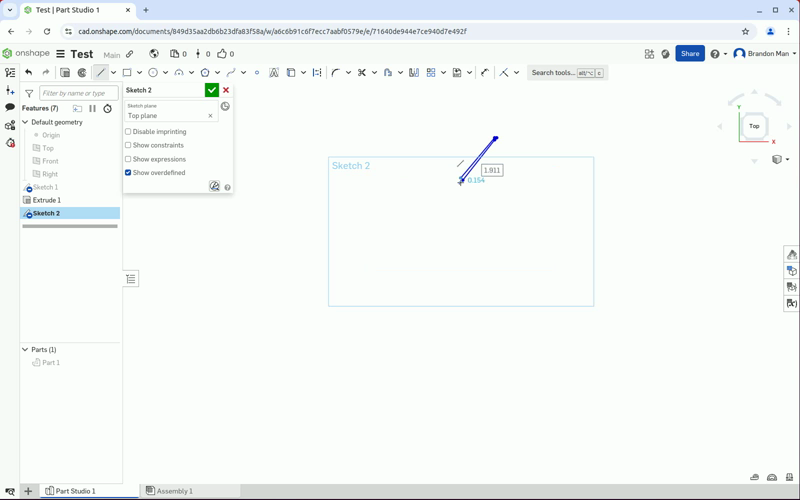
scroll(6)
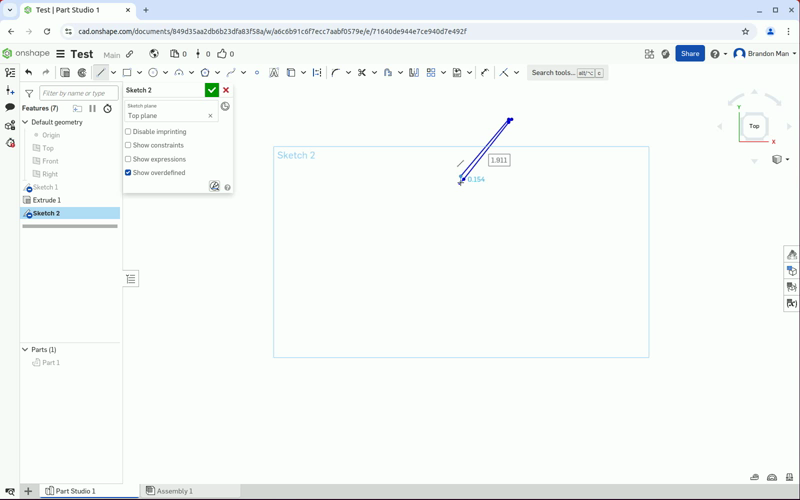
scroll(6)
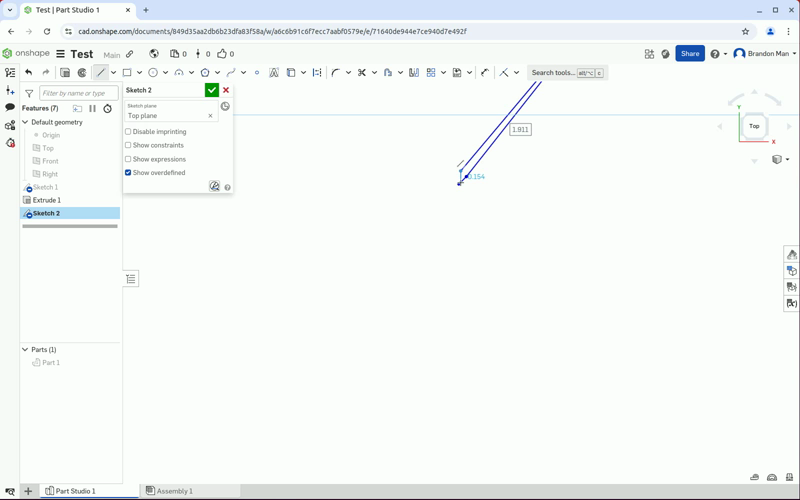
key_up(shift)
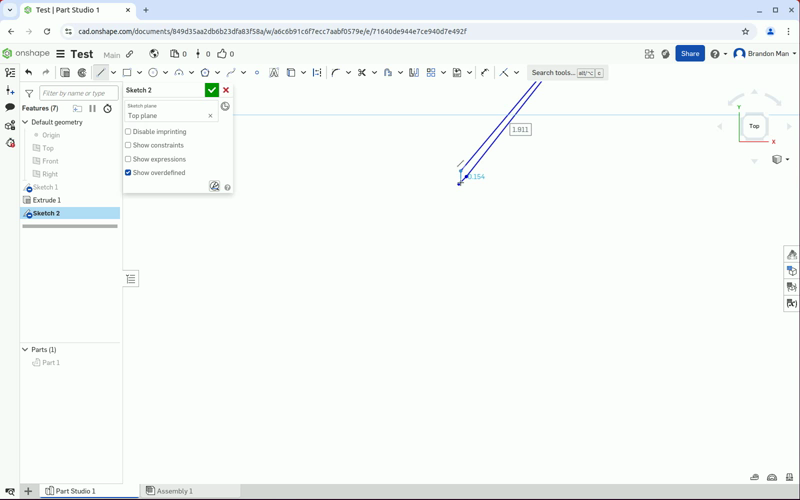
click(460, 182)
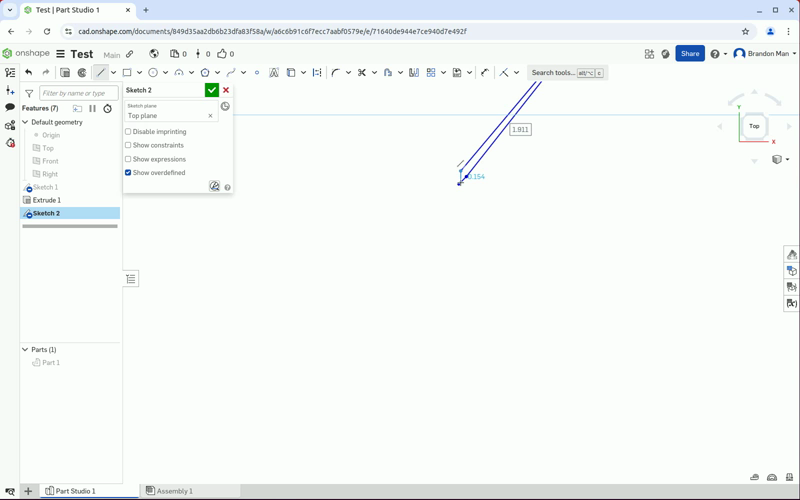
scroll(-6)
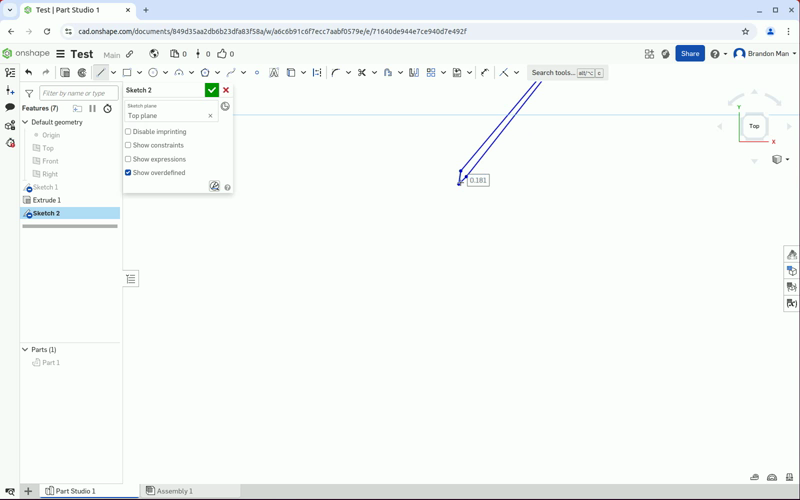
scroll(-6)
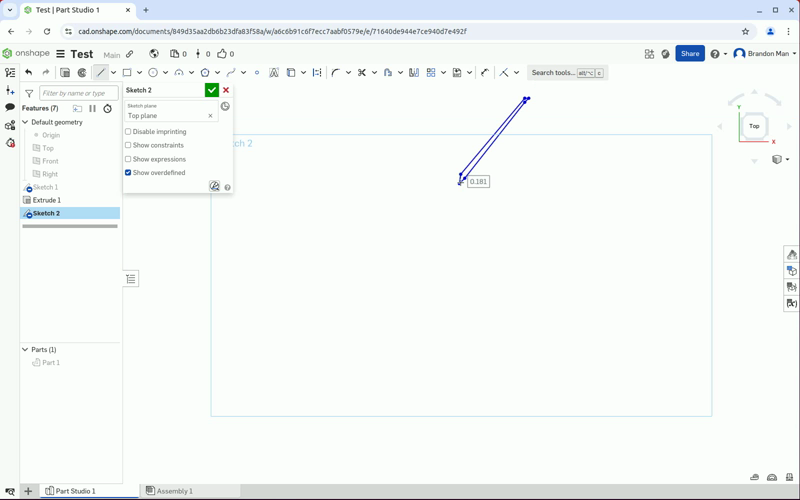
scroll(-6)
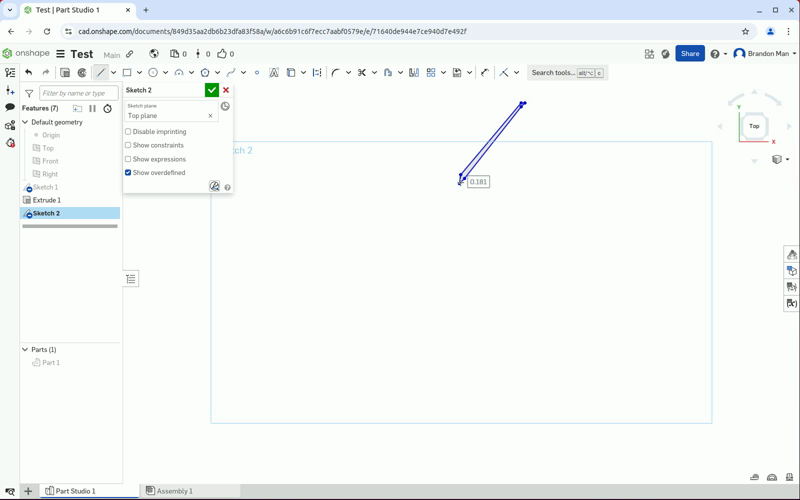
scroll(-6)
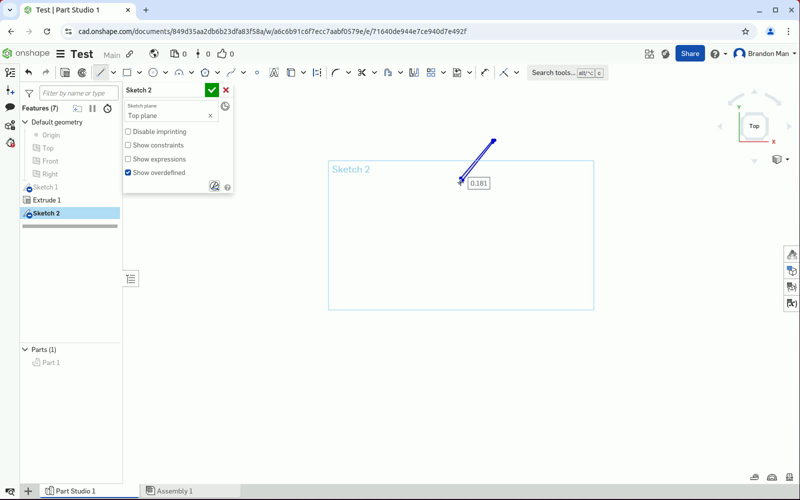
scroll(-6)
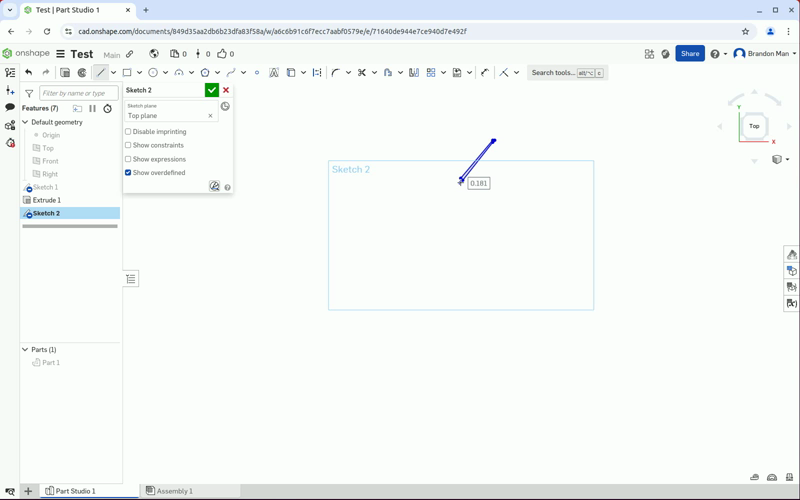
scroll(-6)
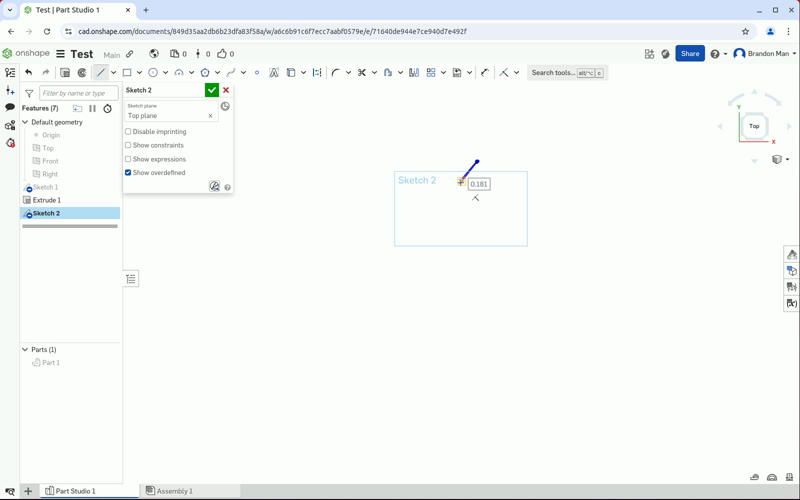
scroll(-6)
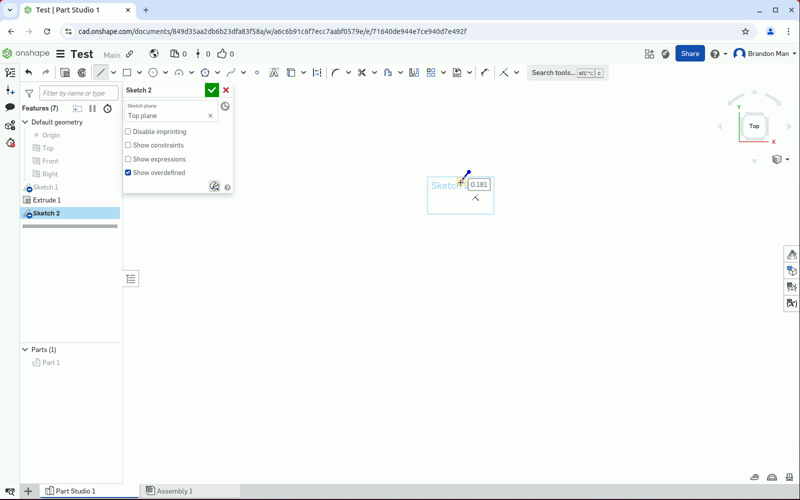
key(esc)
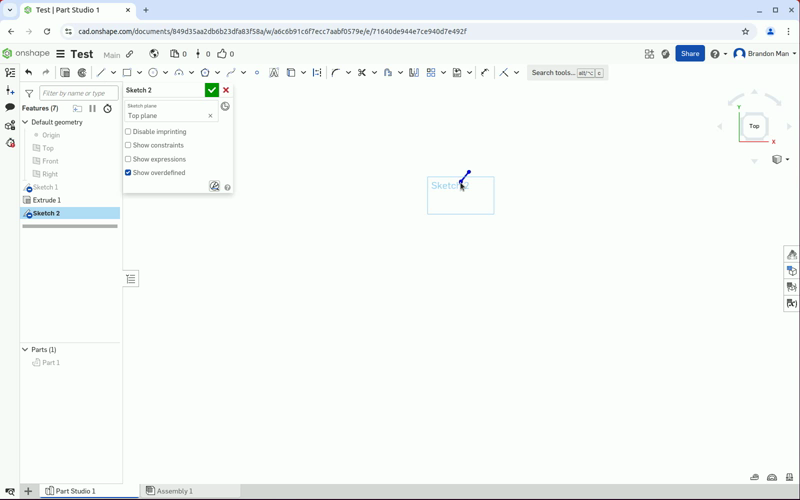
mouse_move(466, 174)
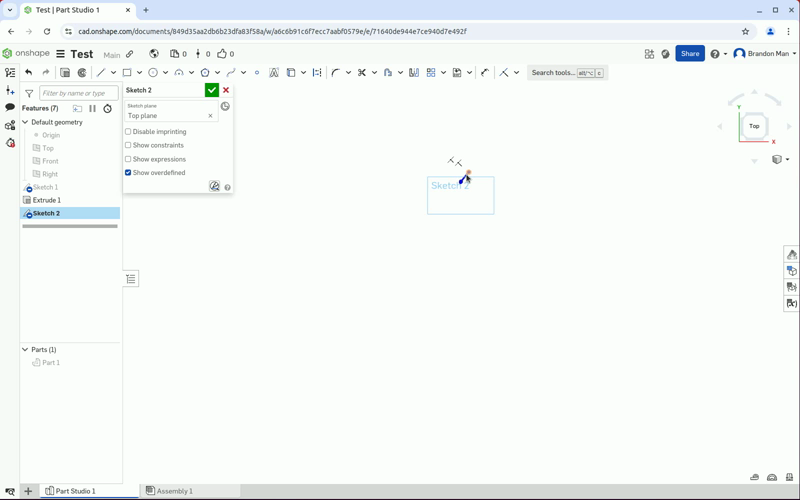
scroll(6)
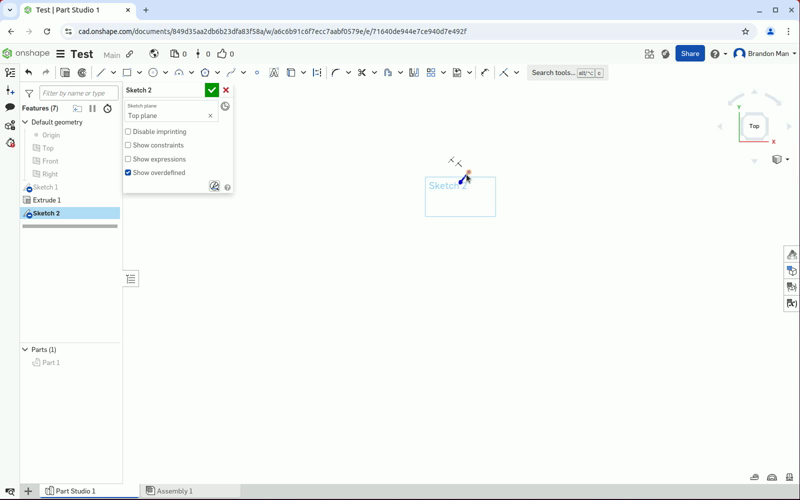
scroll(6)
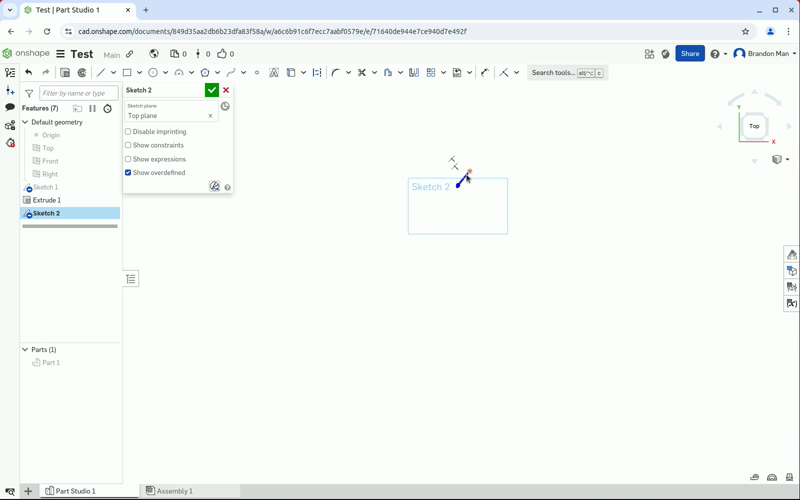
scroll(6)
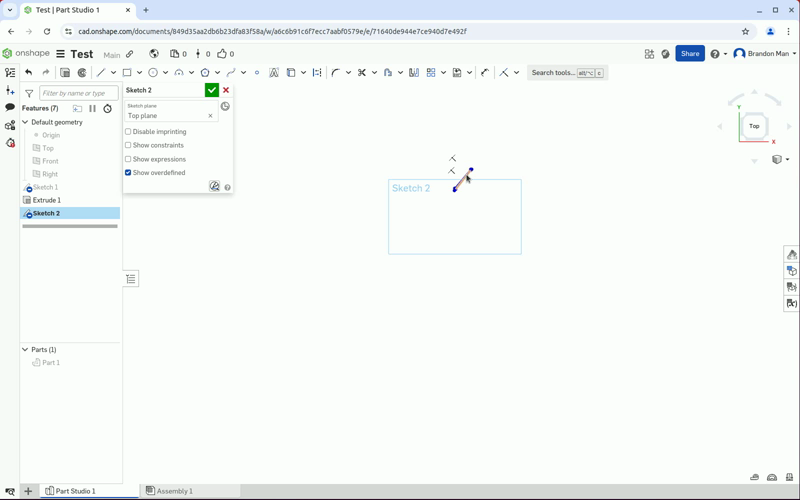
scroll(6)
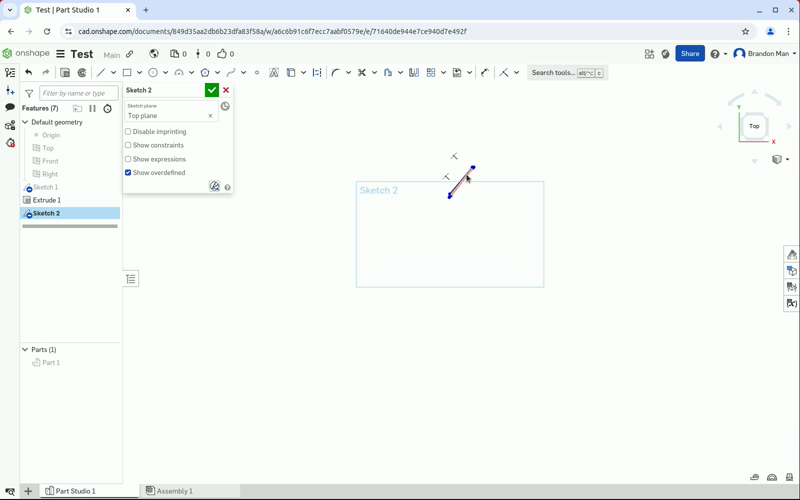
scroll(6)
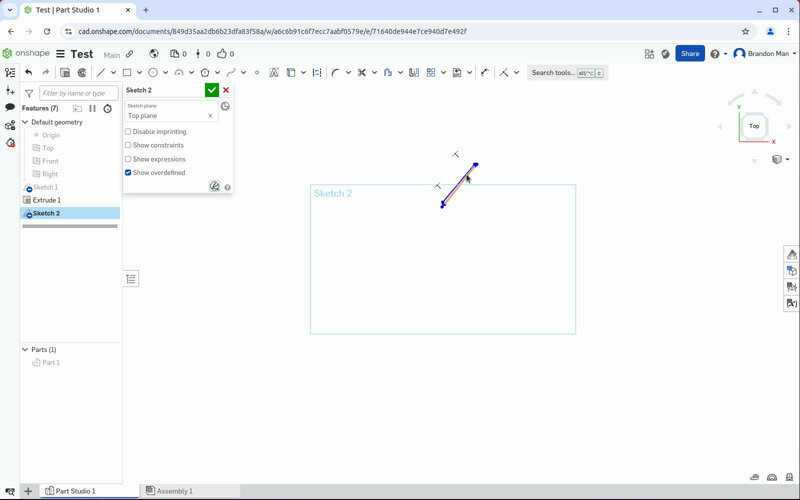
scroll(6)
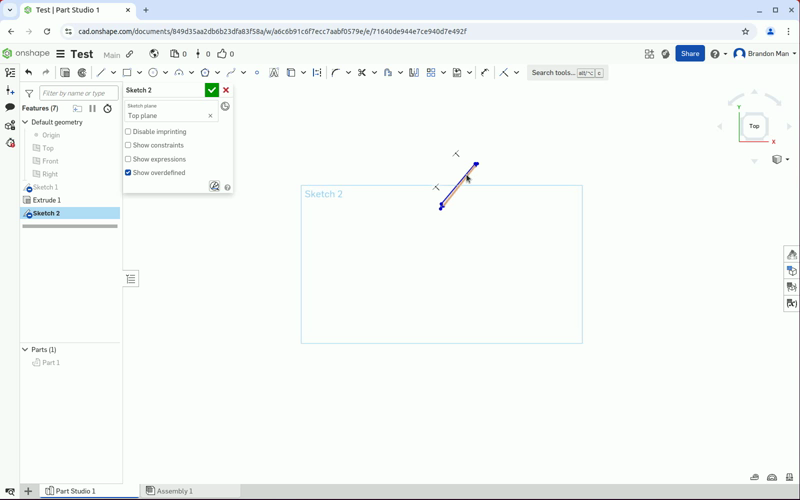
scroll(6)
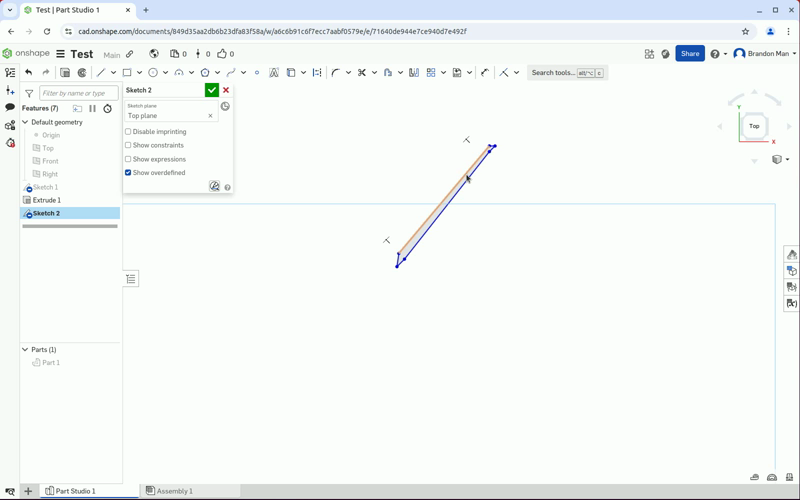
click(466, 174)
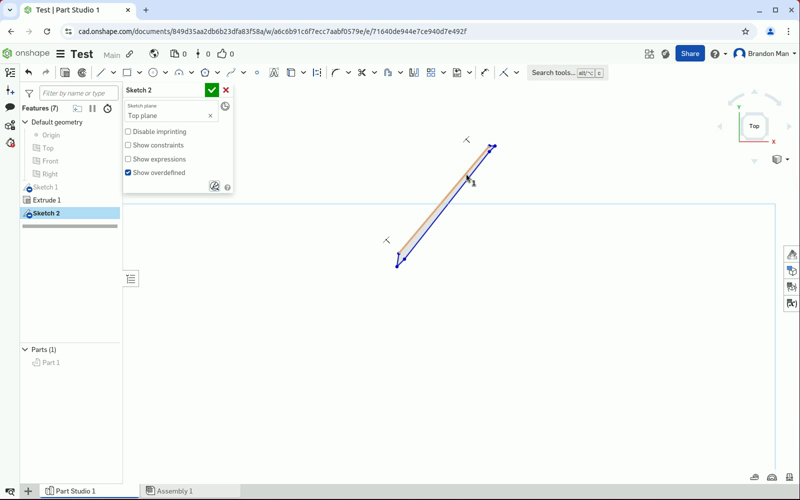
scroll(-6)
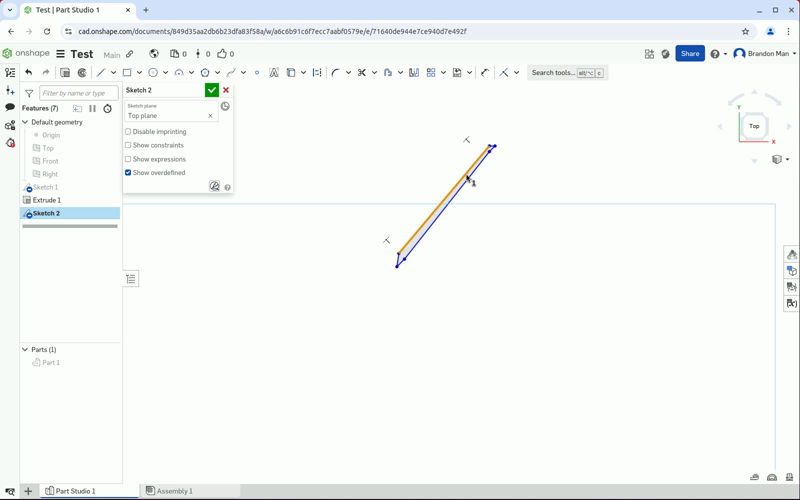
scroll(-6)
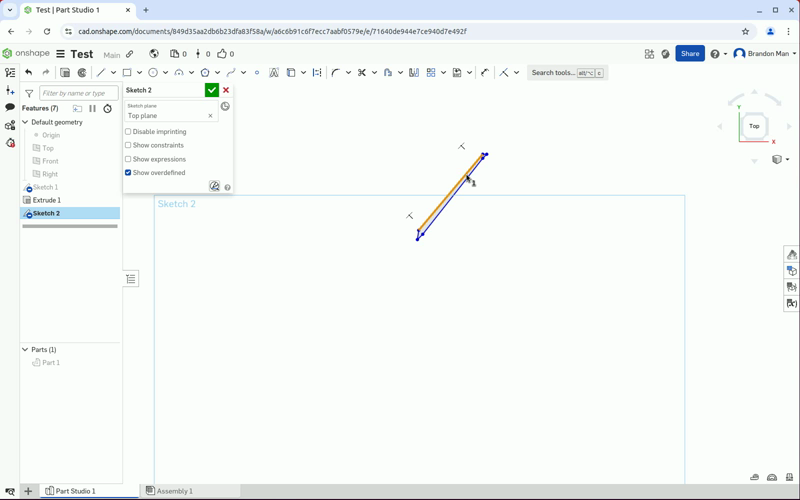
scroll(-6)
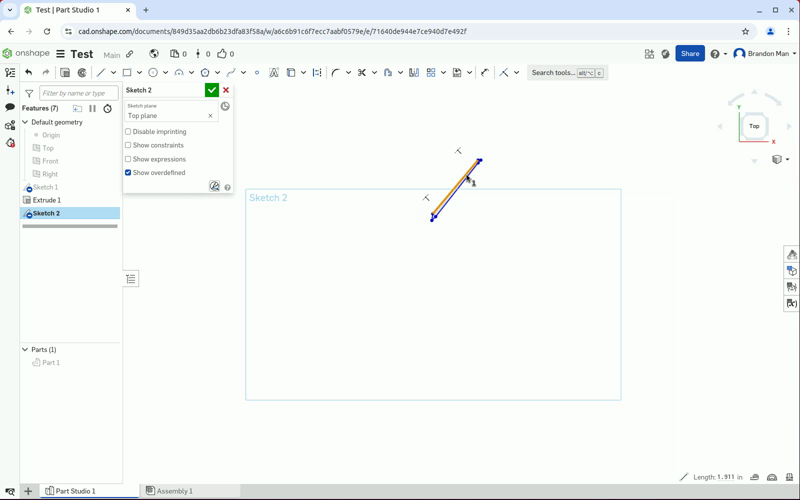
scroll(-6)
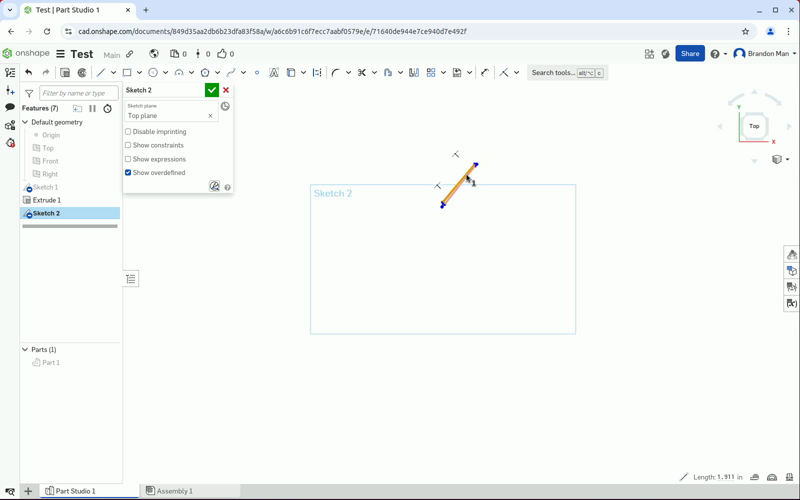
scroll(-6)
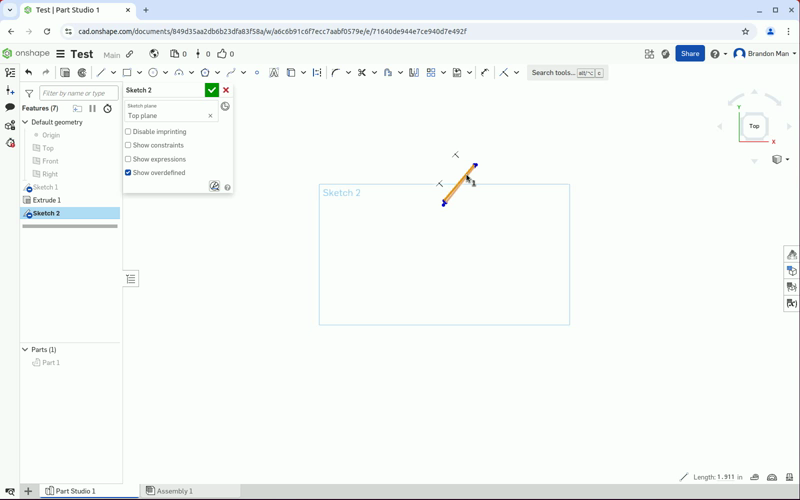
scroll(-6)
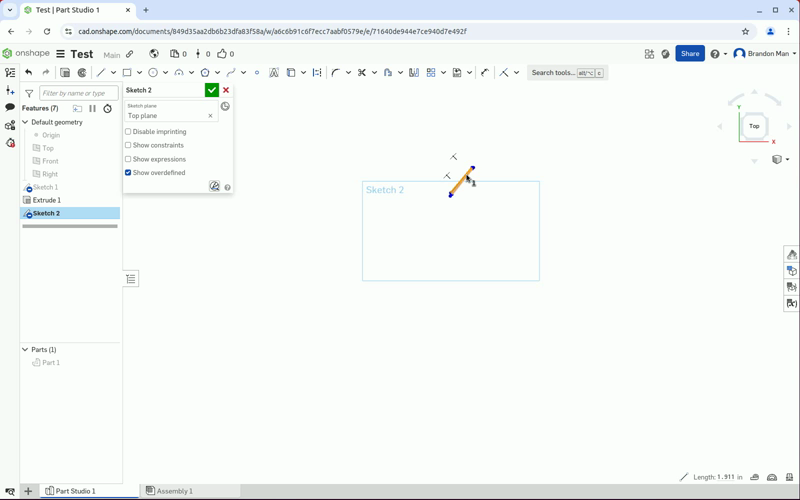
scroll(-6)
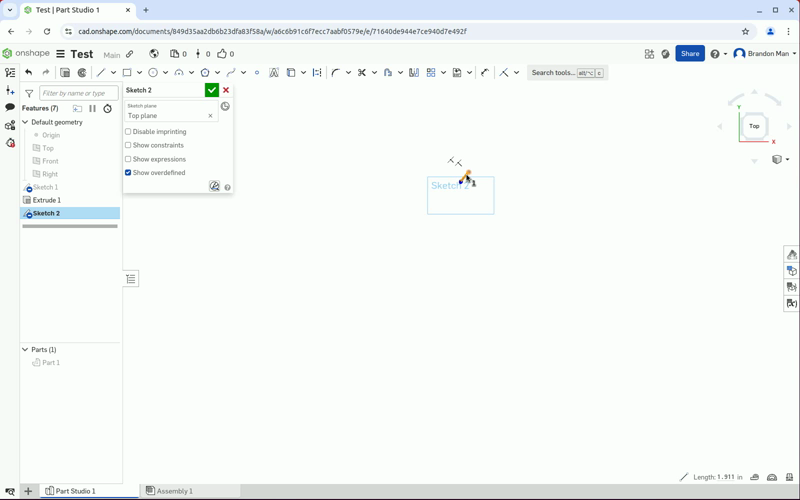
mouse_move(73, 352)
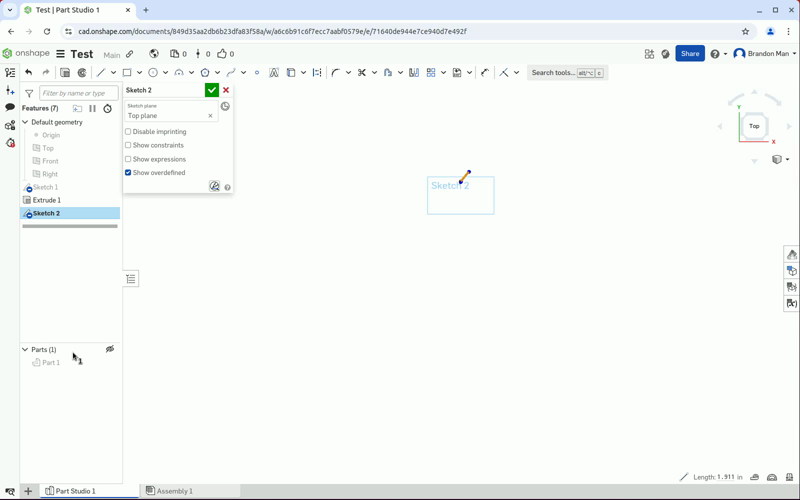
key(shift+y)
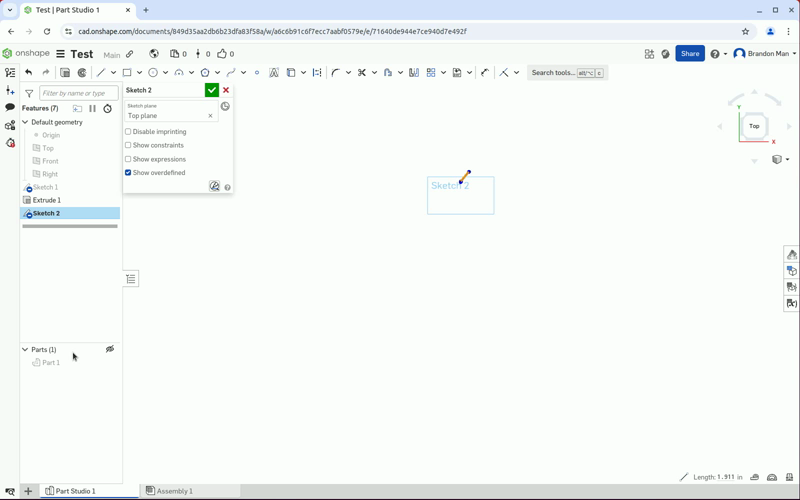
key(shift+e)
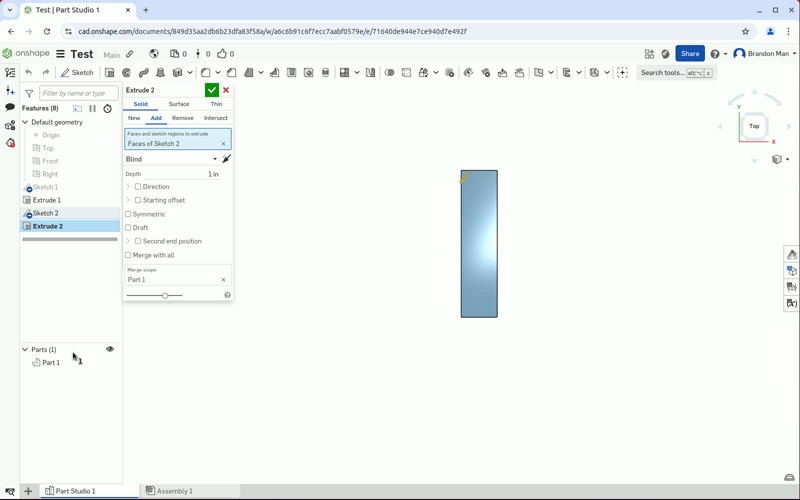
mouse_move(143, 106)
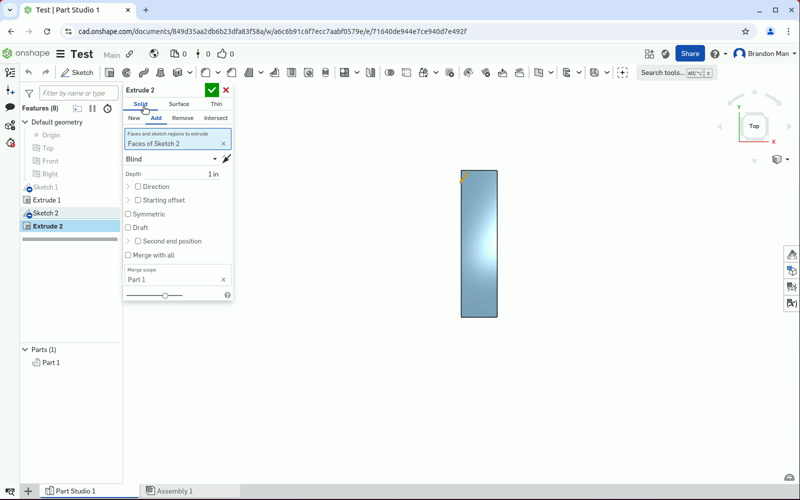
click(143, 106)
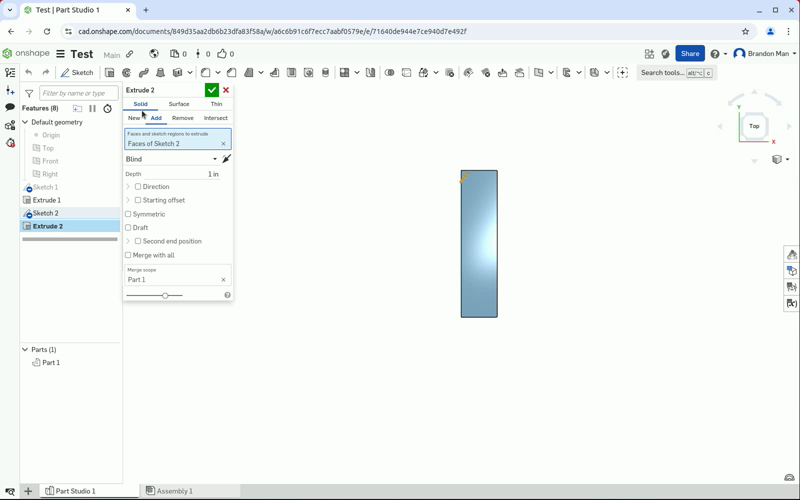
mouse_move(137, 120)
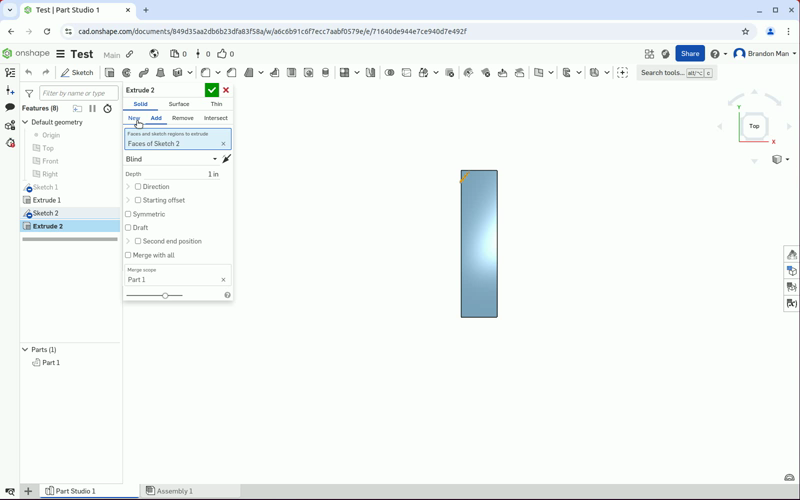
click(137, 120)
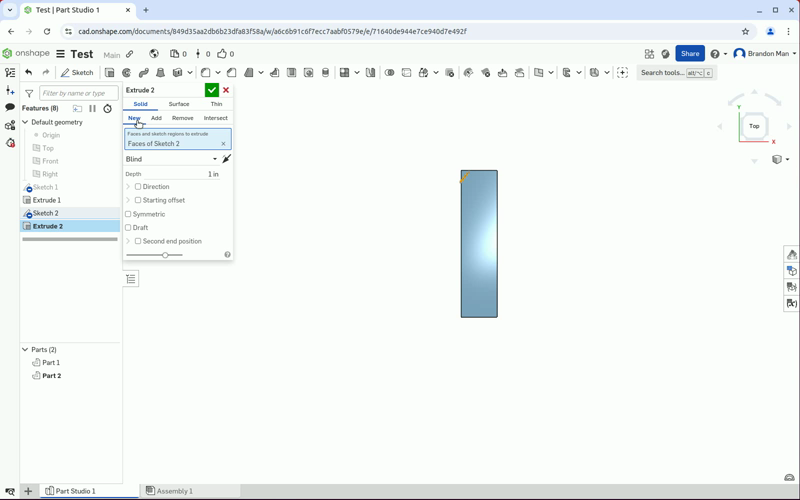
key(tab, 4)
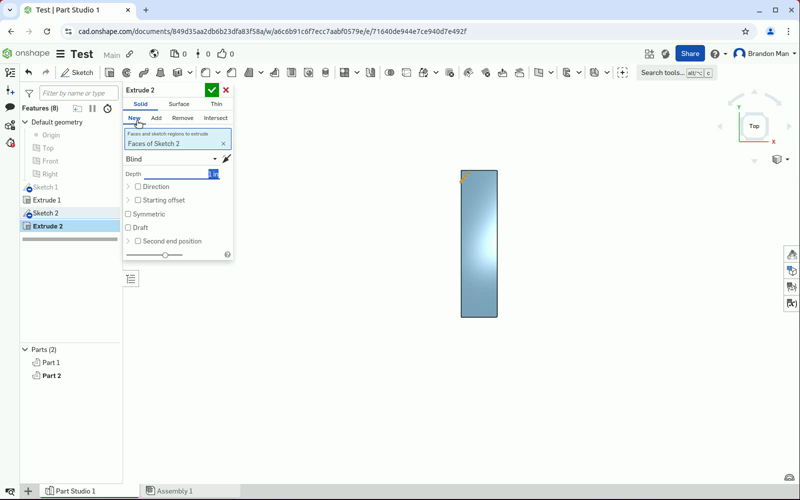
text(-0.241)
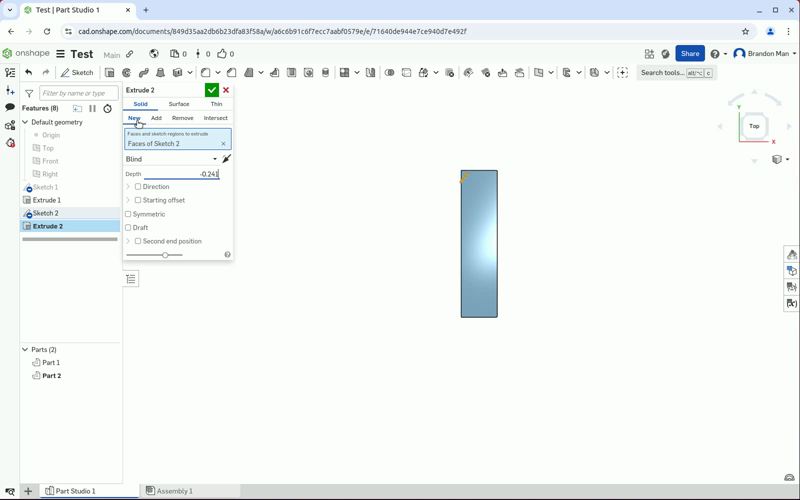
key(enter)
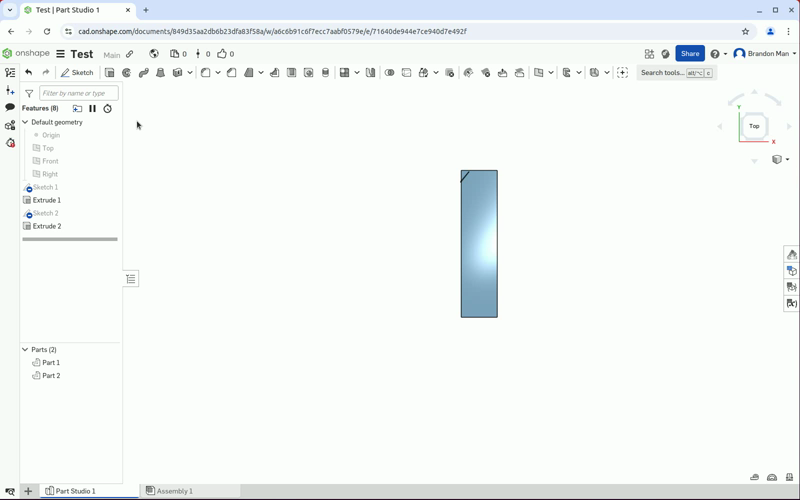
key(shift+h)
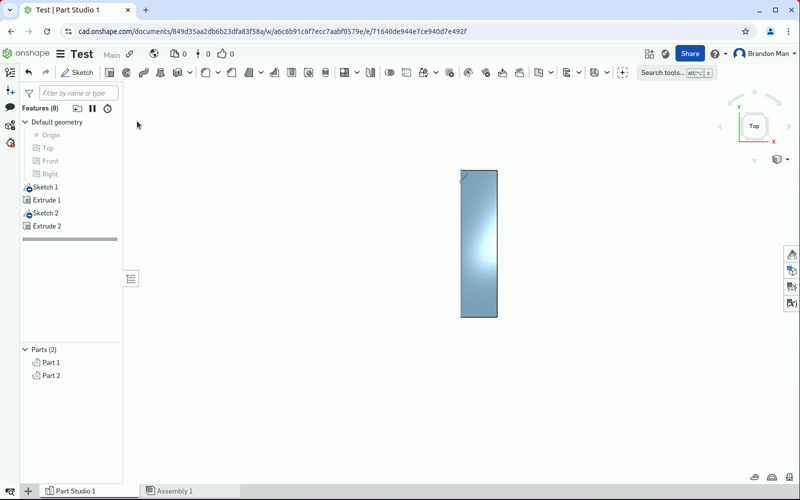
key(shift+h)
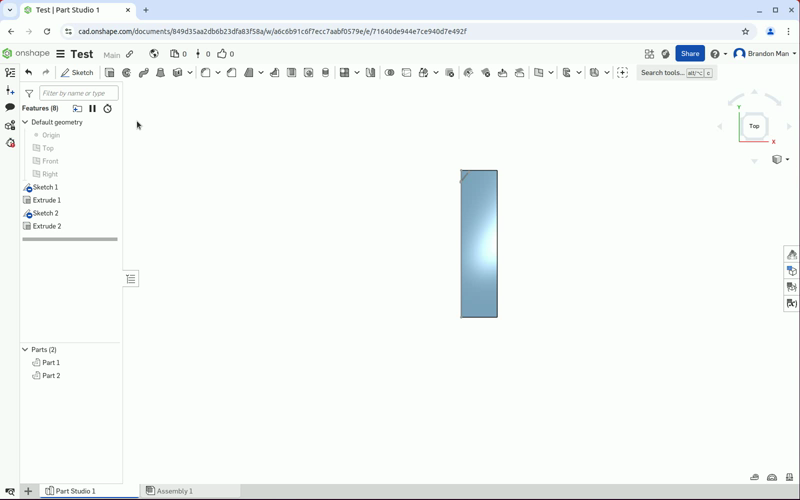
key(shift+7)
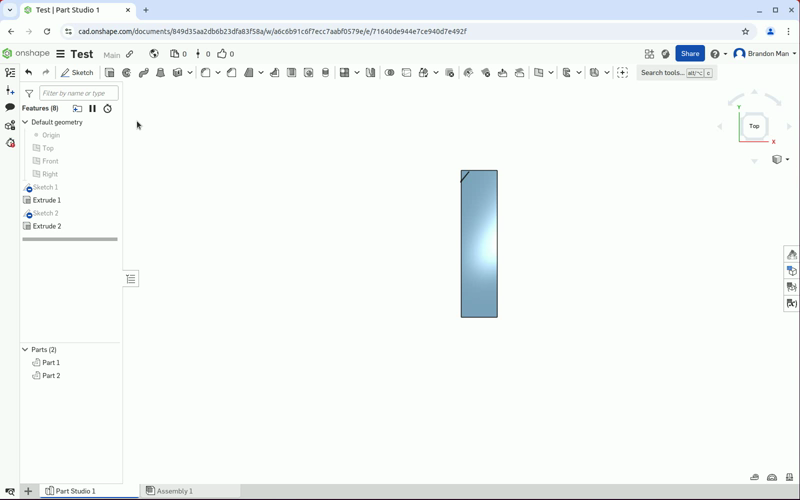
key(up, 3)
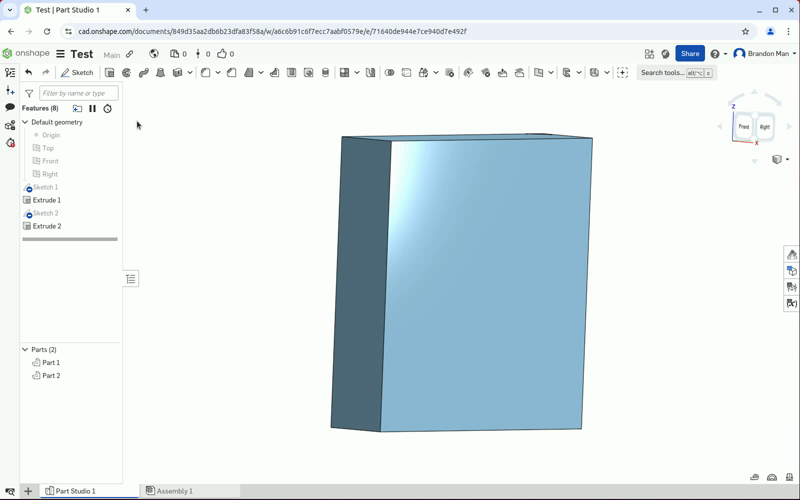
key(left, 3)
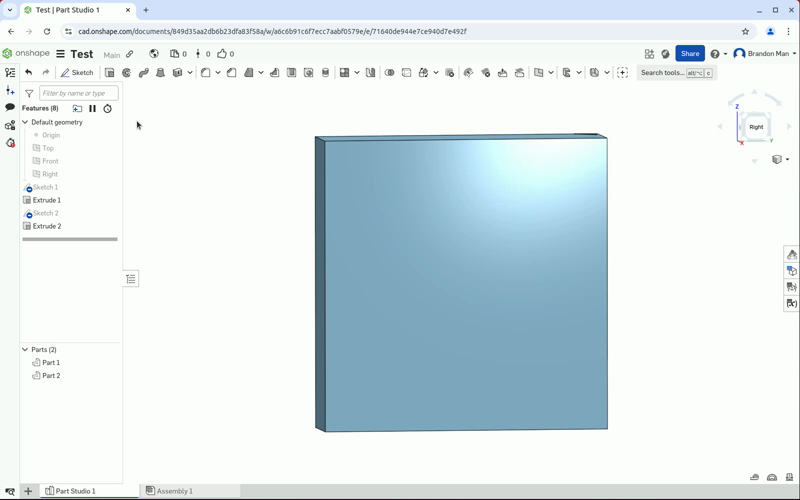
key(right, 3)
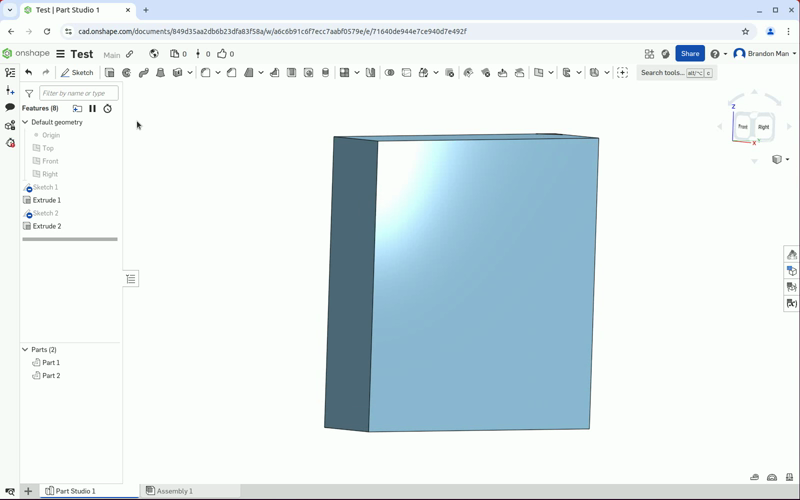
key(down, 3)
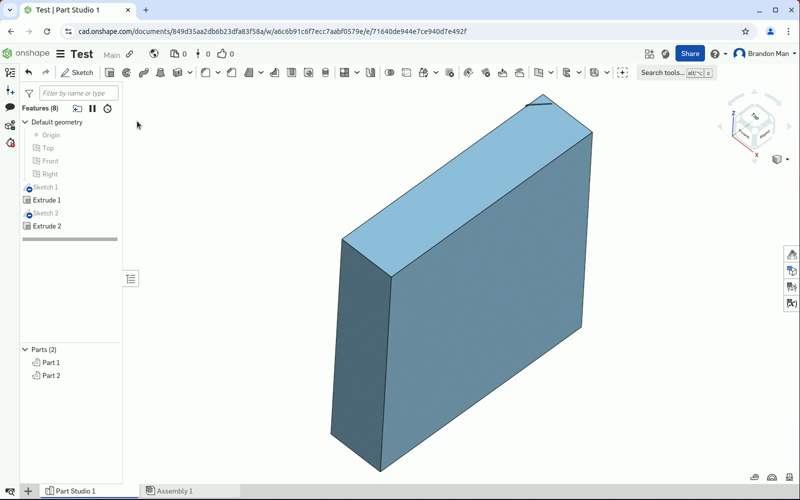
mouse_move(73, 189)
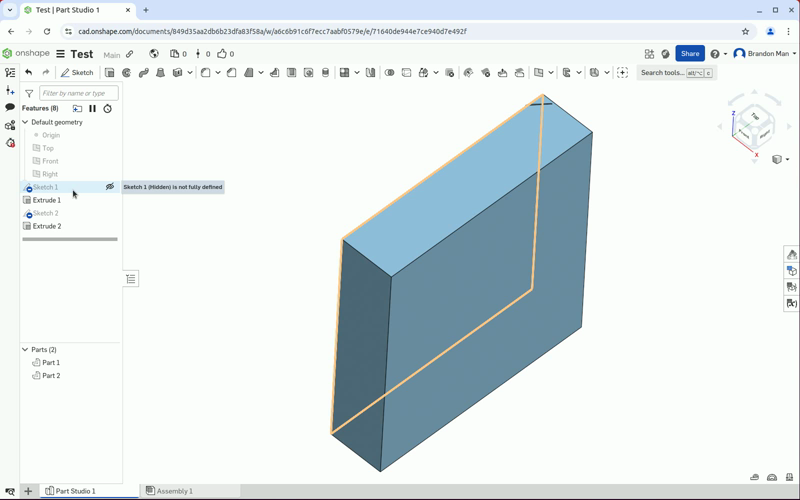
click(73, 189)